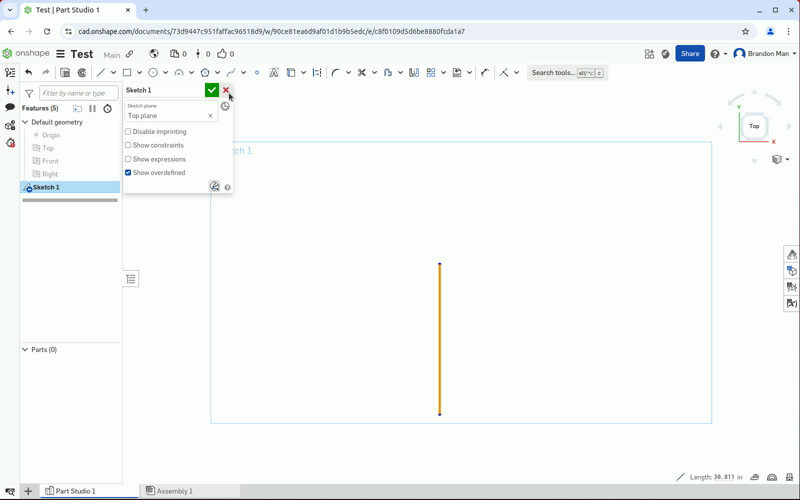
key(shift+h)
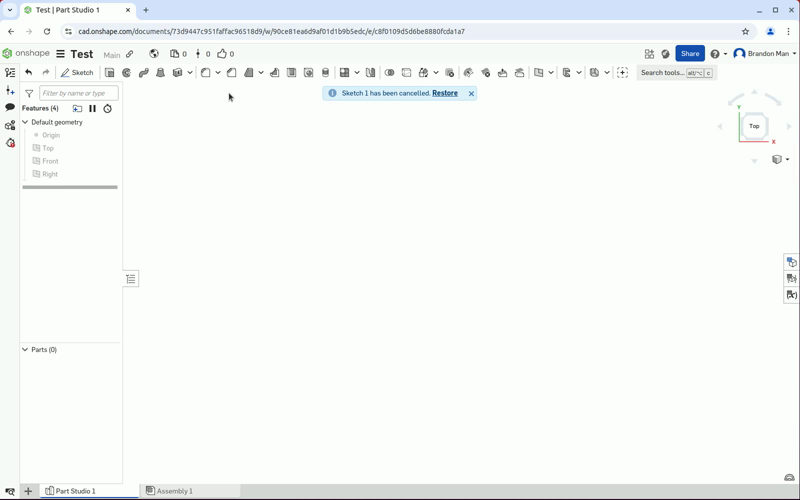
mouse_move(73, 352)
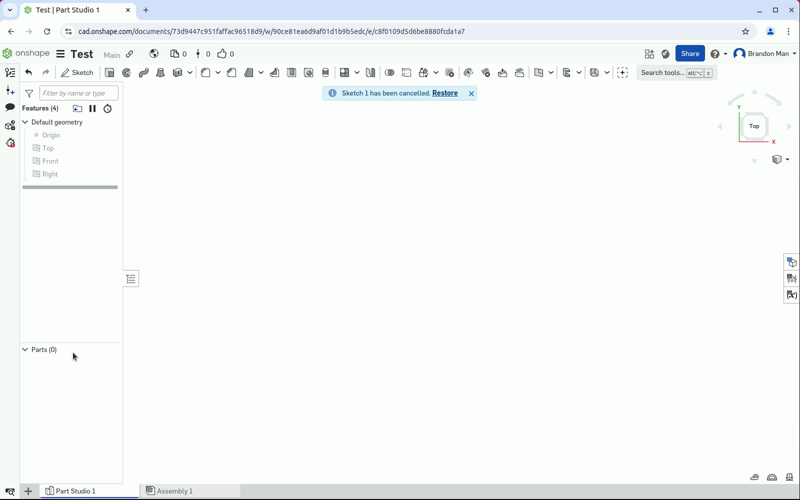
key(y)
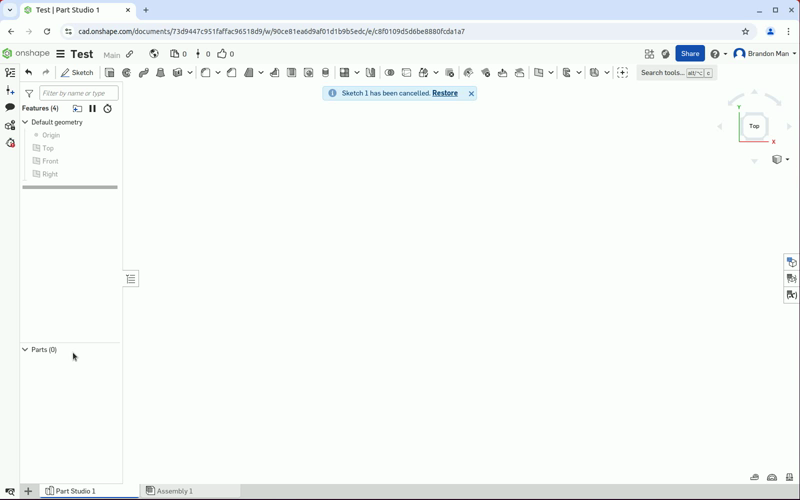
key(shift+p)
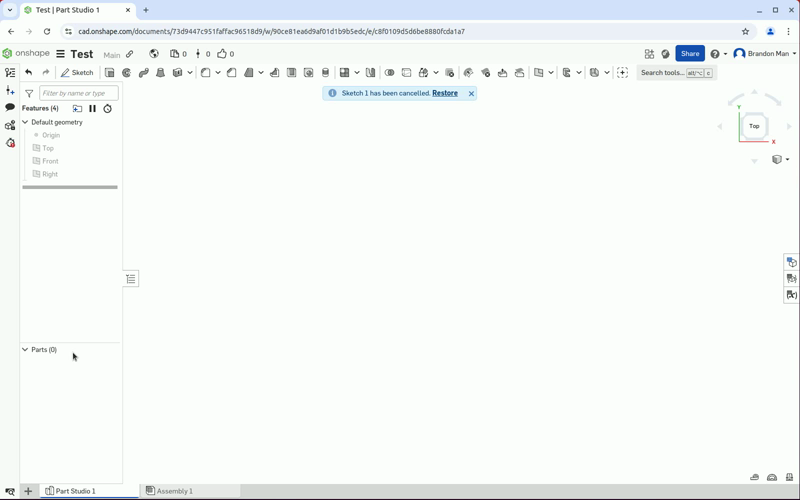
key(space)
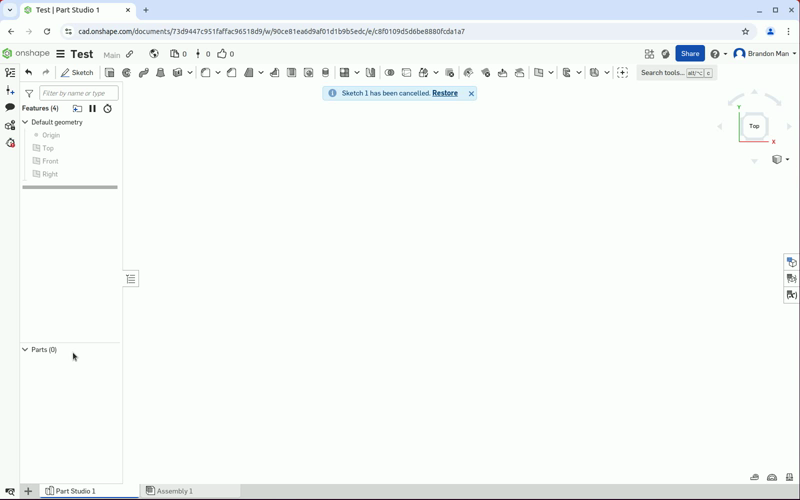
key_down(shift)
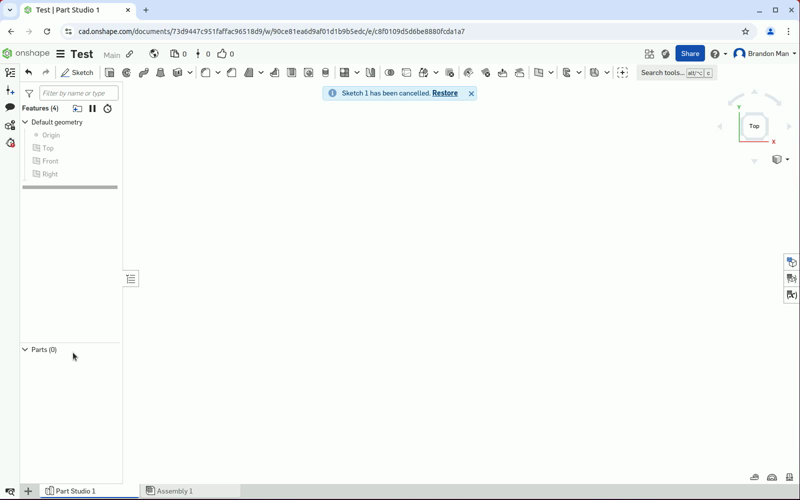
key(up)
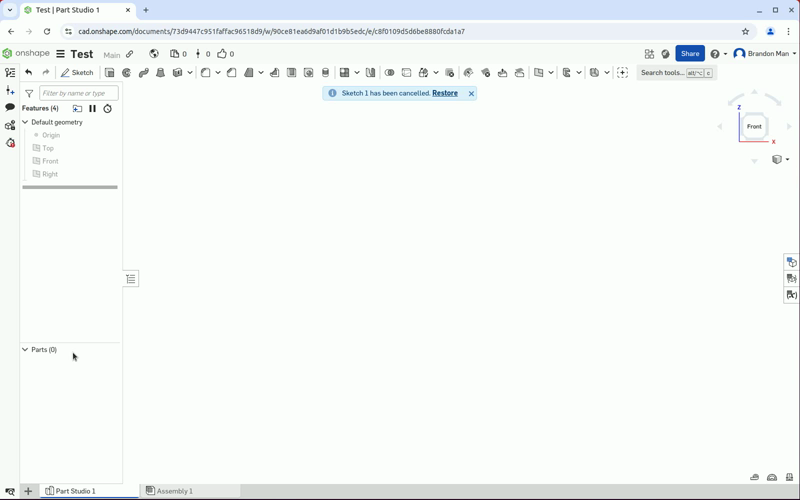
key_up(shift)
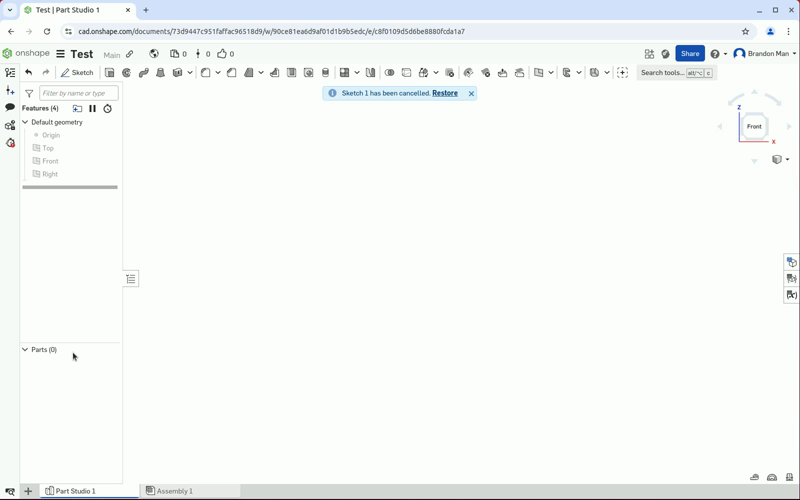
key(space)
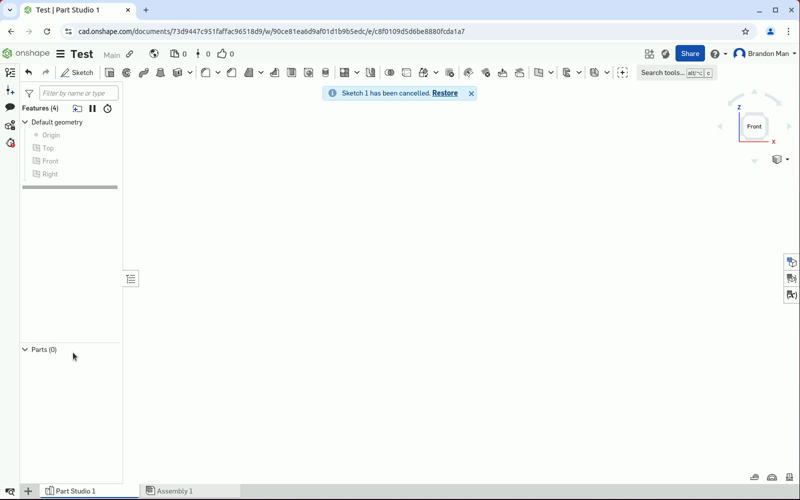
key_down(shift)
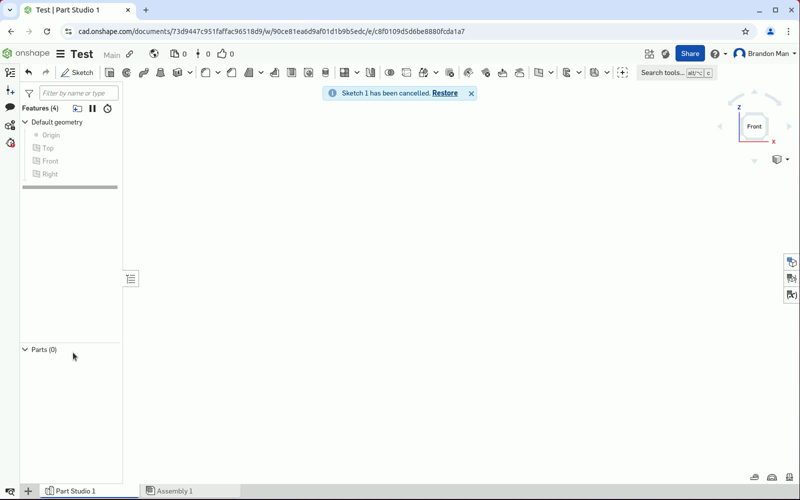
key(left)
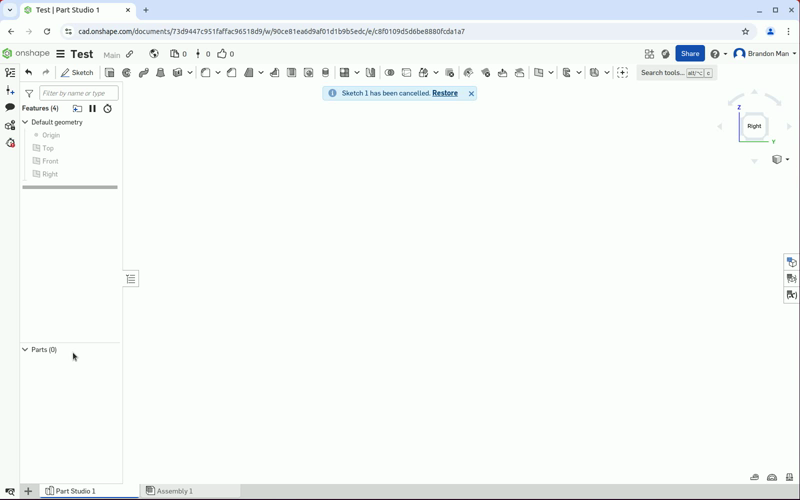
key_up(shift)
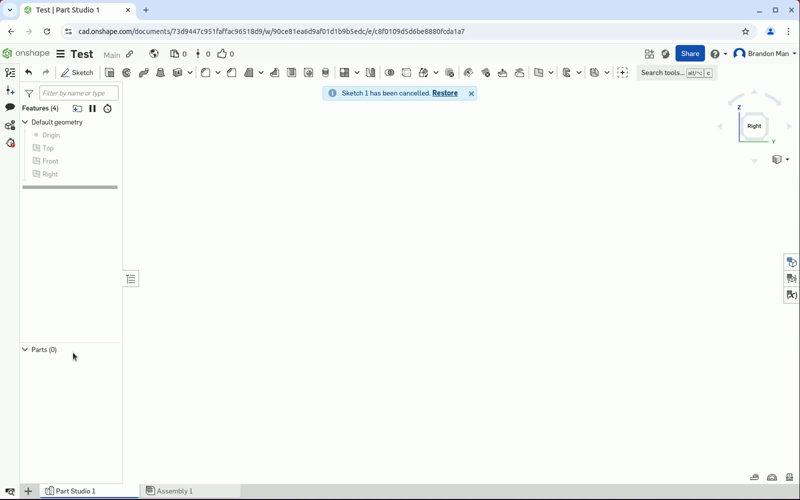
mouse_move(73, 352)
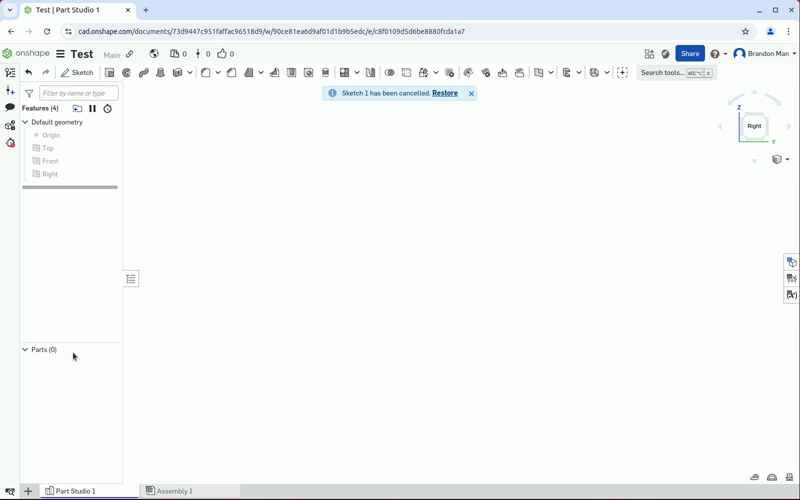
key(shift+y)
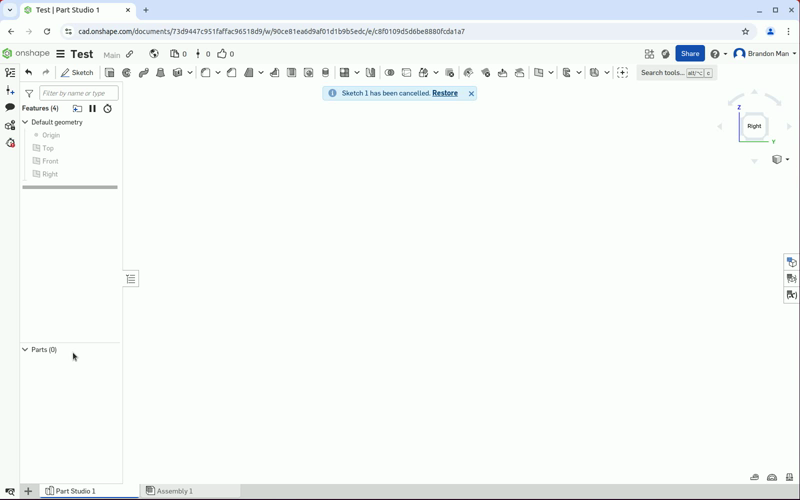
key(shift+s)
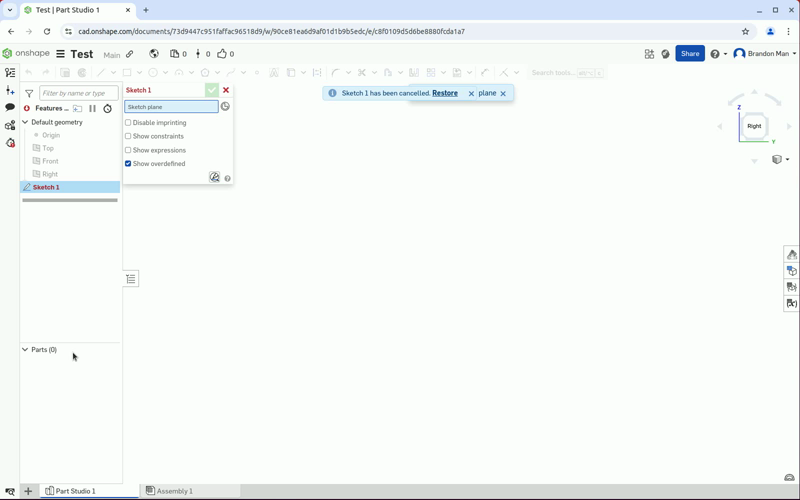
mouse_move(73, 176)
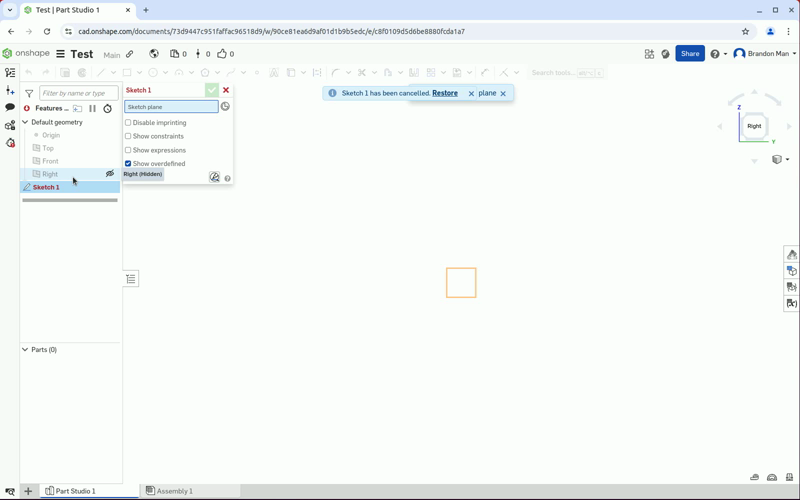
click(73, 176)
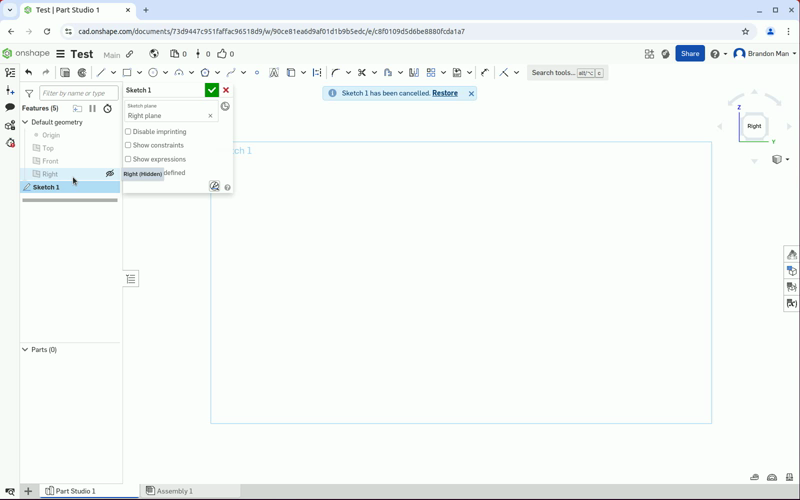
mouse_move(73, 352)
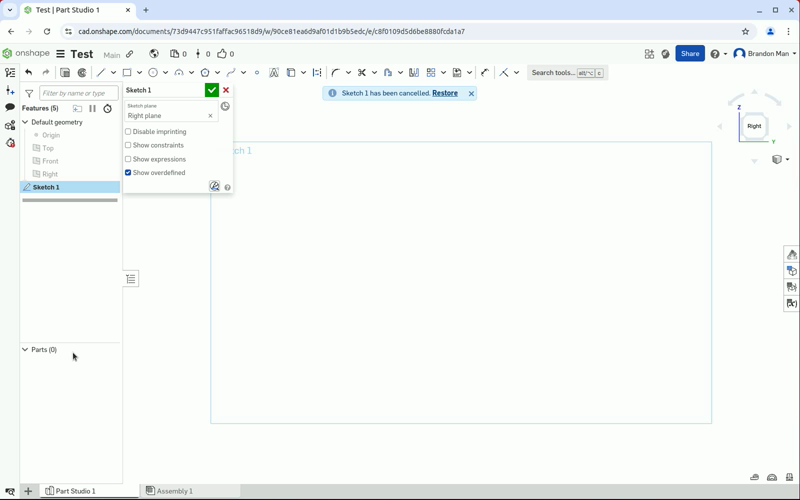
key(y)
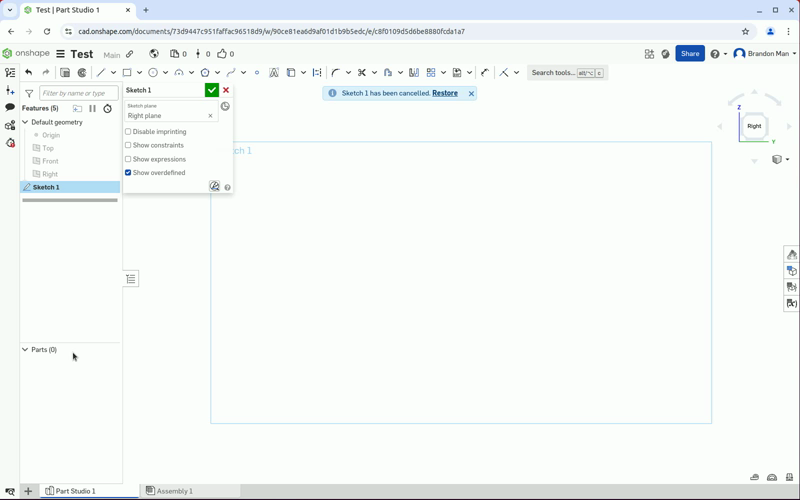
key(l)
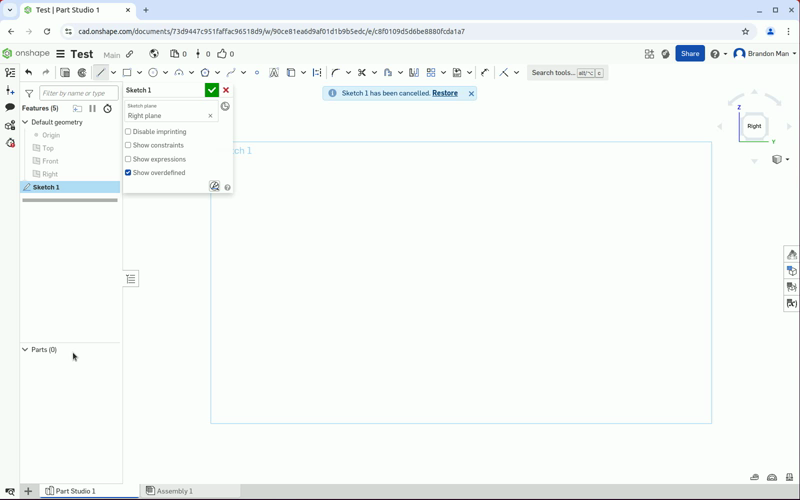
key_down(shift)
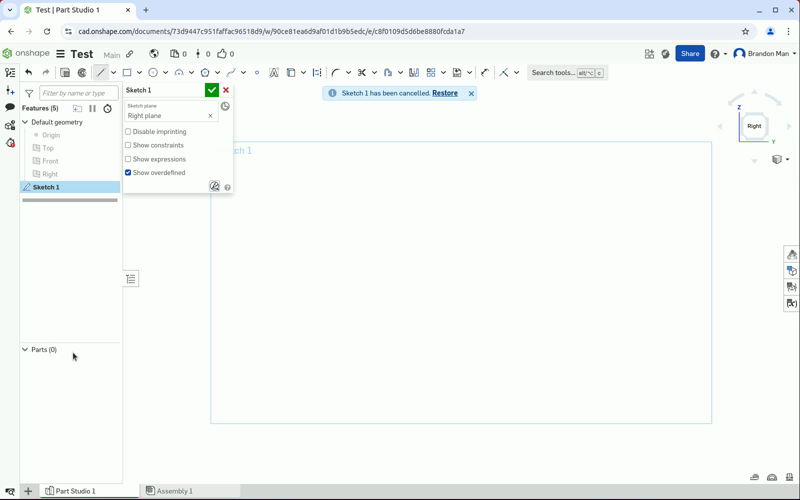
mouse_move(425, 268)
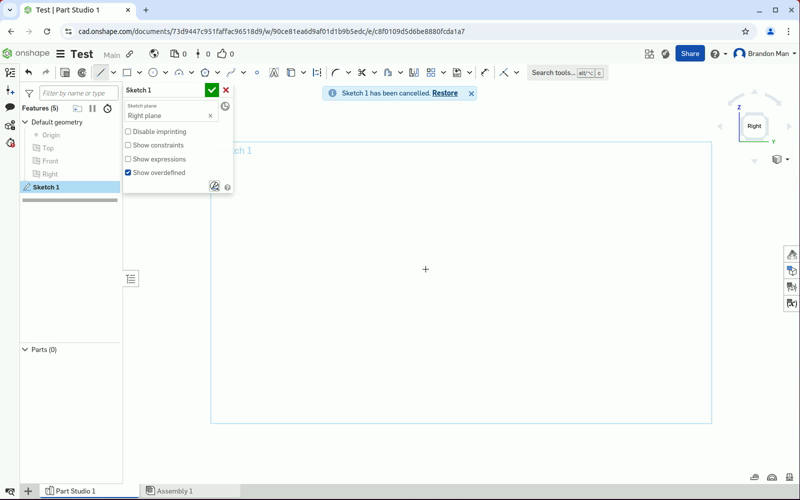
click(425, 268)
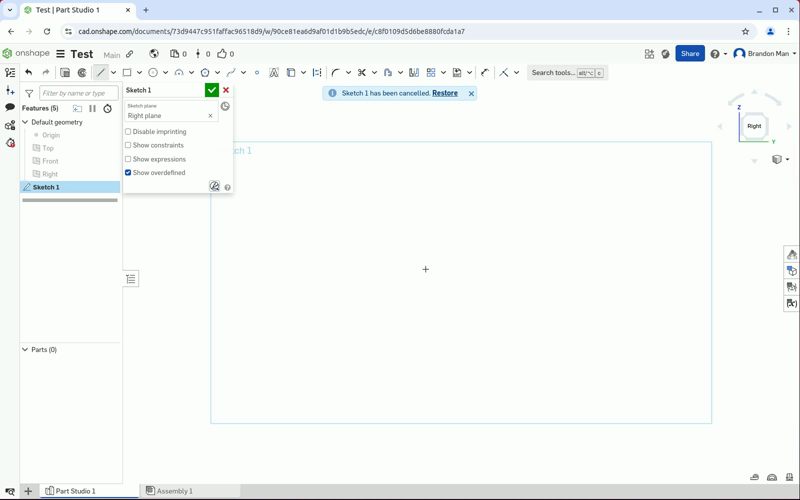
key_up(shift)
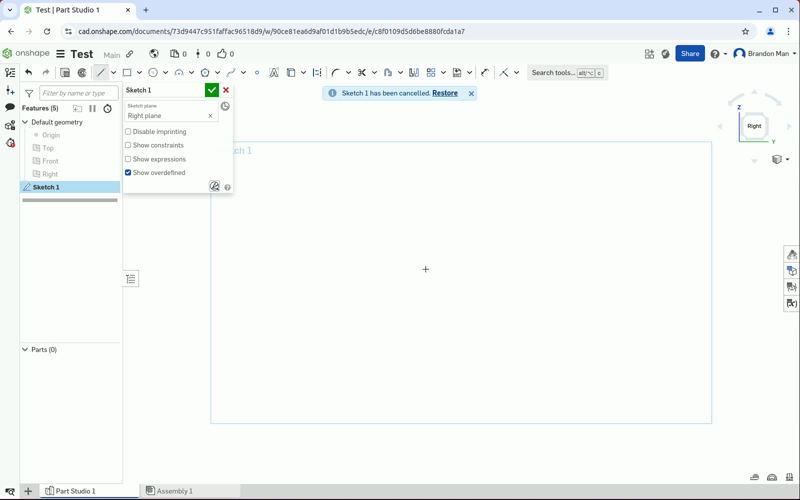
key_down(shift)
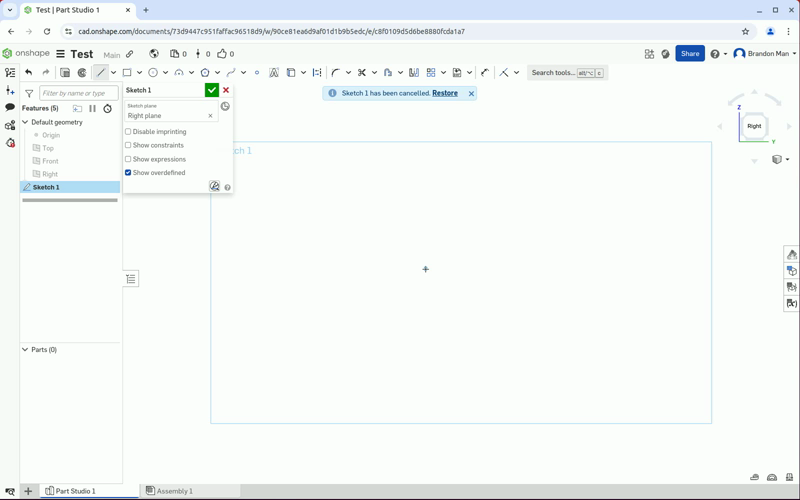
mouse_move(455, 268)
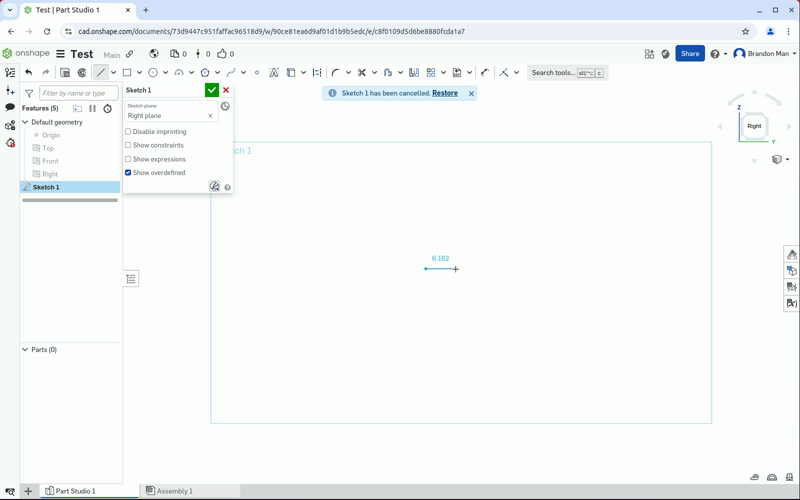
mouse_move(448, 268)
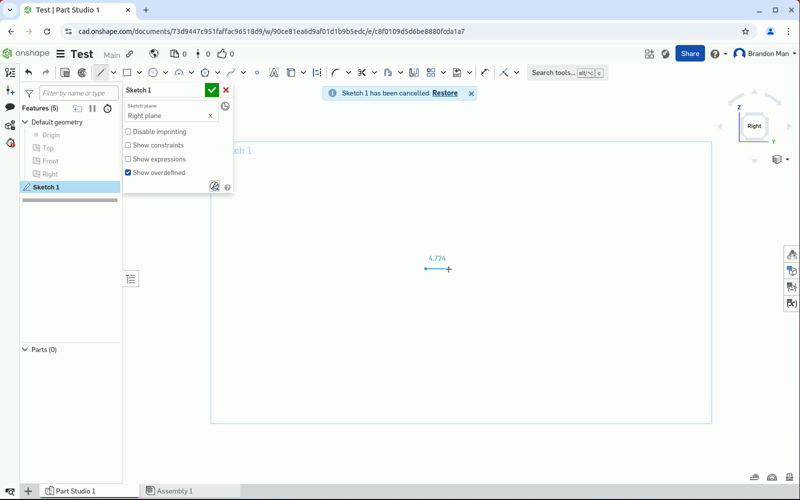
click(448, 268)
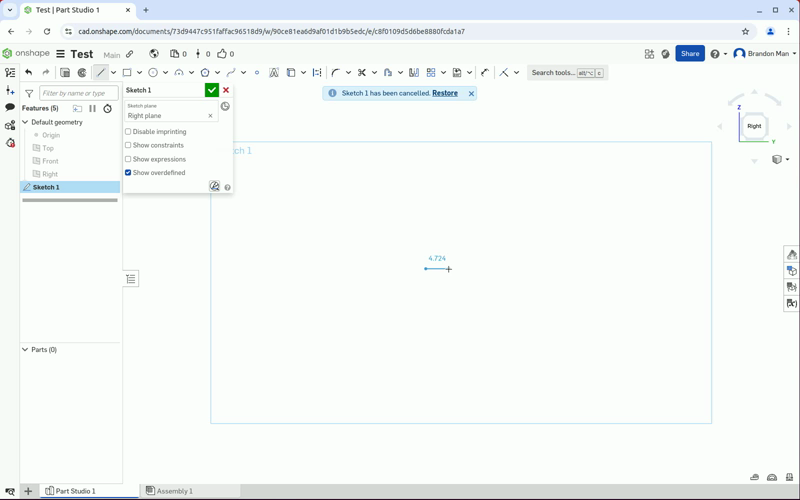
key_up(shift)
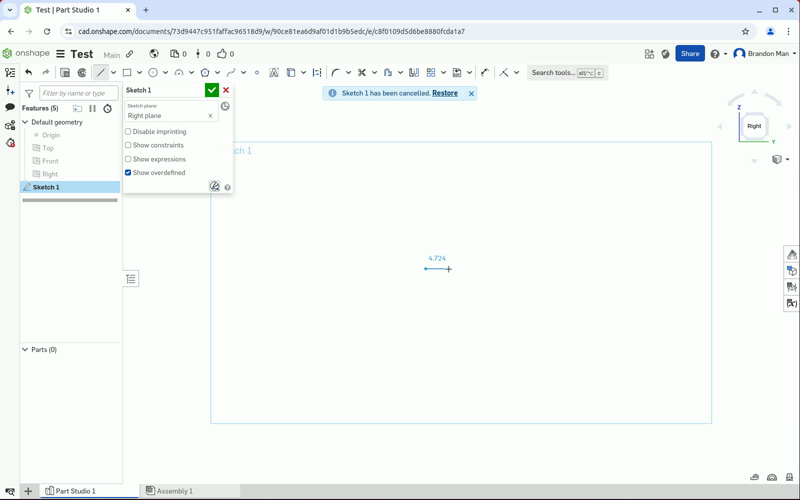
key(esc)
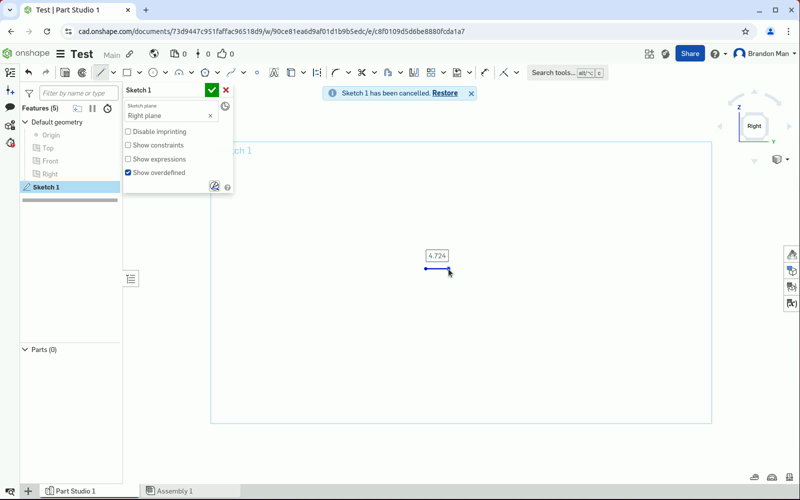
key(a)
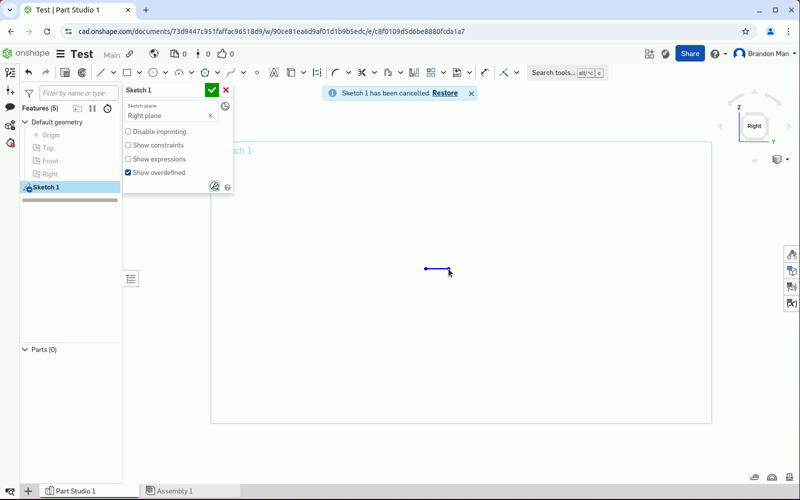
mouse_move(448, 268)
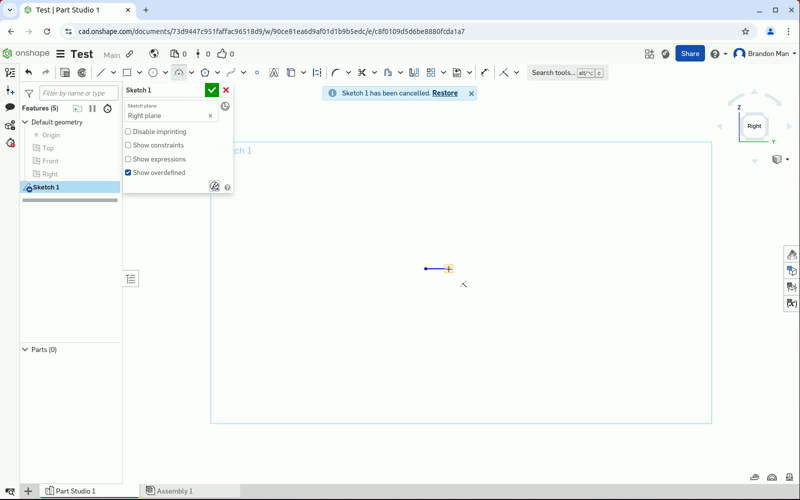
click(448, 268)
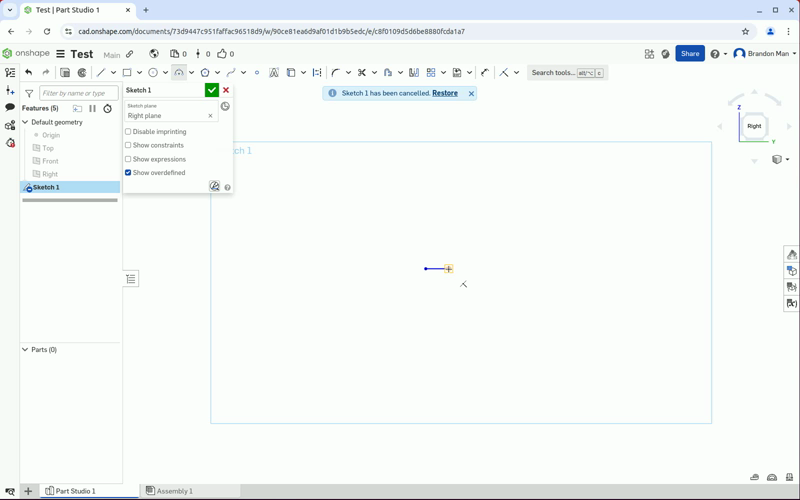
key_down(shift)
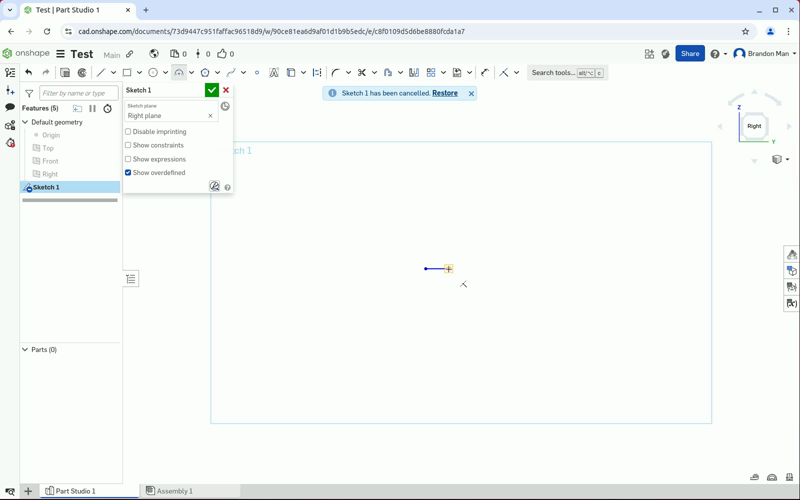
mouse_move(472, 268)
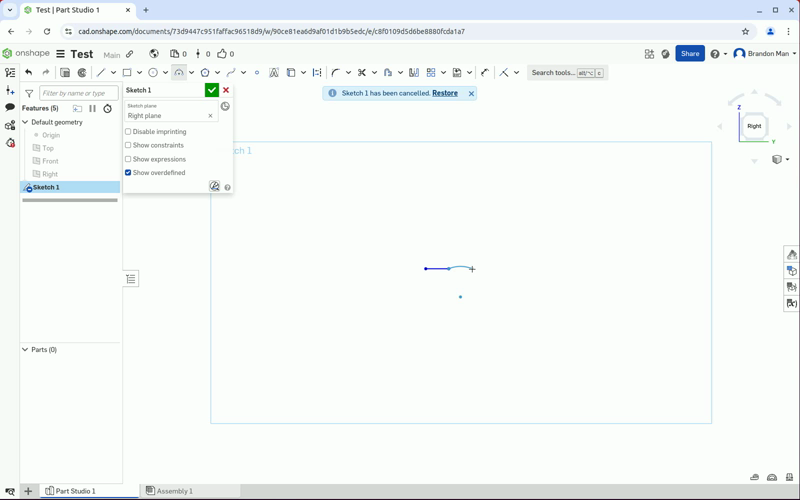
click(472, 268)
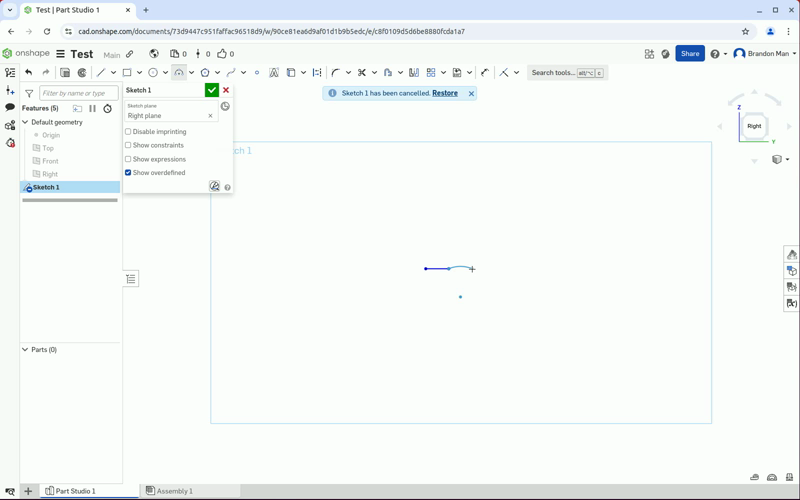
mouse_move(460, 264)
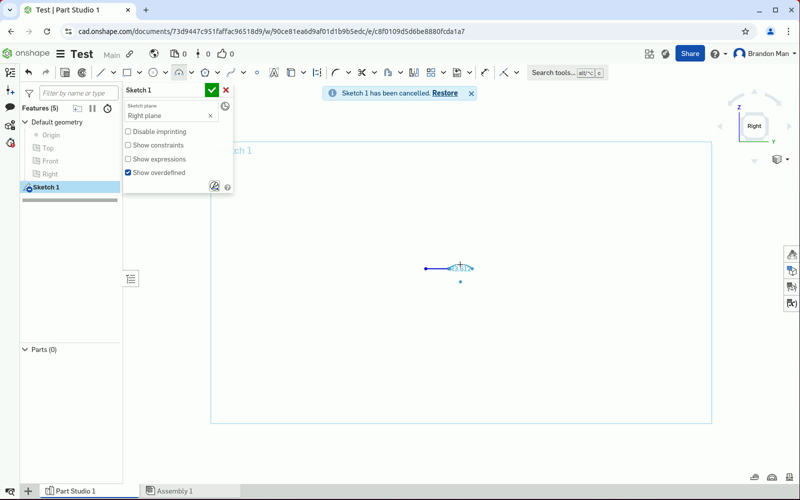
click(460, 264)
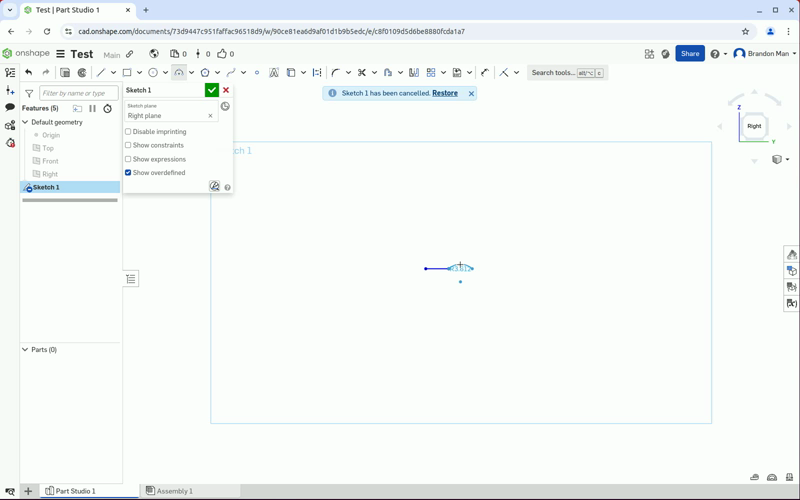
key_up(shift)
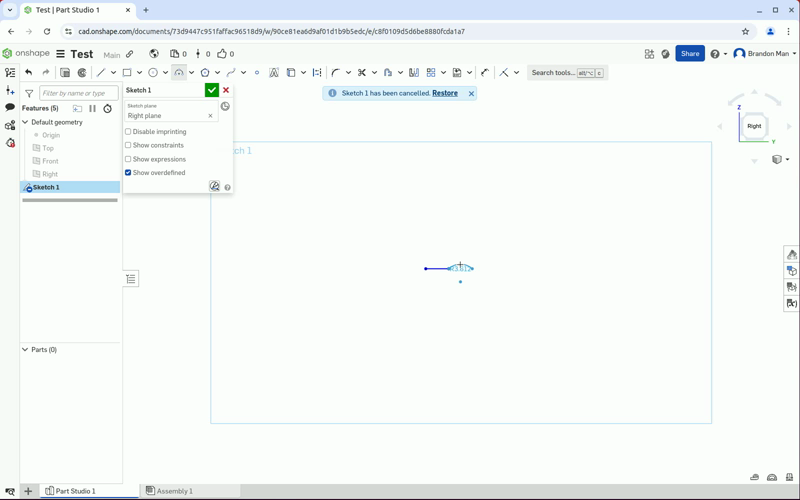
key(esc)
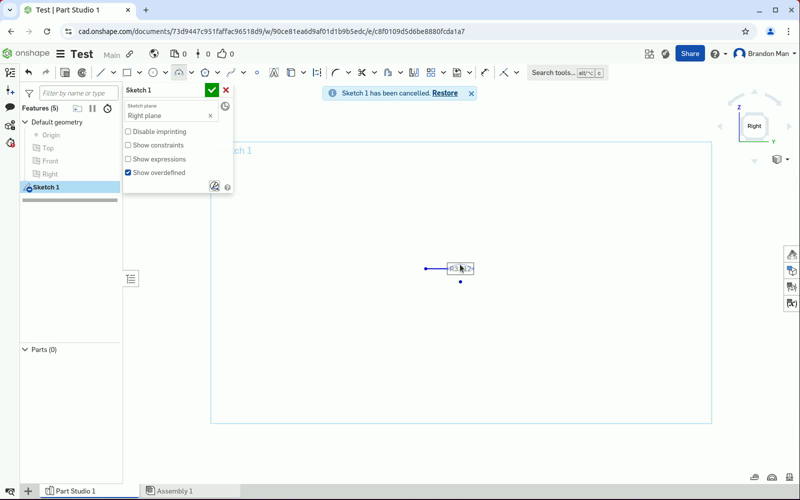
key(l)
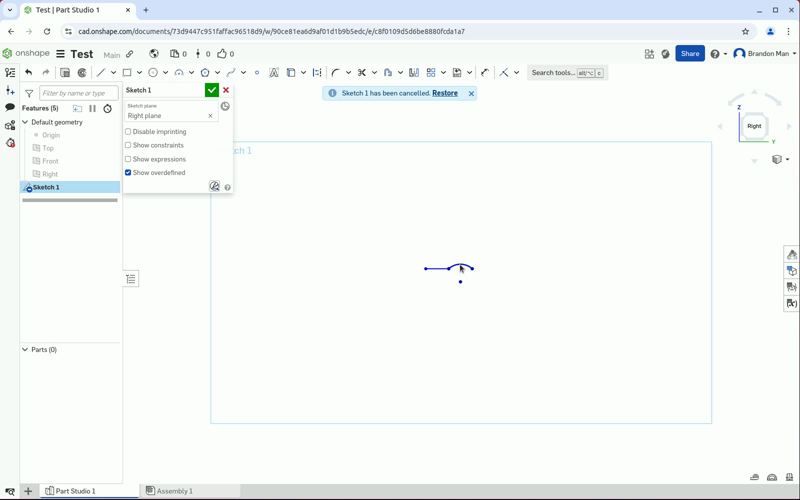
mouse_move(472, 268)
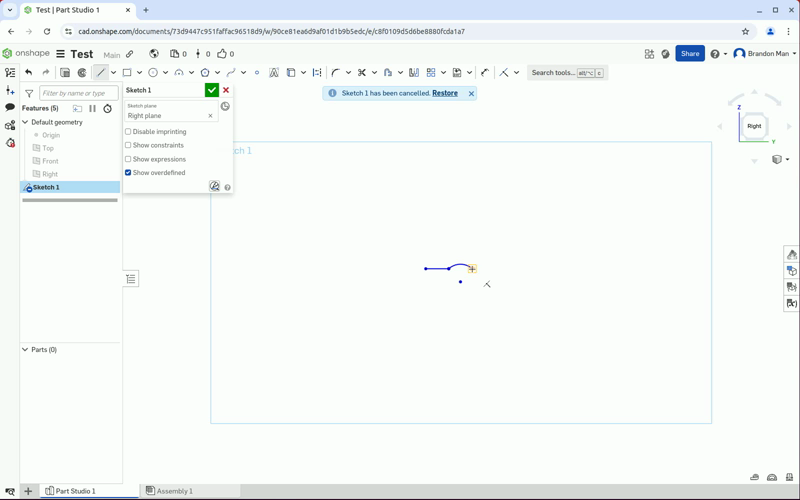
click(472, 268)
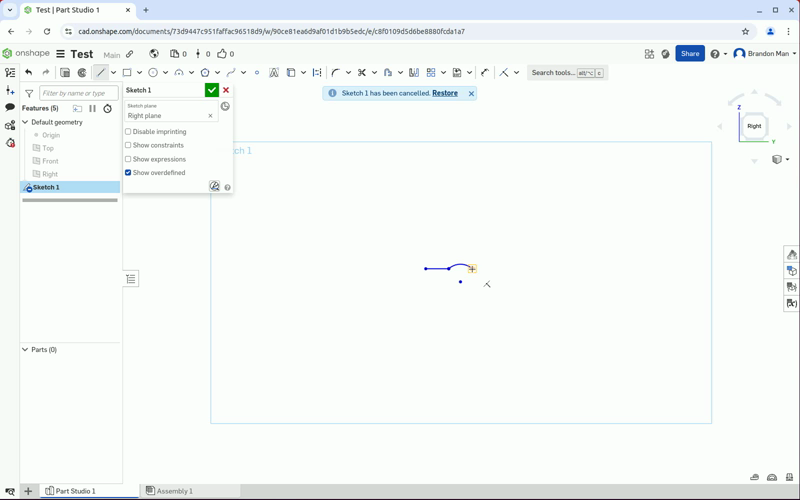
key_down(shift)
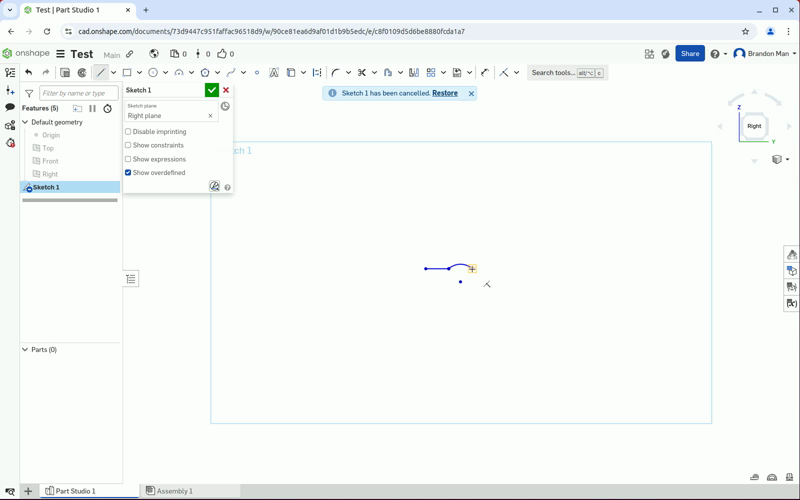
mouse_move(502, 268)
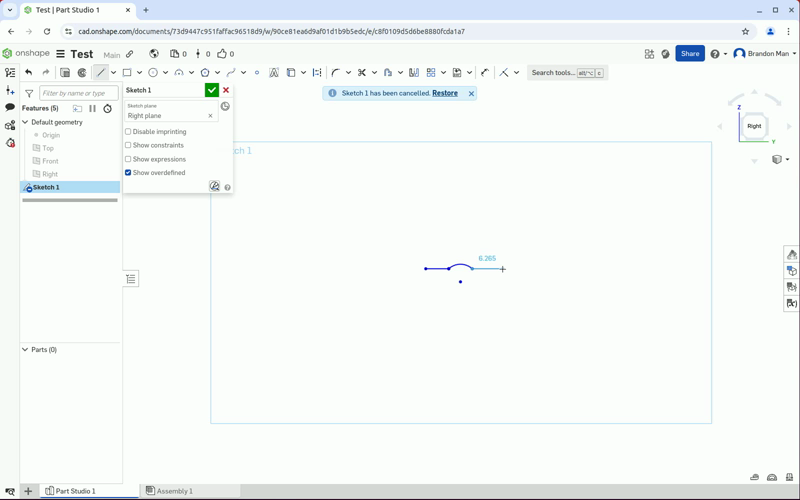
mouse_move(495, 268)
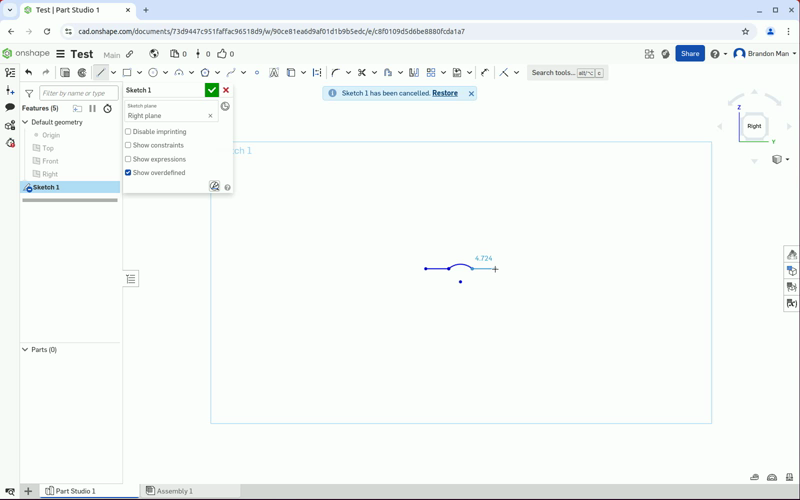
click(495, 268)
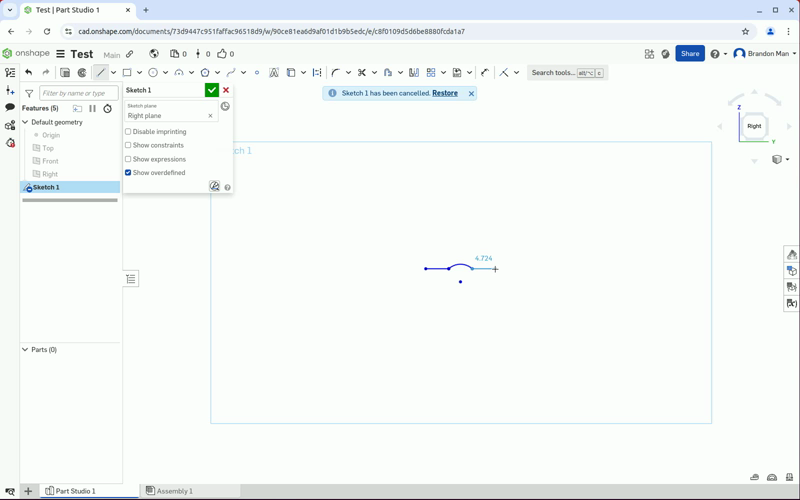
key_up(shift)
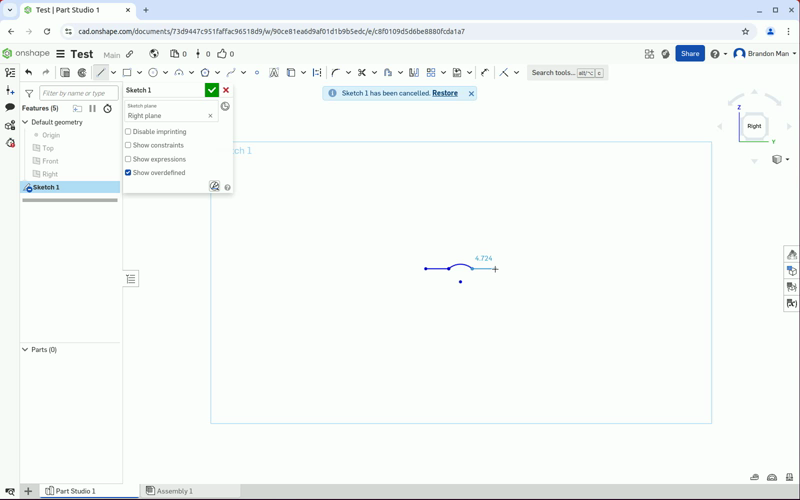
key(esc)
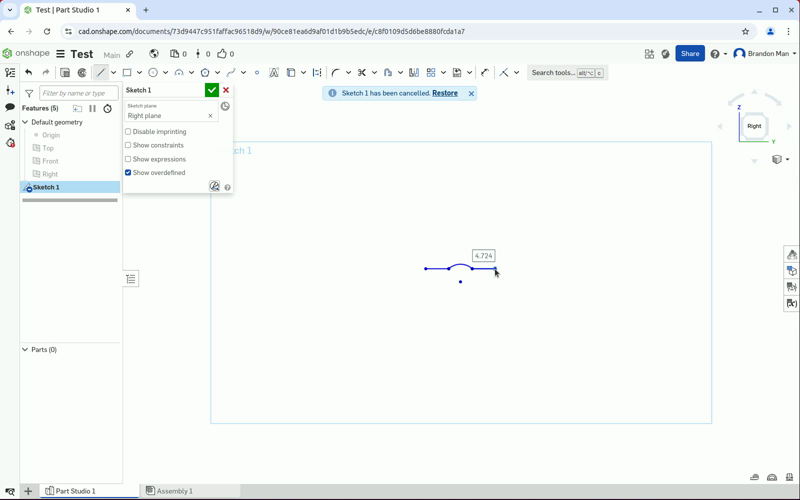
key(a)
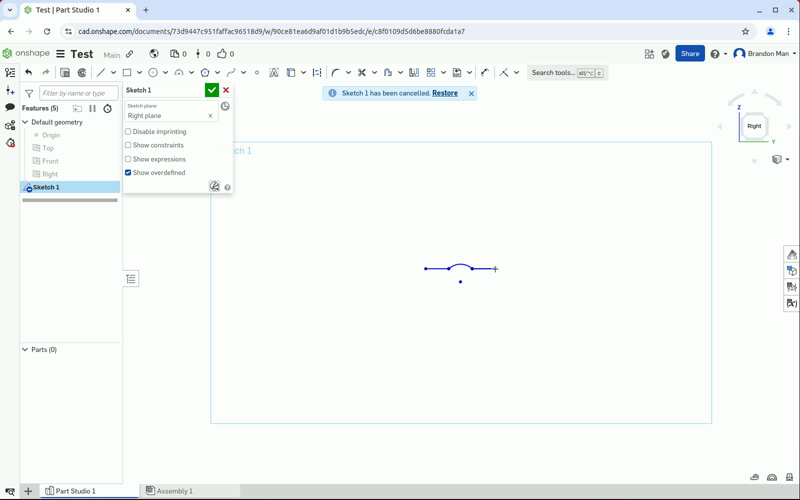
mouse_move(495, 268)
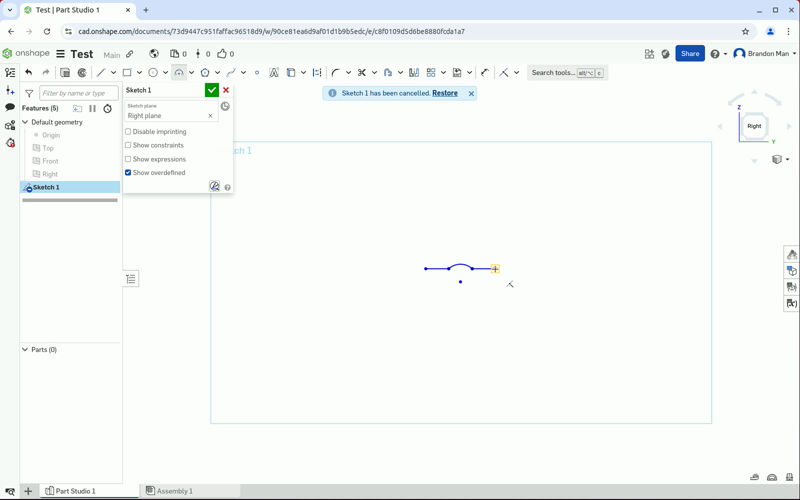
click(495, 268)
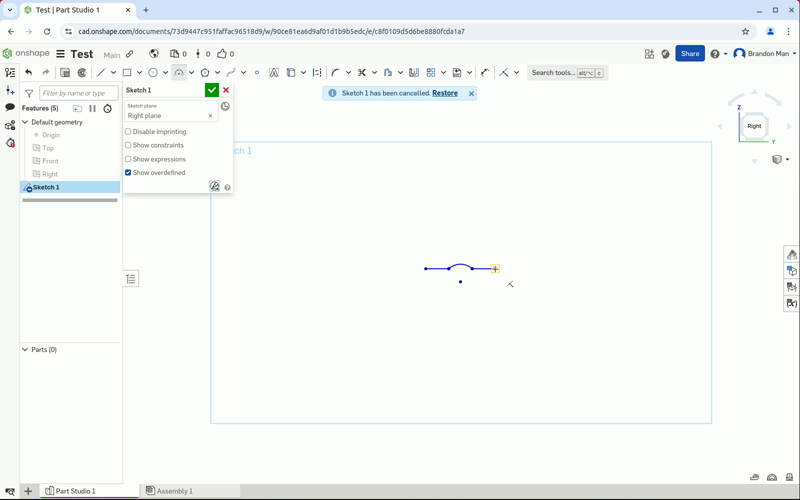
mouse_move(425, 268)
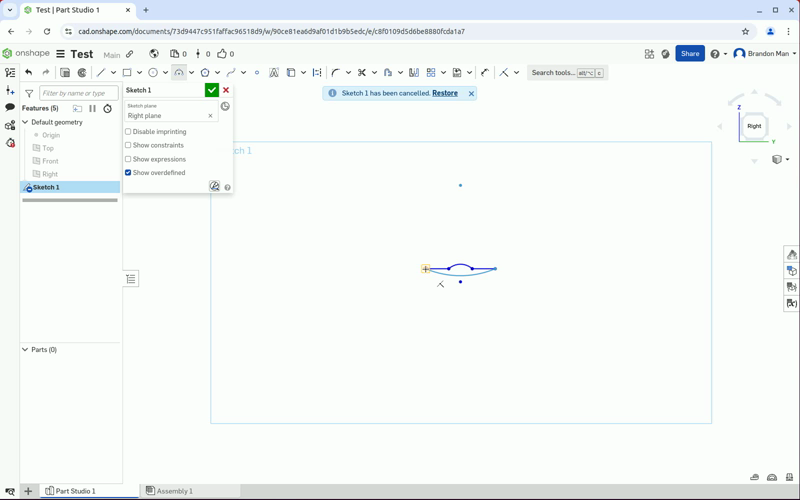
click(425, 268)
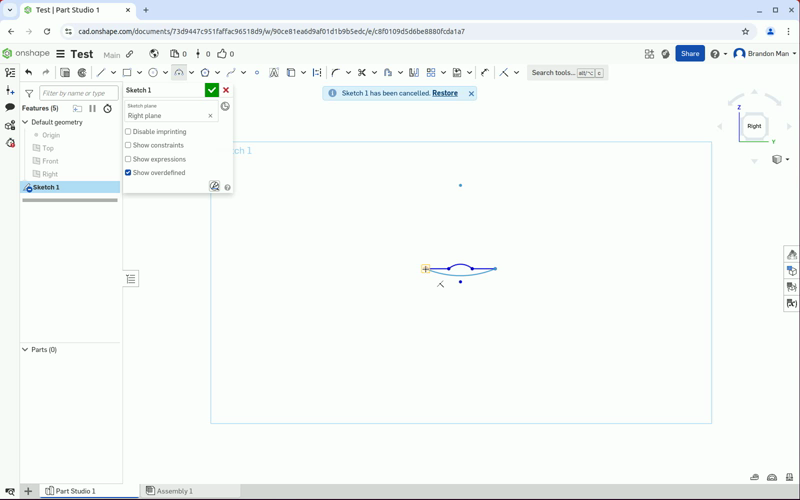
key_down(shift)
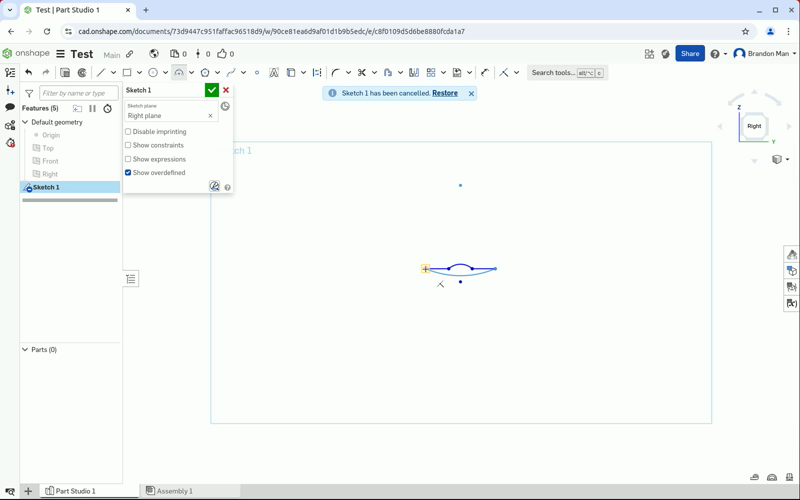
mouse_move(460, 245)
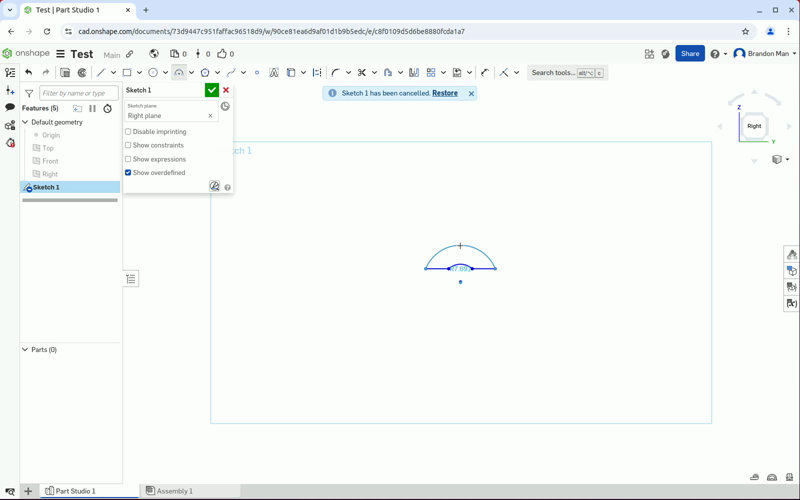
click(460, 245)
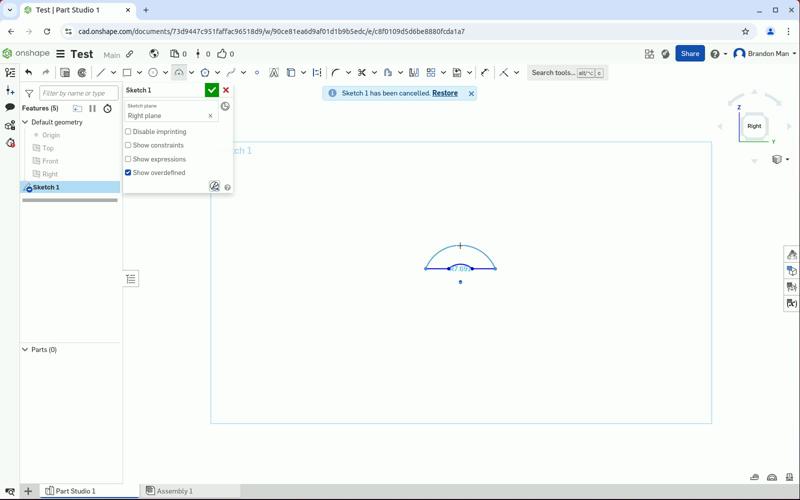
key_up(shift)
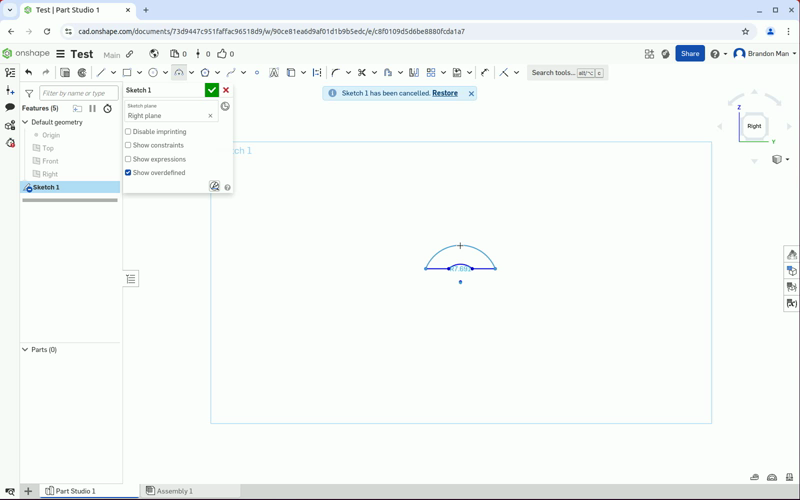
key(esc)
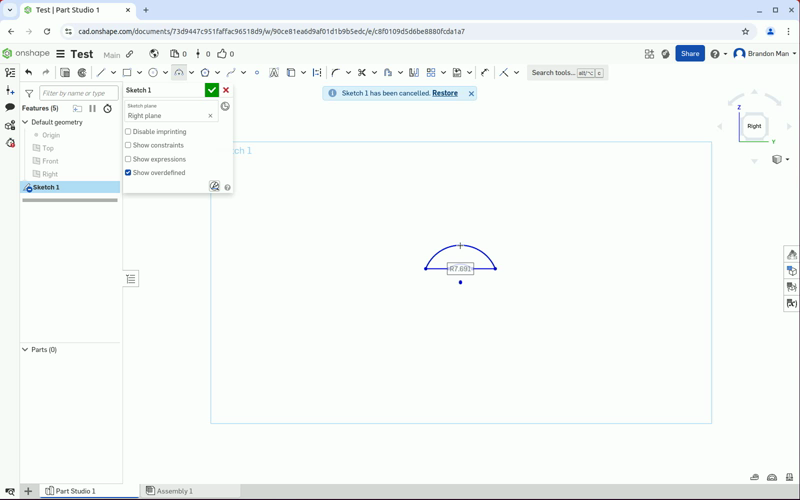
mouse_move(441, 255)
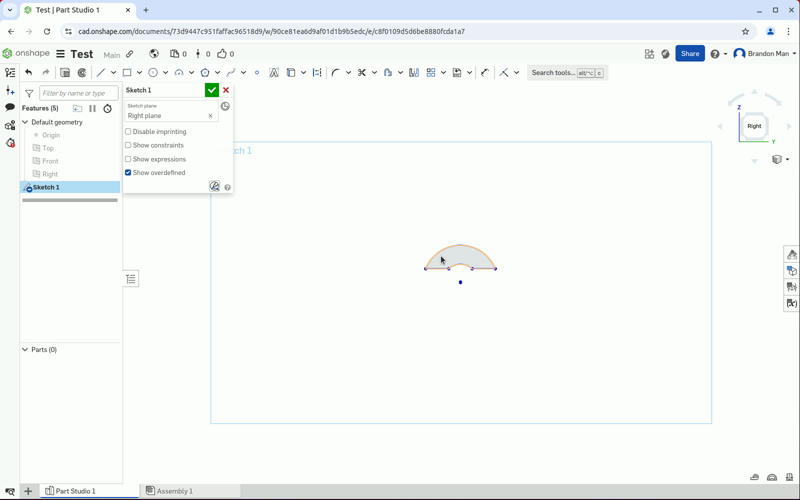
scroll(6)
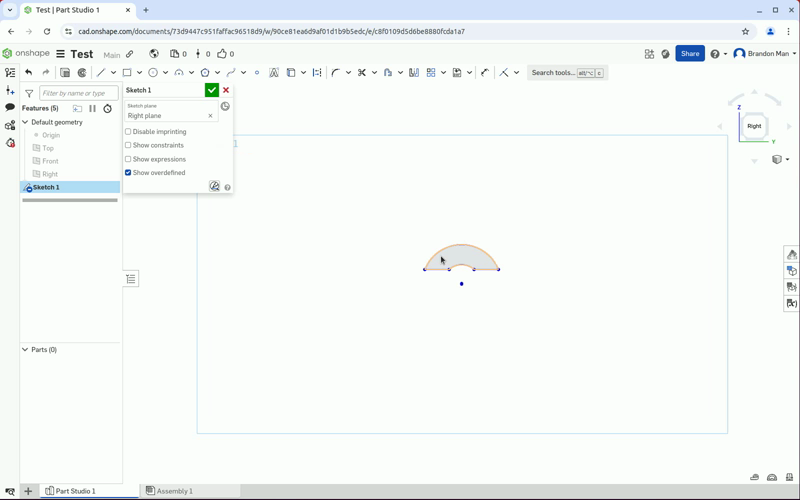
scroll(6)
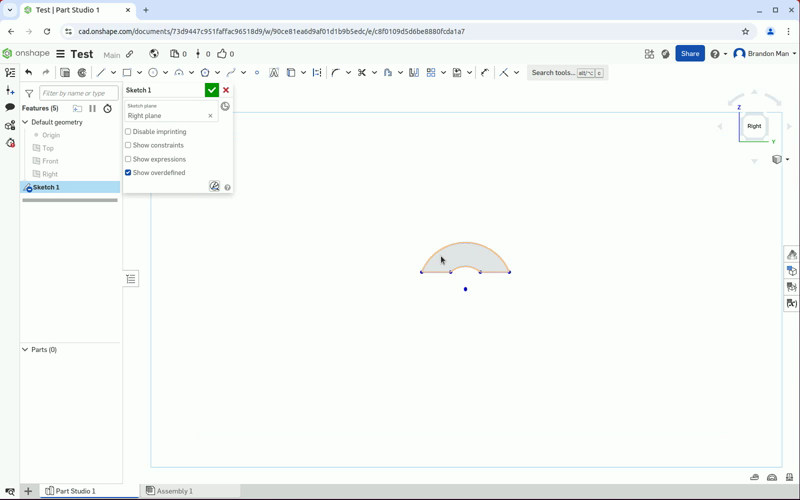
scroll(6)
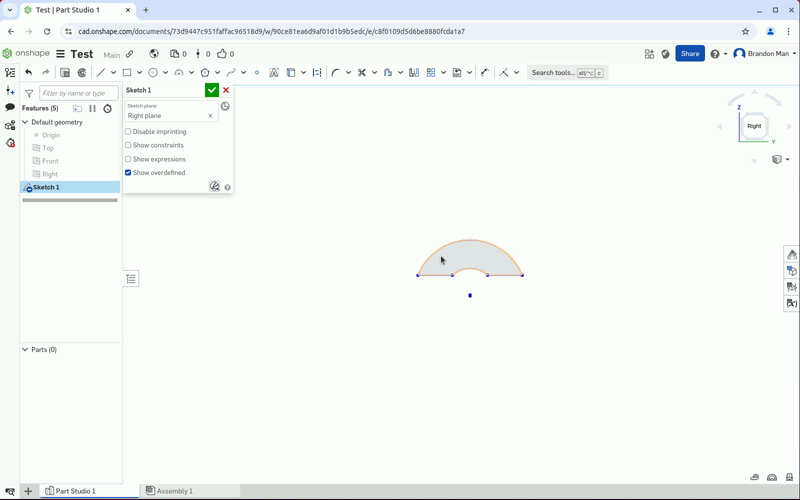
scroll(6)
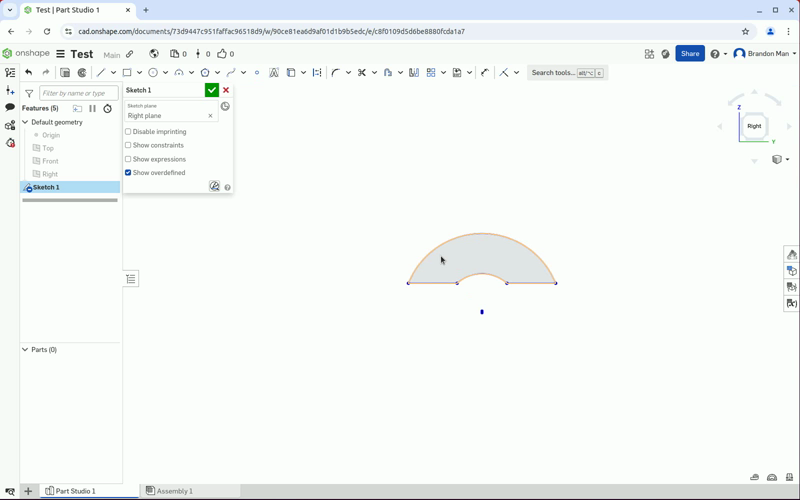
scroll(6)
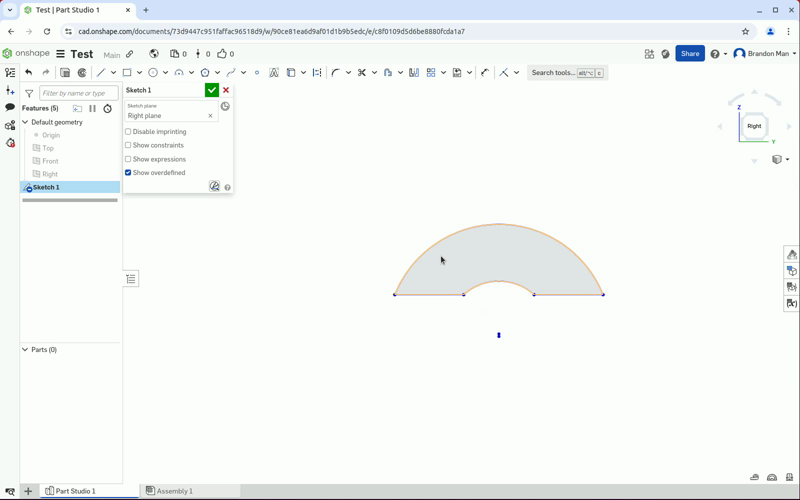
scroll(6)
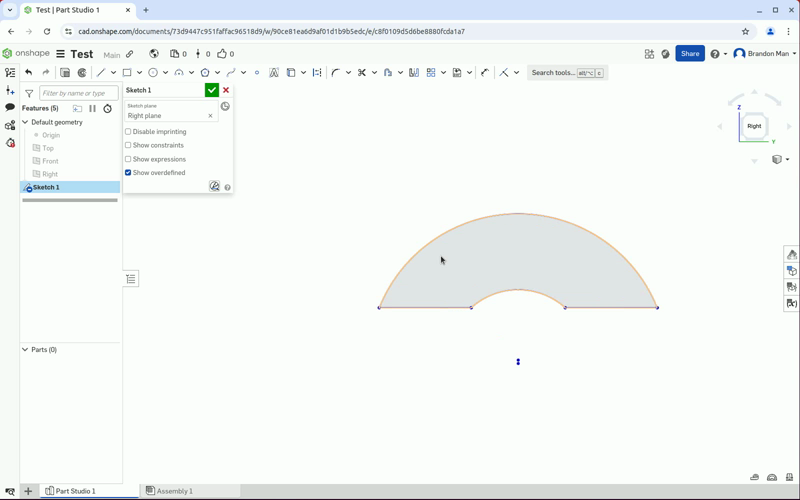
scroll(6)
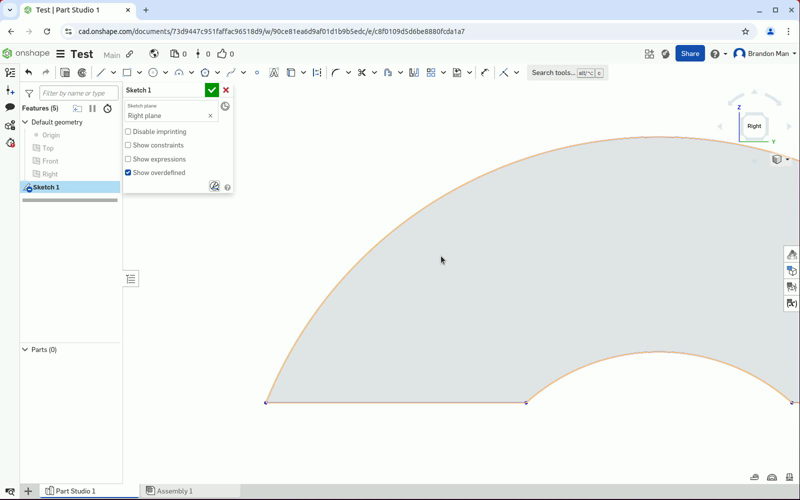
click(441, 255)
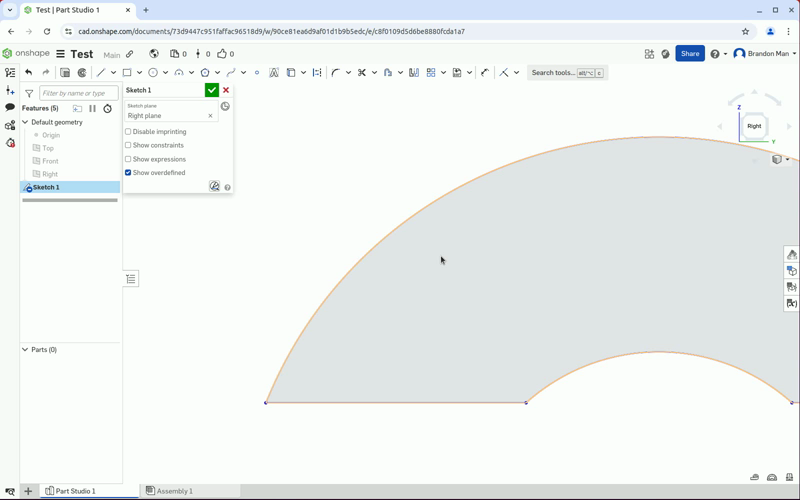
scroll(-6)
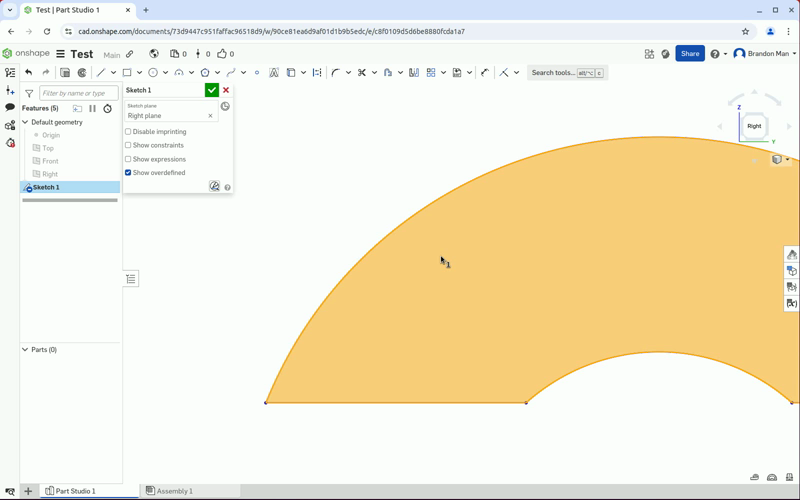
scroll(-6)
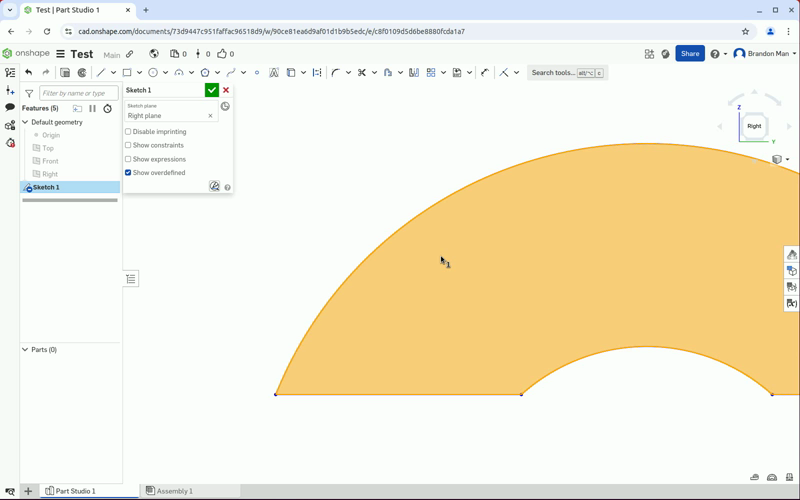
scroll(-6)
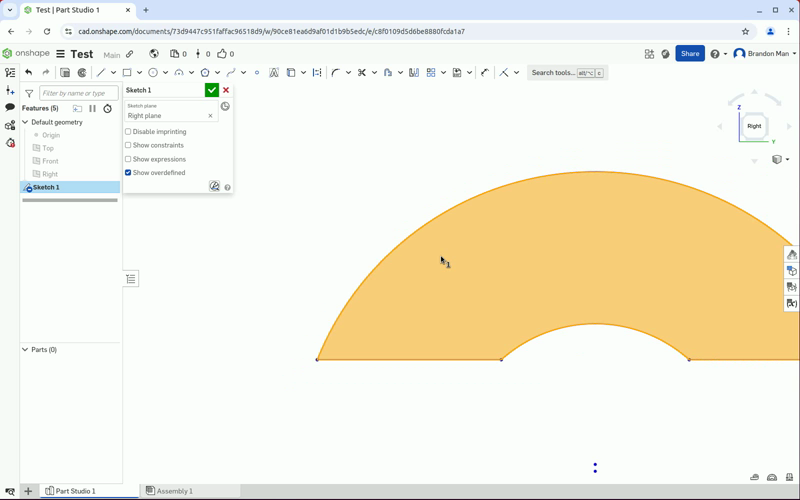
scroll(-6)
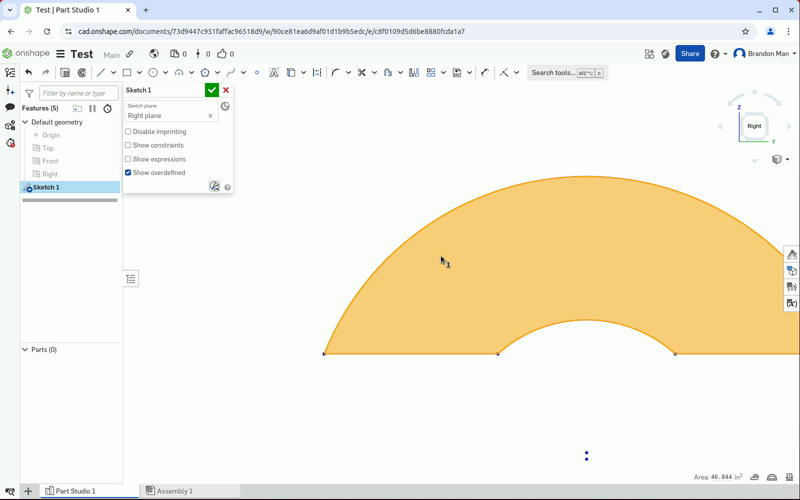
scroll(-6)
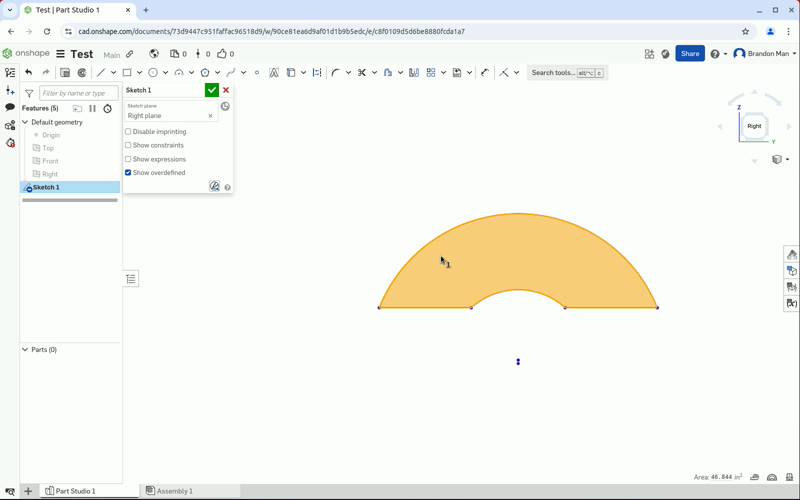
scroll(-6)
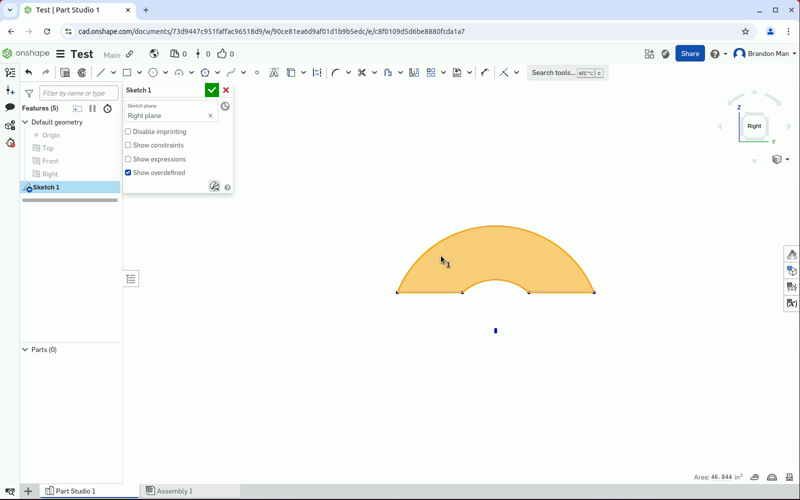
scroll(-6)
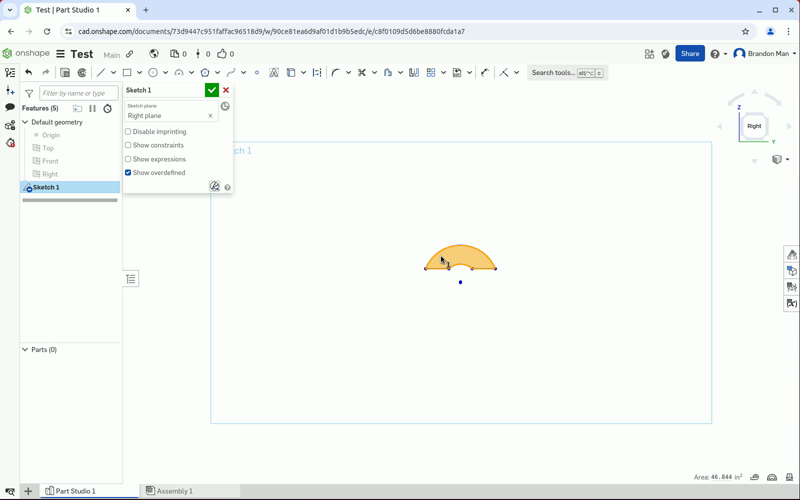
mouse_move(73, 352)
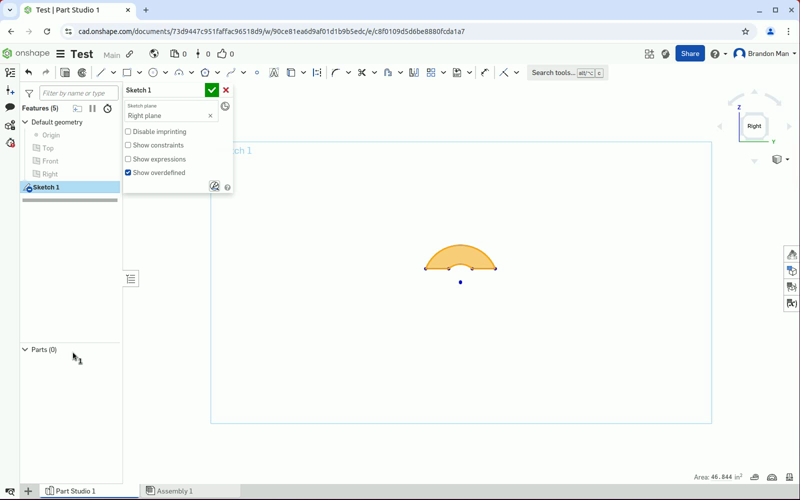
key(shift+y)
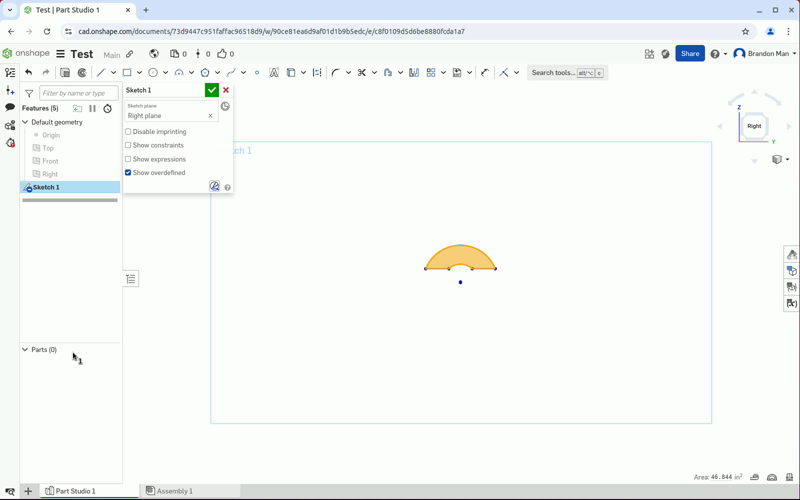
key(shift+e)
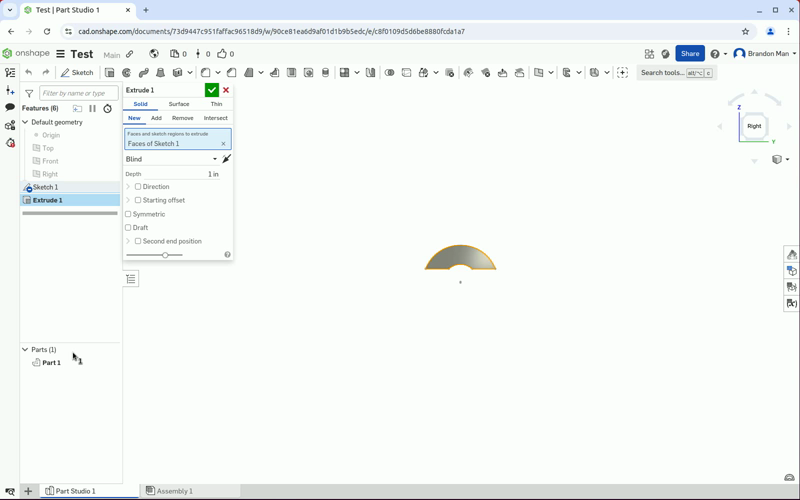
mouse_move(143, 106)
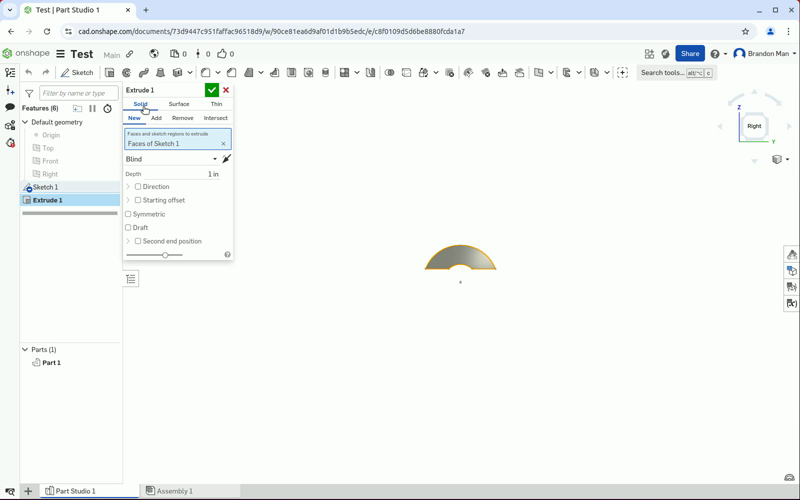
click(143, 106)
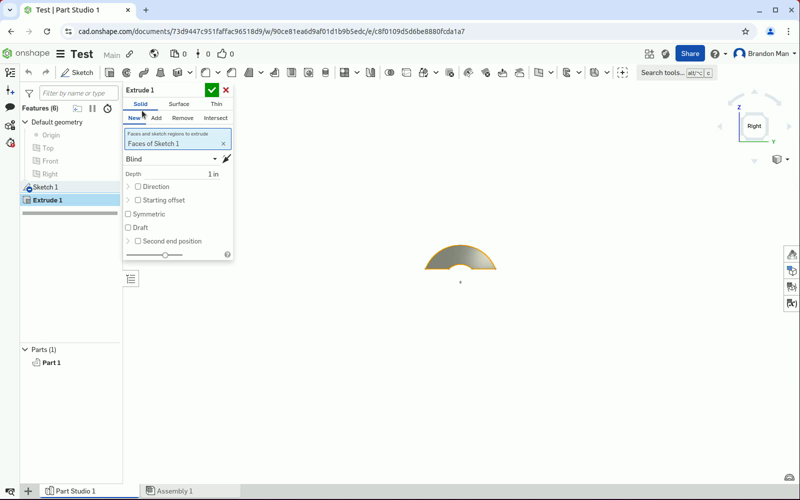
mouse_move(137, 120)
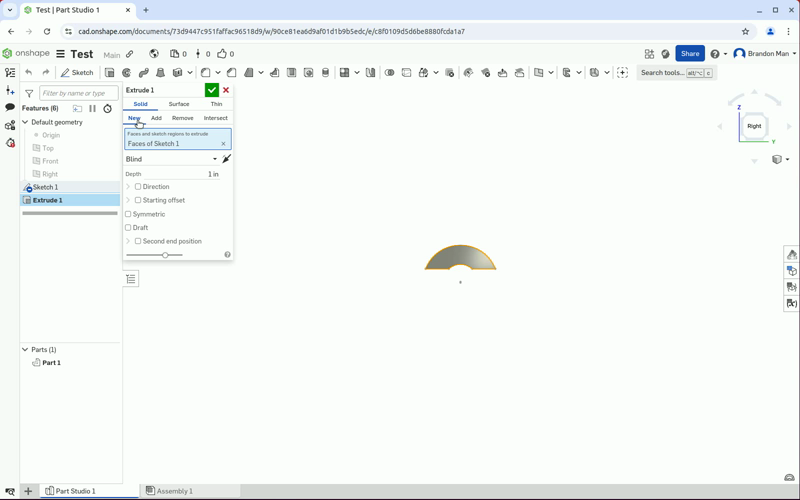
click(137, 120)
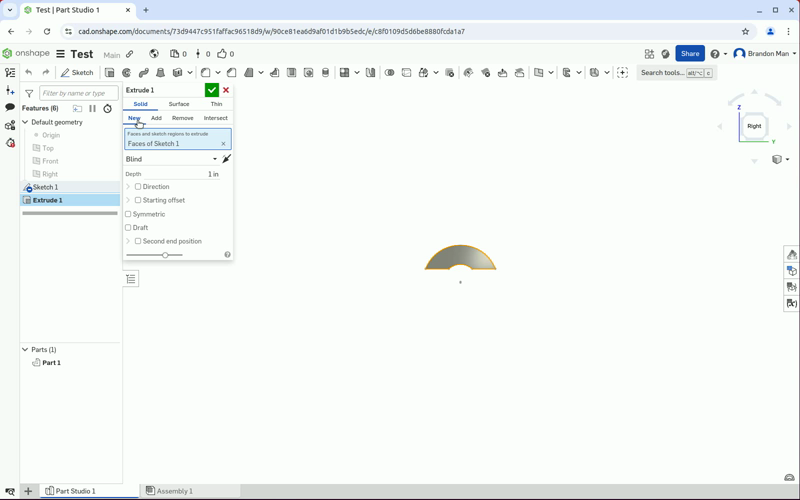
key(tab, 4)
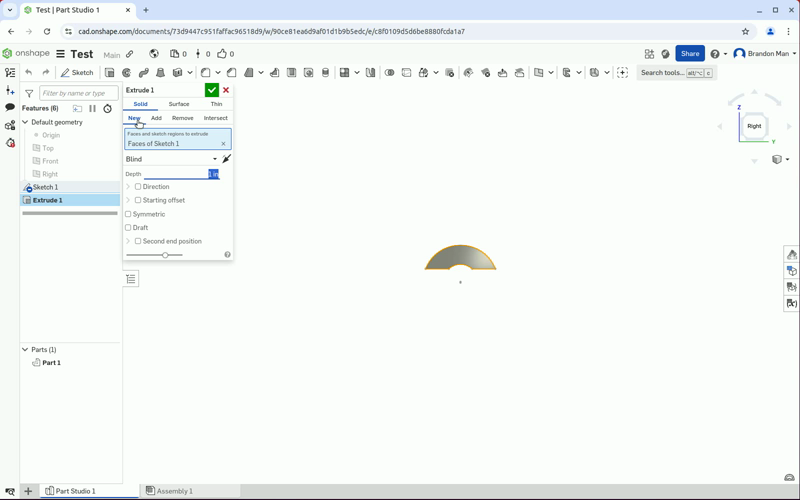
text(15.405)
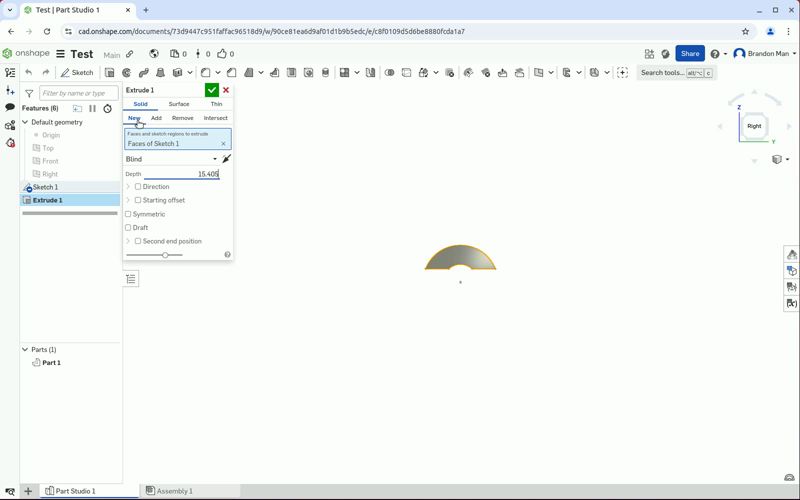
key(enter)
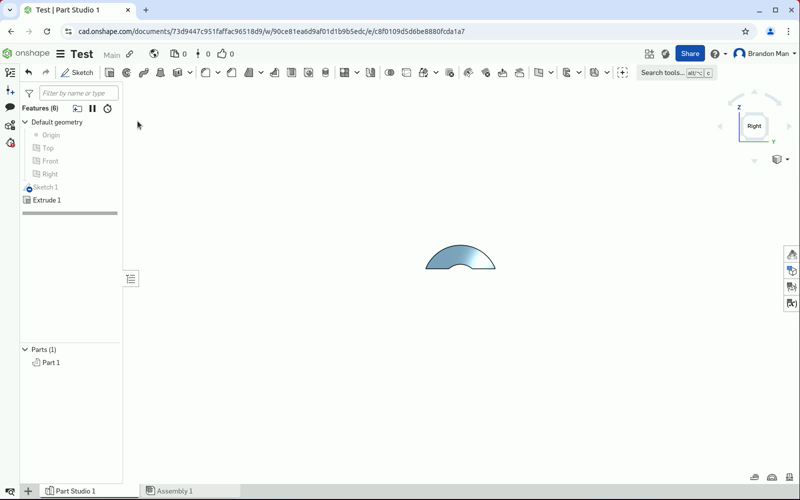
key(shift+h)
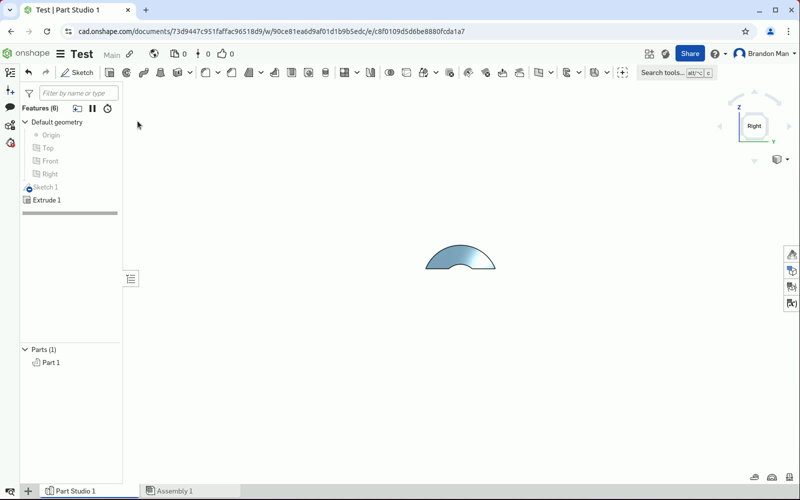
key(shift+h)
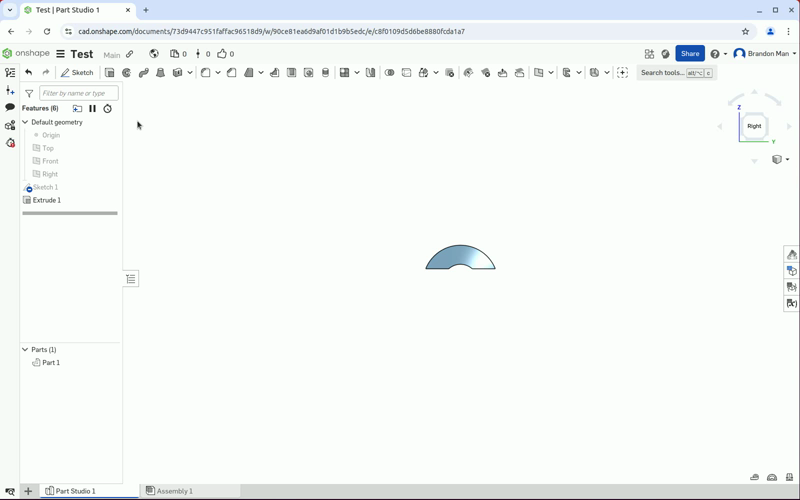
mouse_move(73, 189)
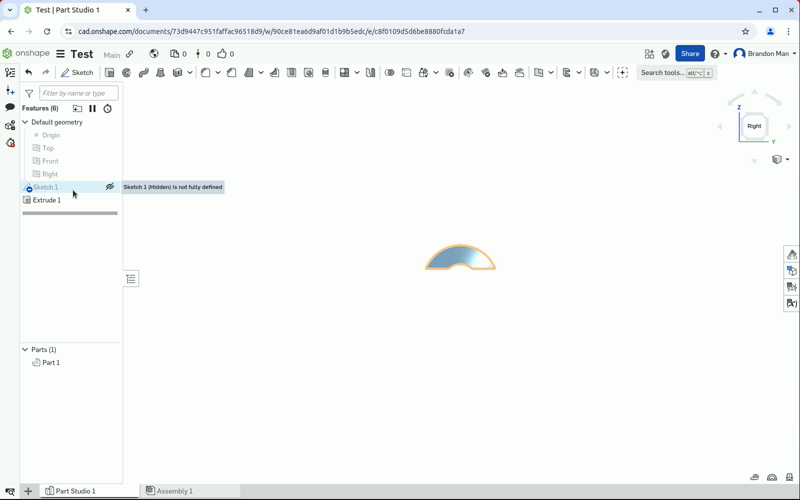
click(73, 189)
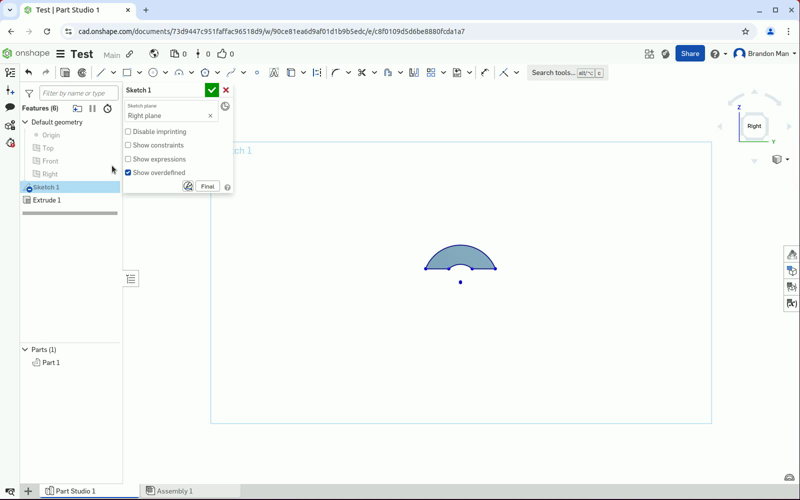
mouse_move(229, 92)
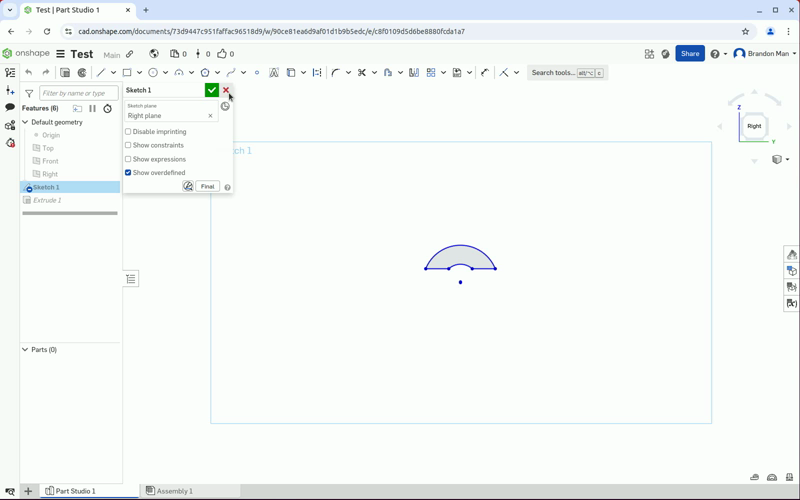
click(229, 92)
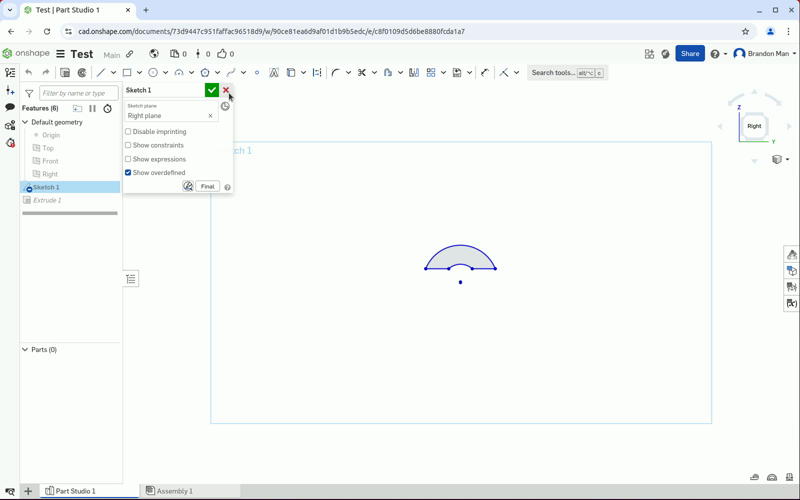
key(shift+s)
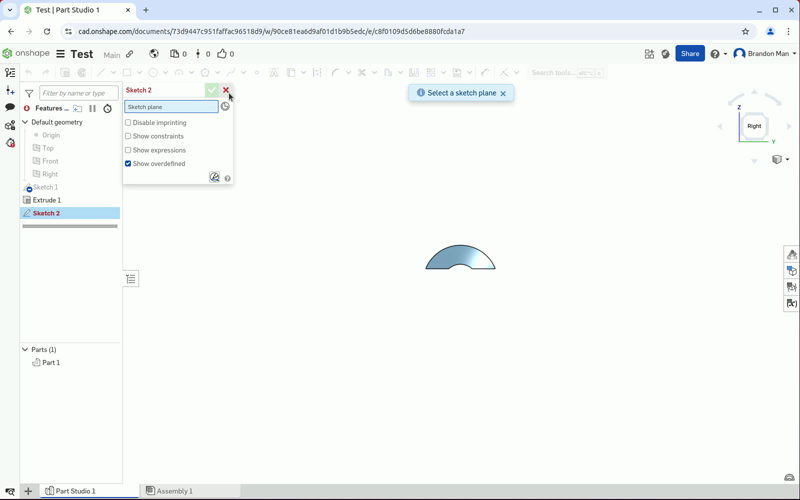
mouse_move(73, 176)
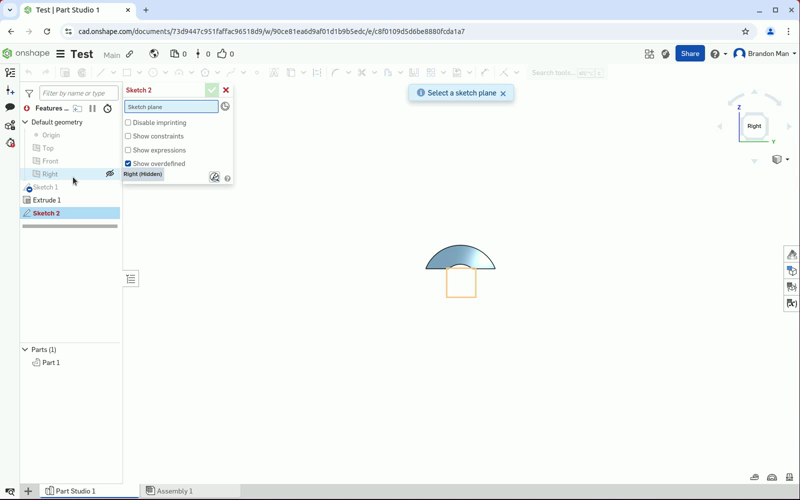
click(73, 176)
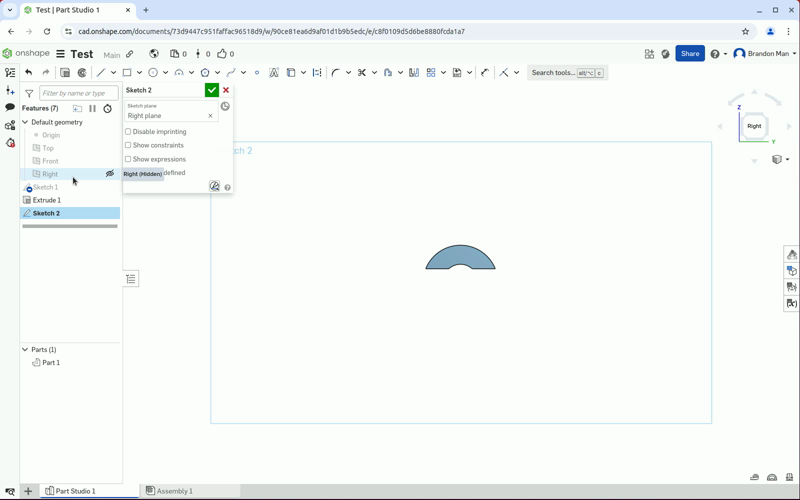
mouse_move(73, 352)
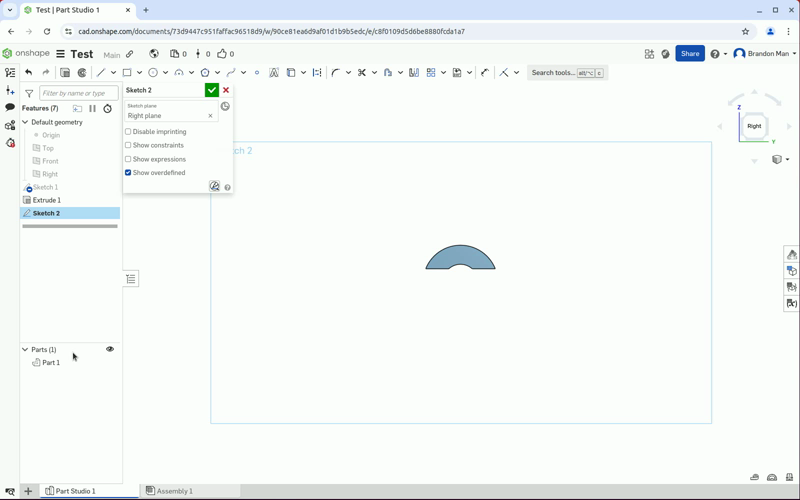
key(y)
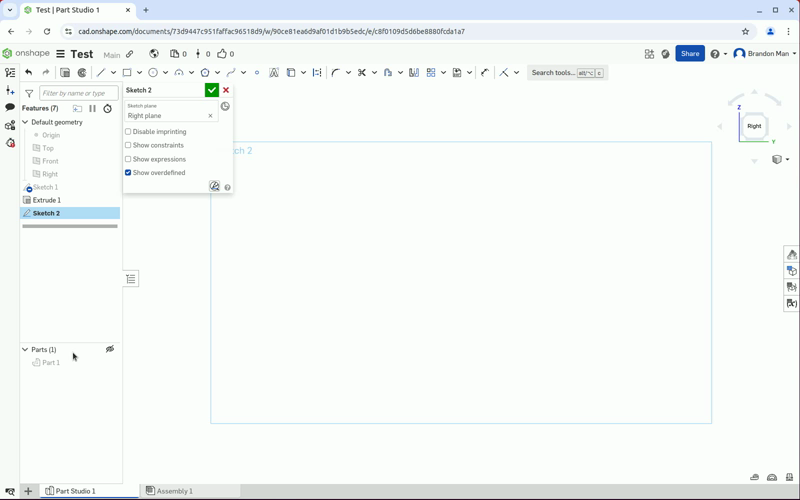
key(l)
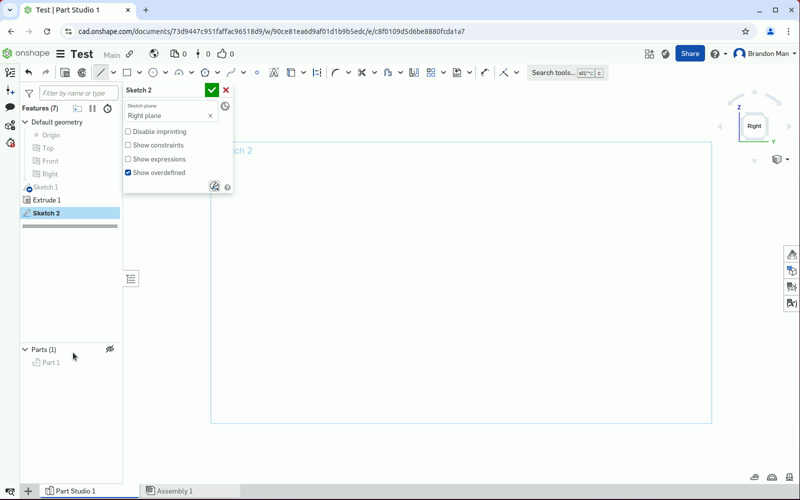
key_down(shift)
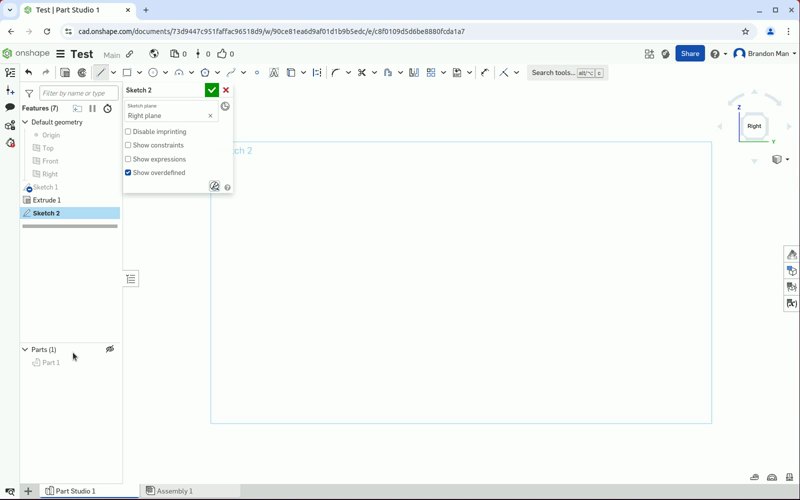
mouse_move(425, 297)
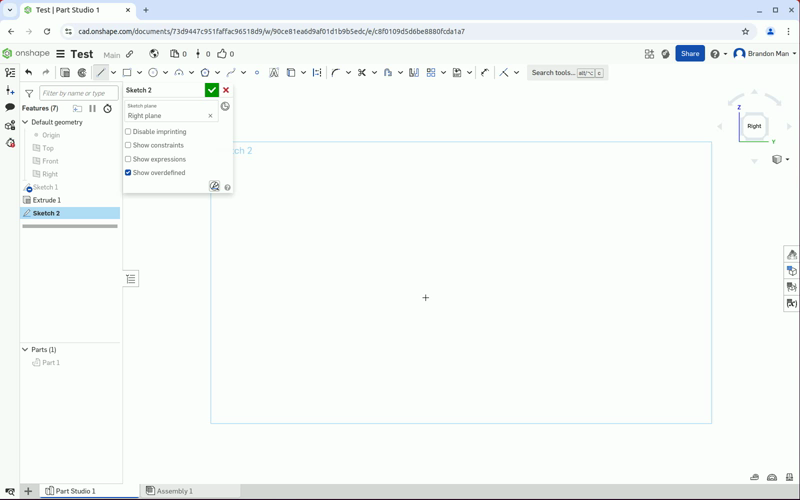
click(425, 297)
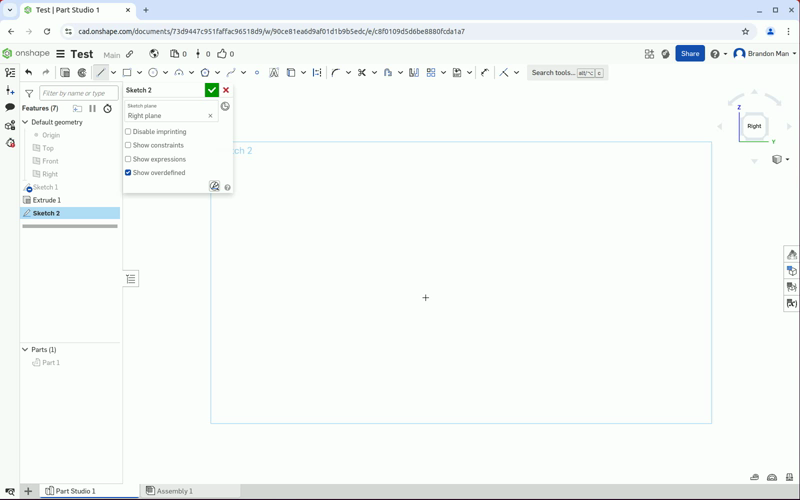
key_up(shift)
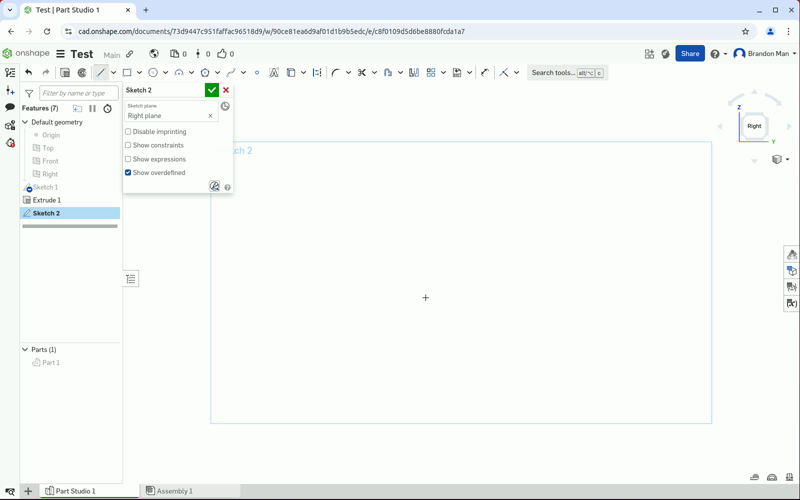
key_down(shift)
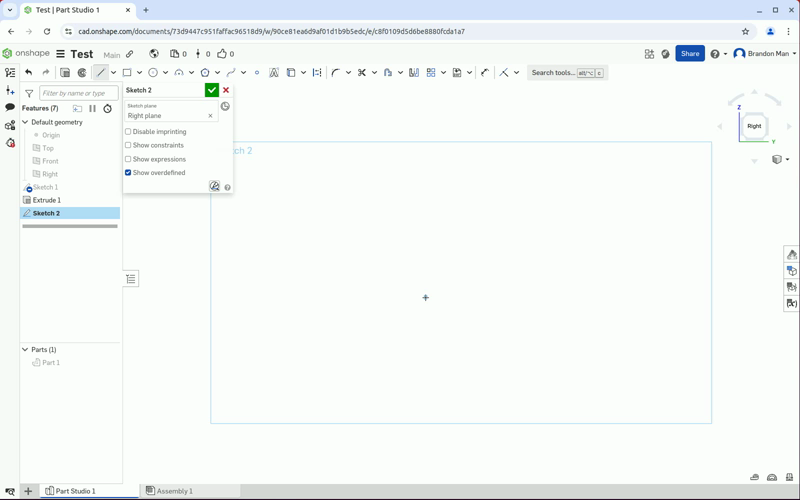
mouse_move(455, 297)
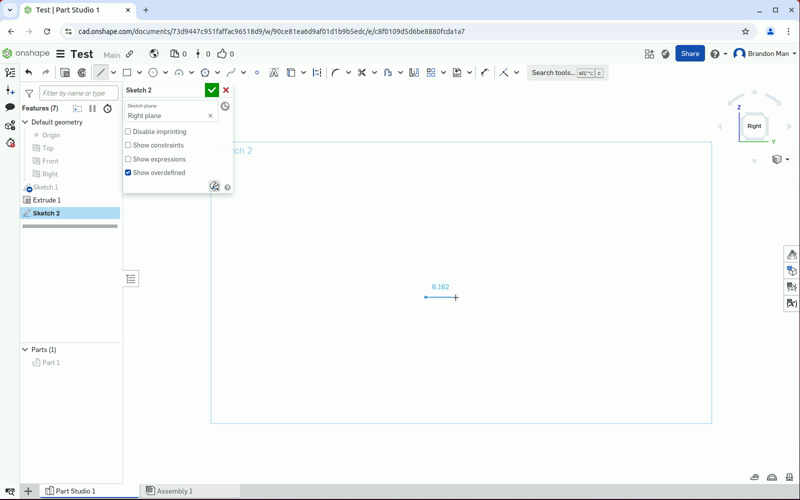
mouse_move(448, 297)
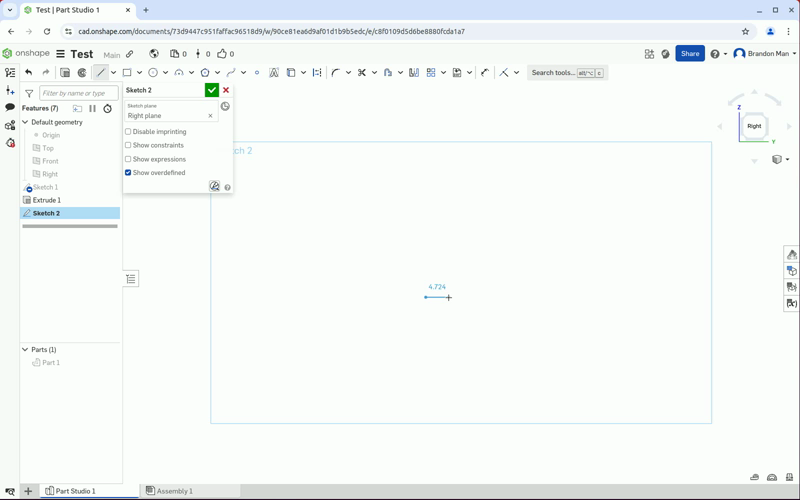
click(448, 297)
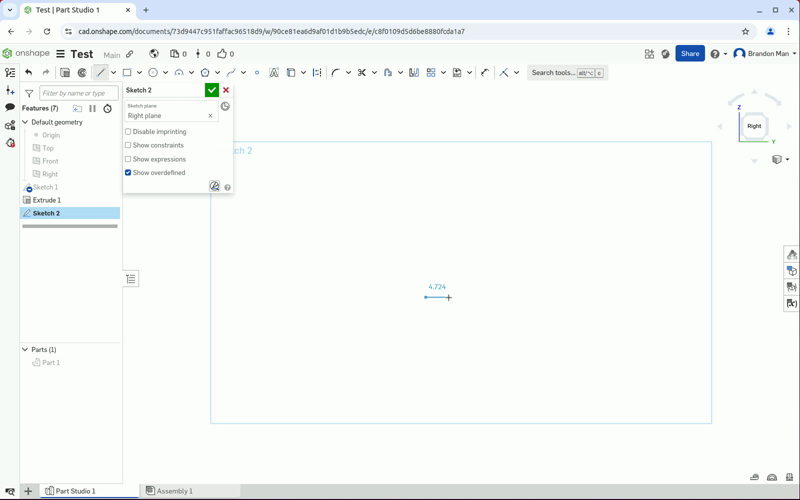
key_up(shift)
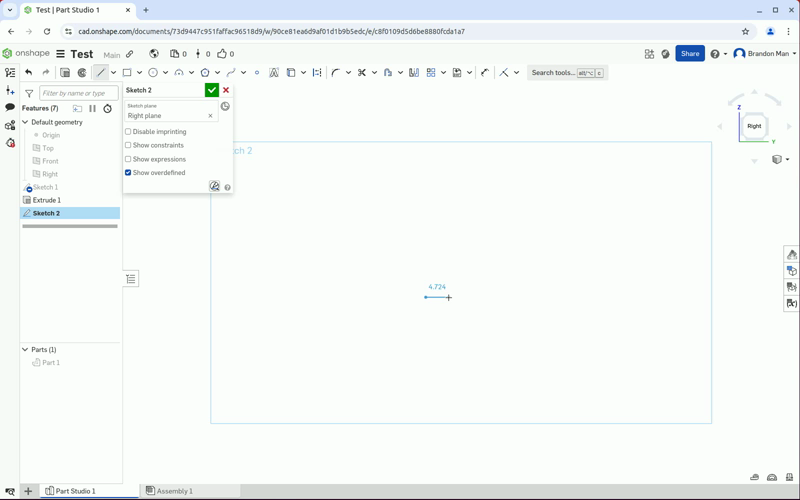
key(esc)
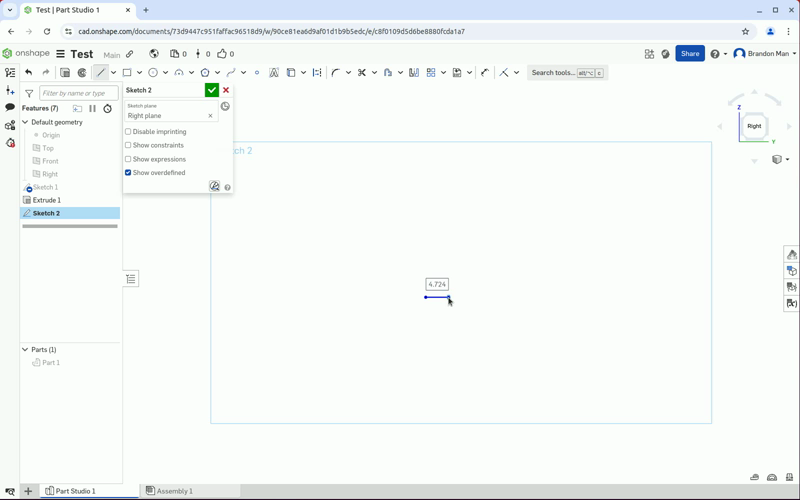
key(a)
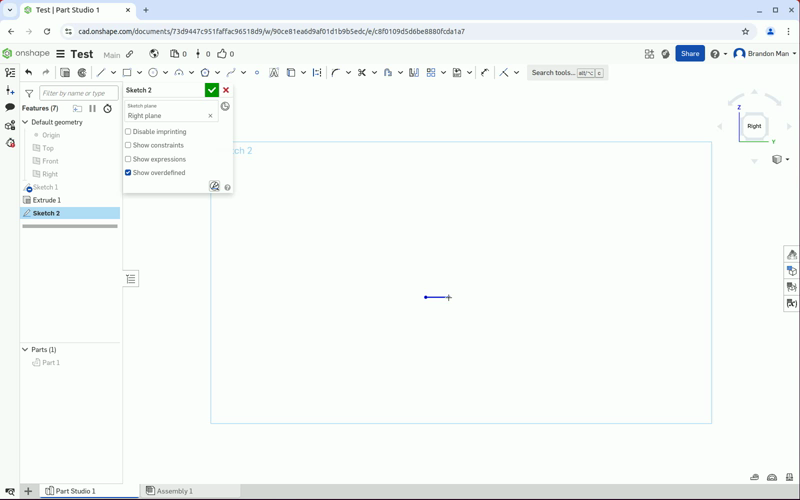
mouse_move(448, 297)
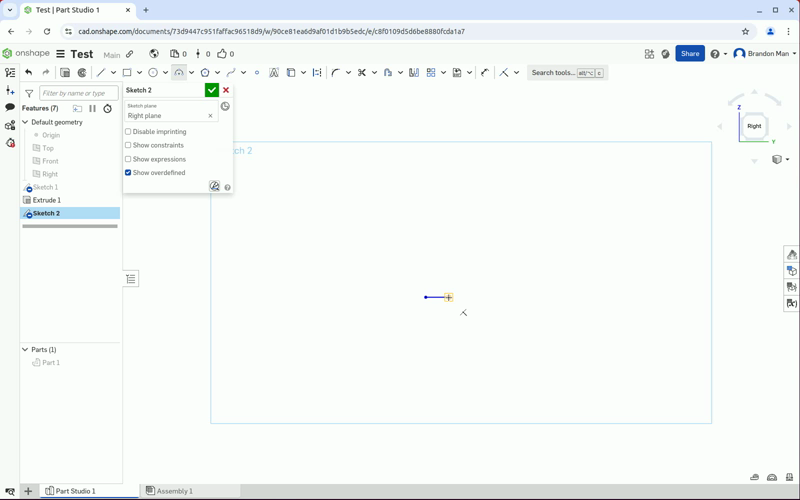
click(448, 297)
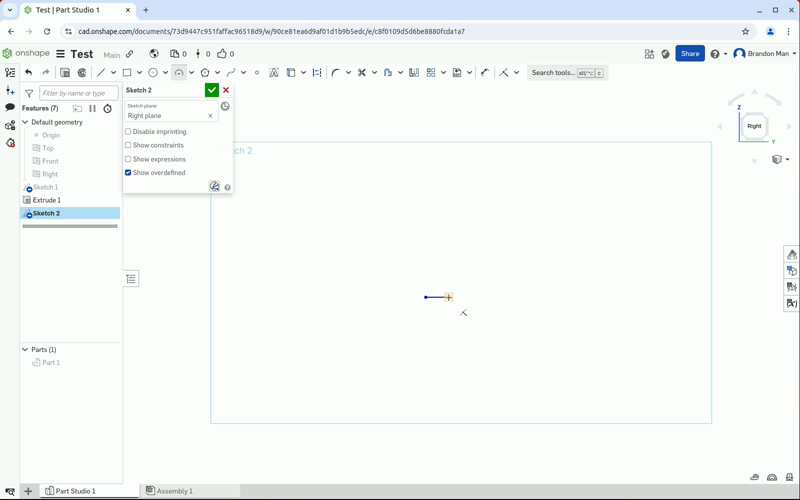
key_down(shift)
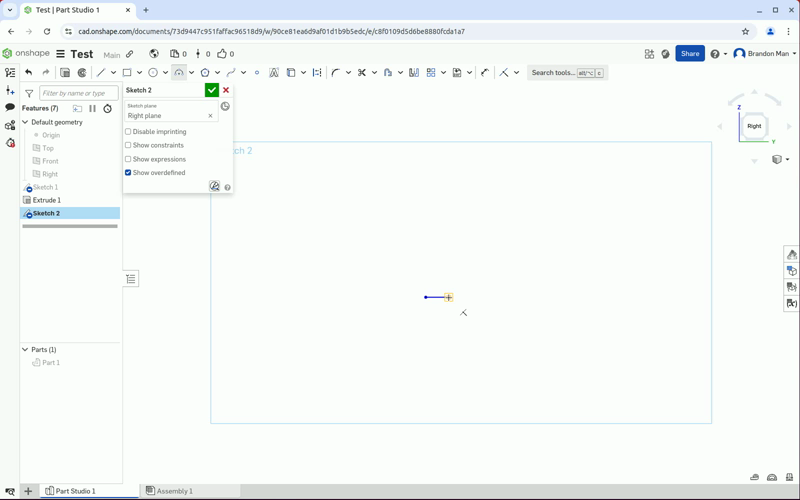
mouse_move(448, 267)
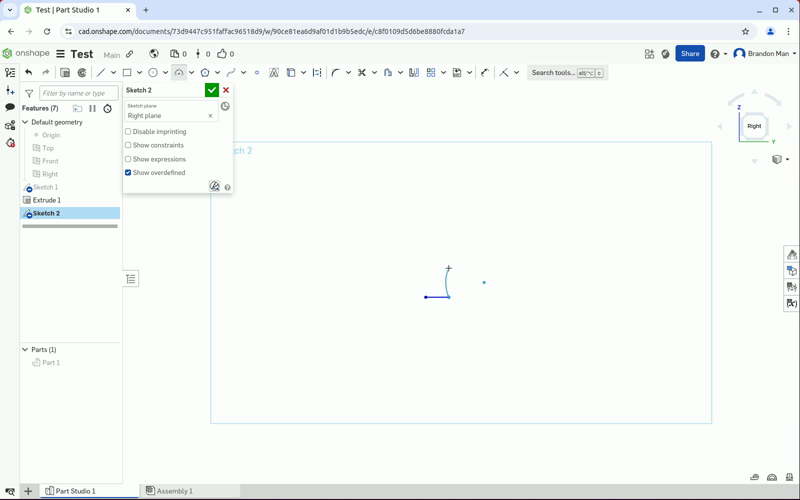
click(448, 267)
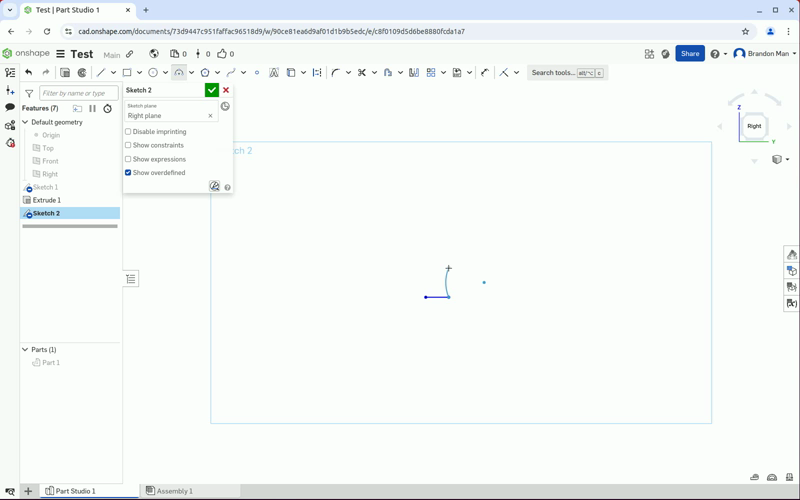
mouse_move(442, 282)
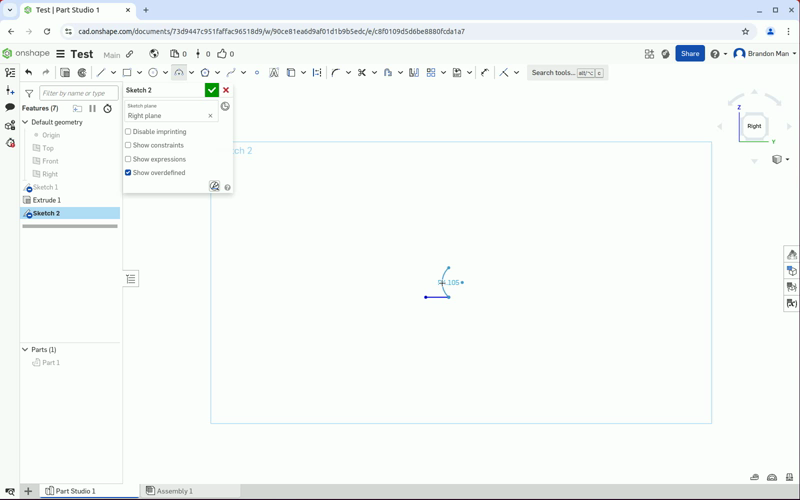
click(442, 282)
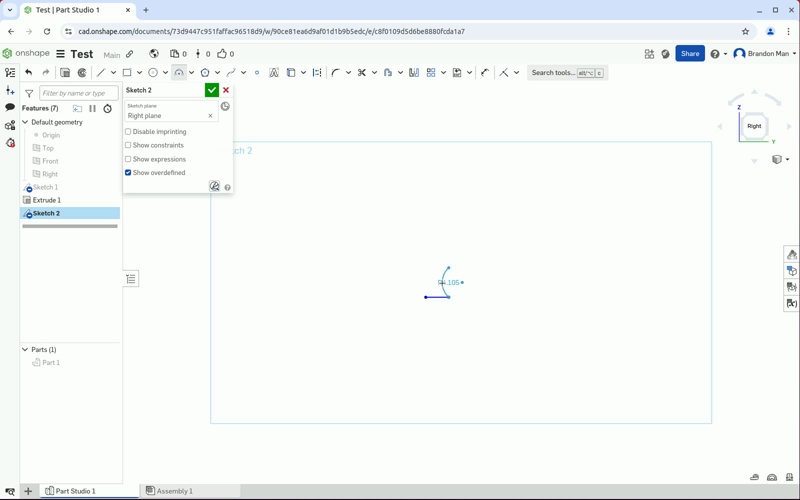
key_up(shift)
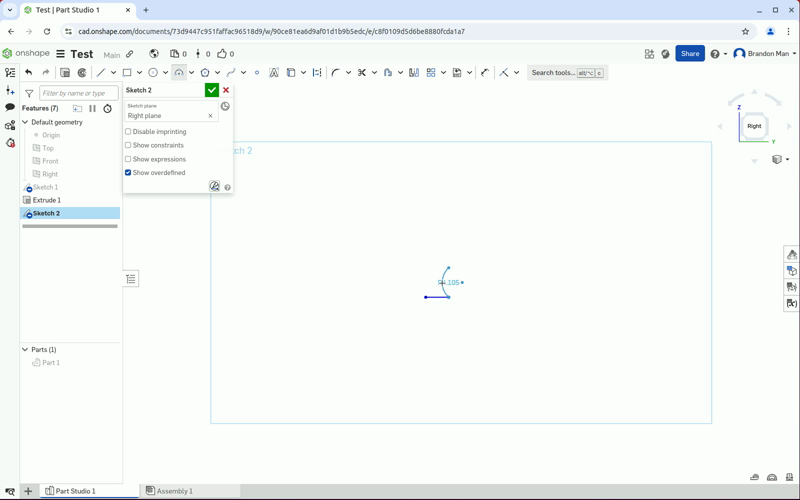
key(esc)
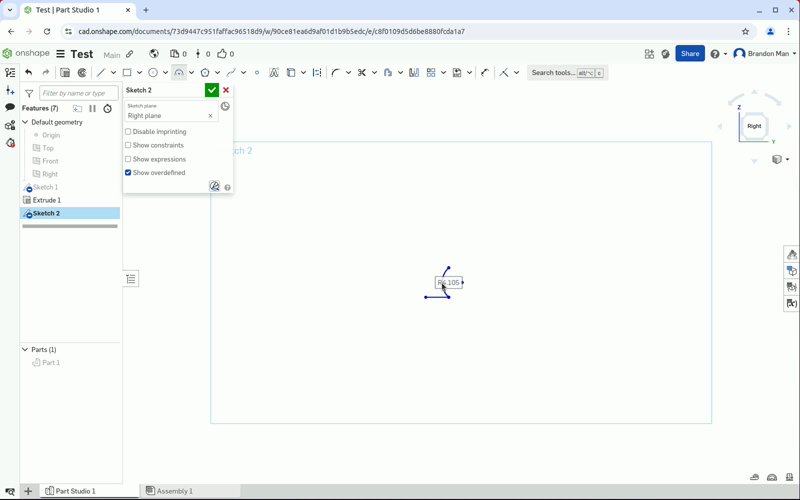
key(l)
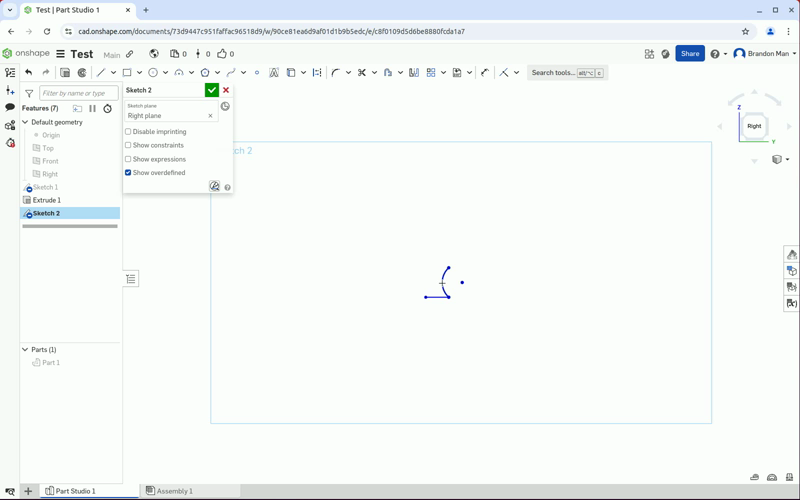
mouse_move(448, 267)
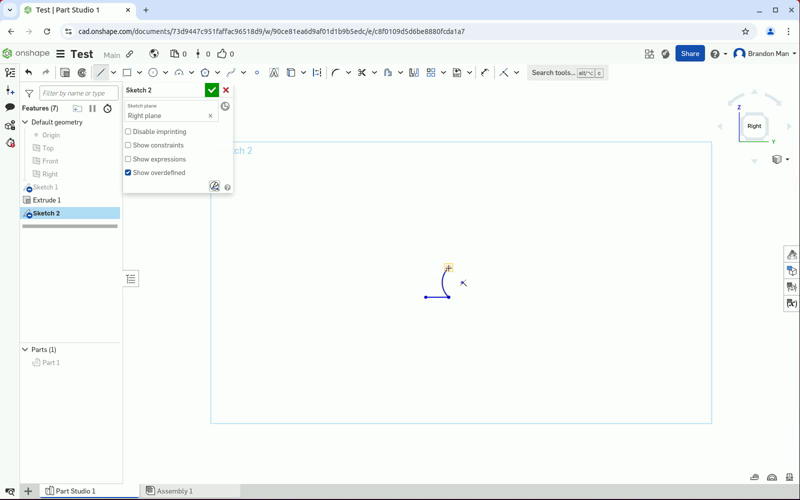
click(448, 267)
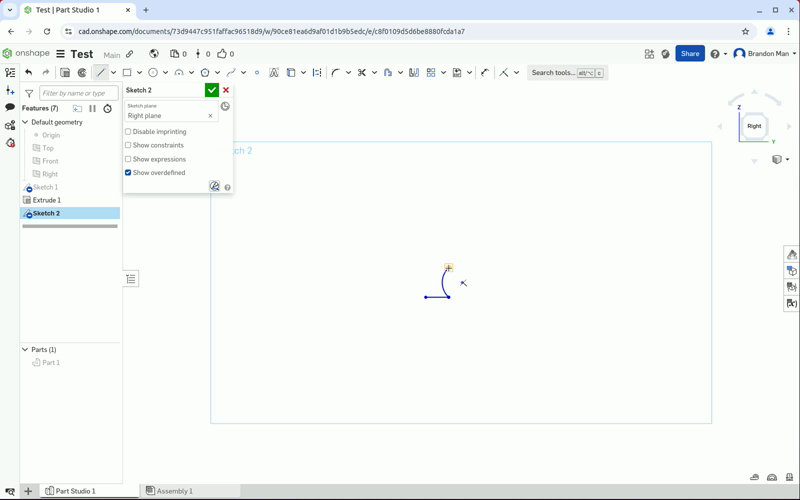
key_down(shift)
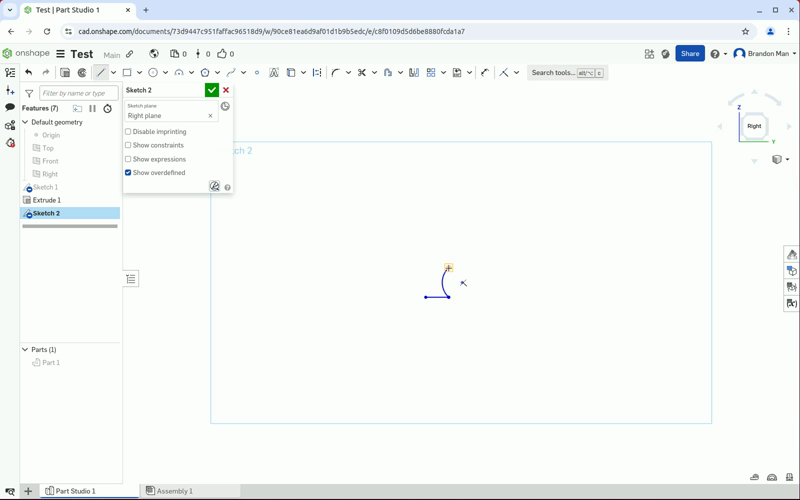
mouse_move(478, 267)
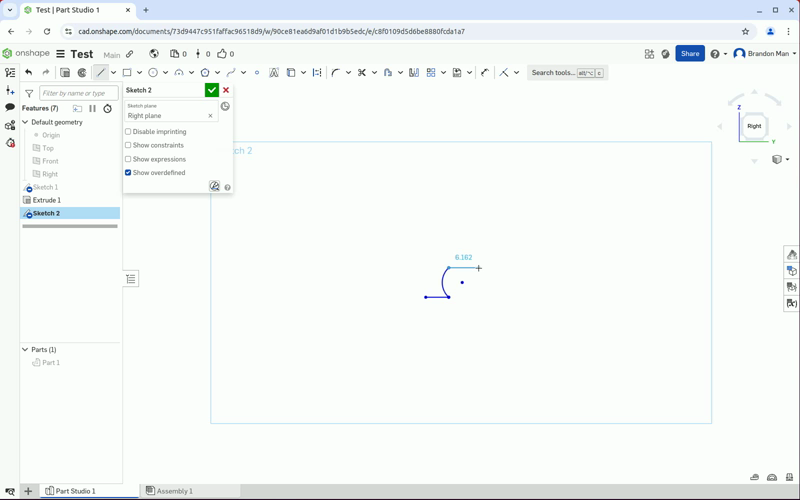
mouse_move(425, 267)
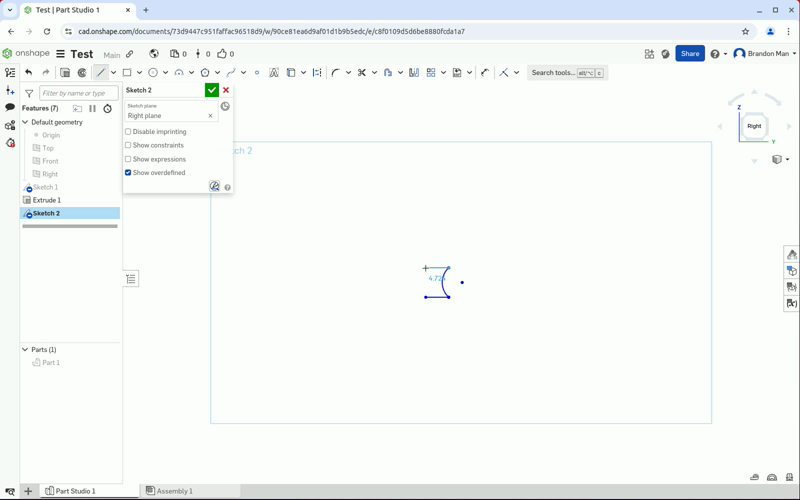
click(425, 267)
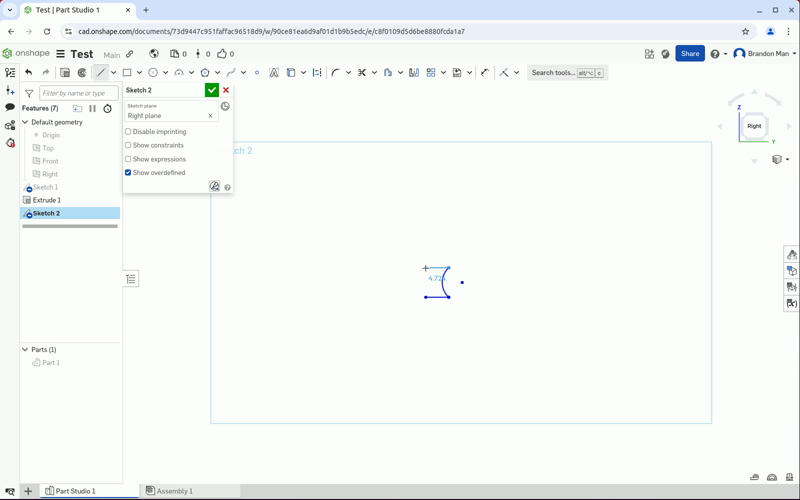
key_up(shift)
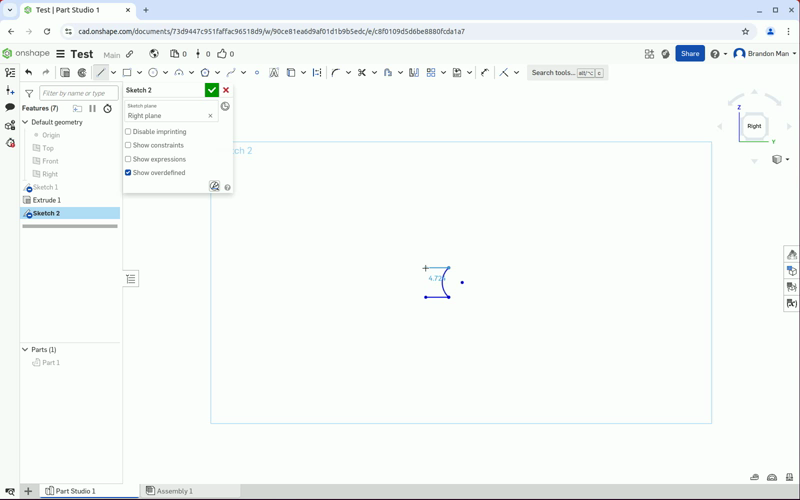
key(esc)
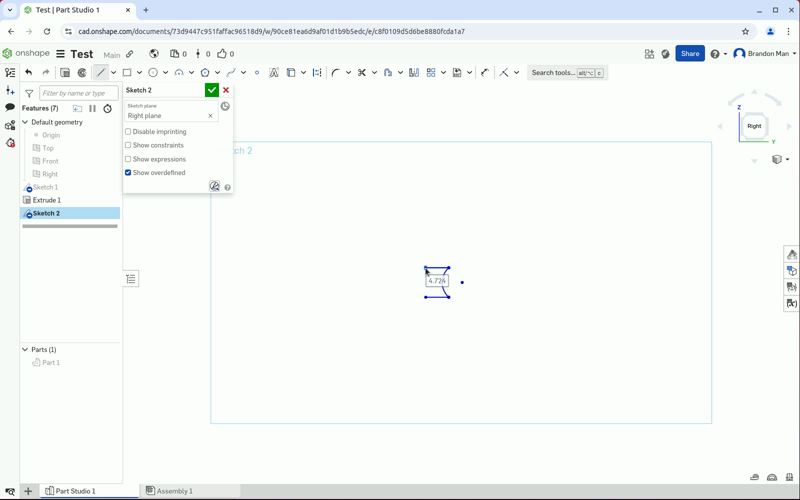
key(a)
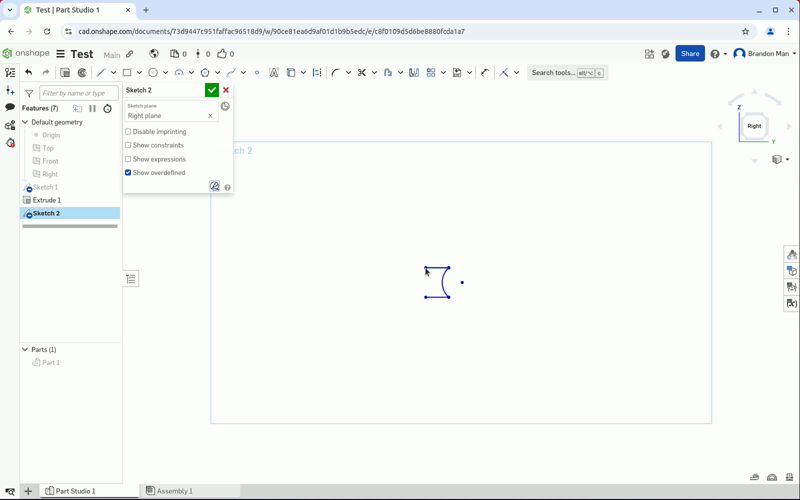
mouse_move(425, 267)
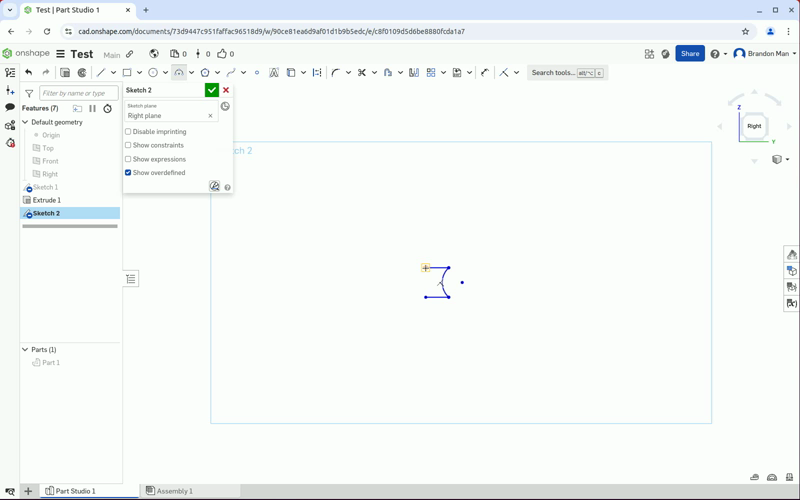
click(425, 267)
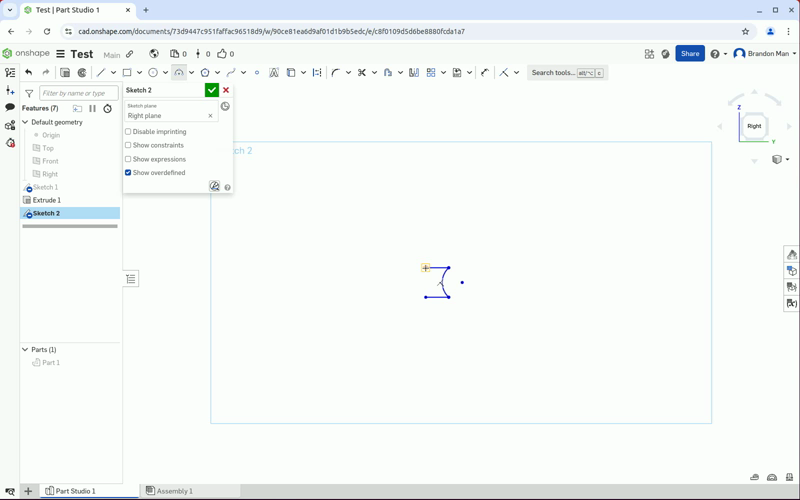
mouse_move(425, 297)
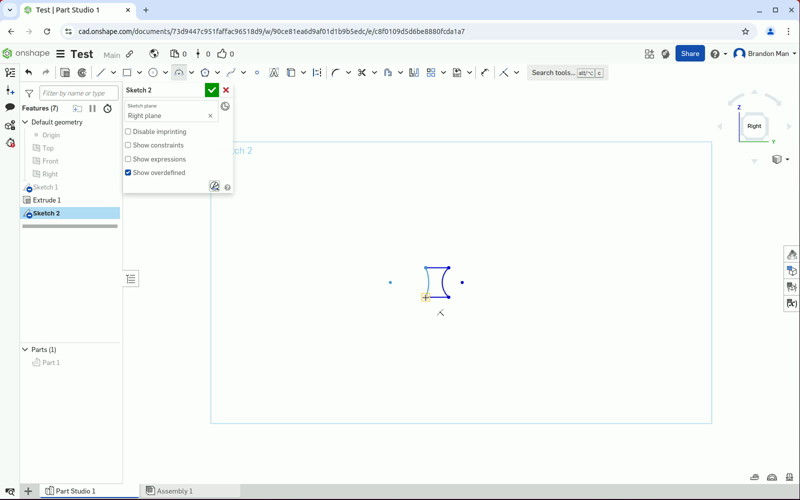
click(425, 297)
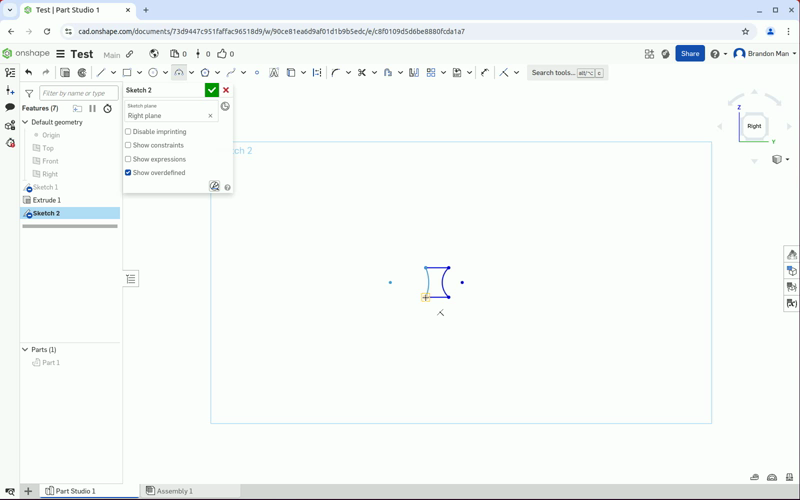
key_down(shift)
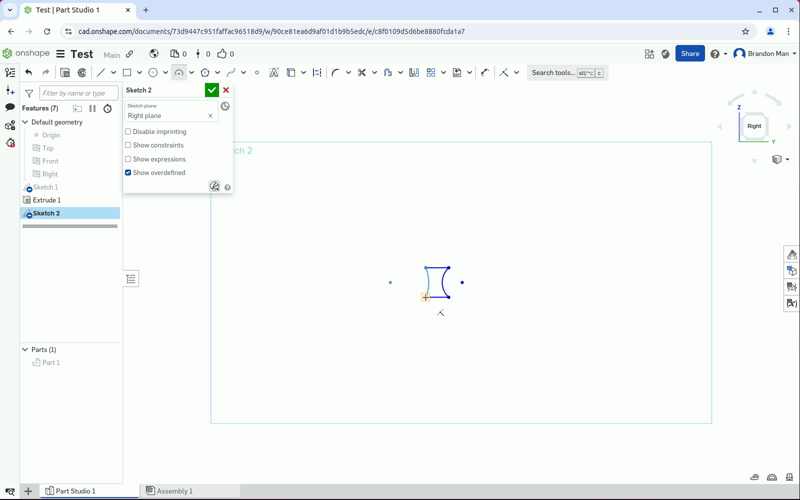
mouse_move(422, 282)
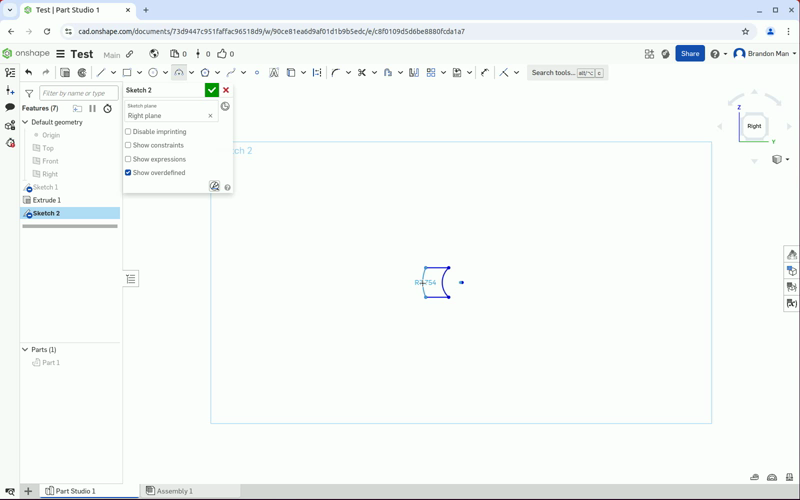
click(422, 282)
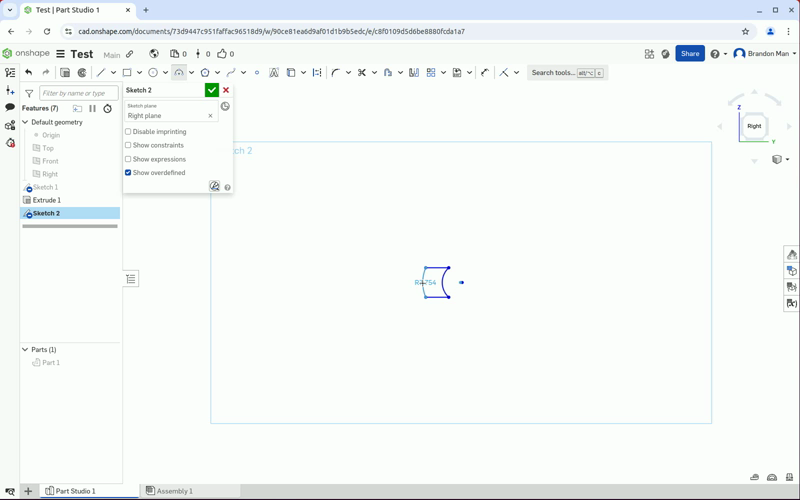
key_up(shift)
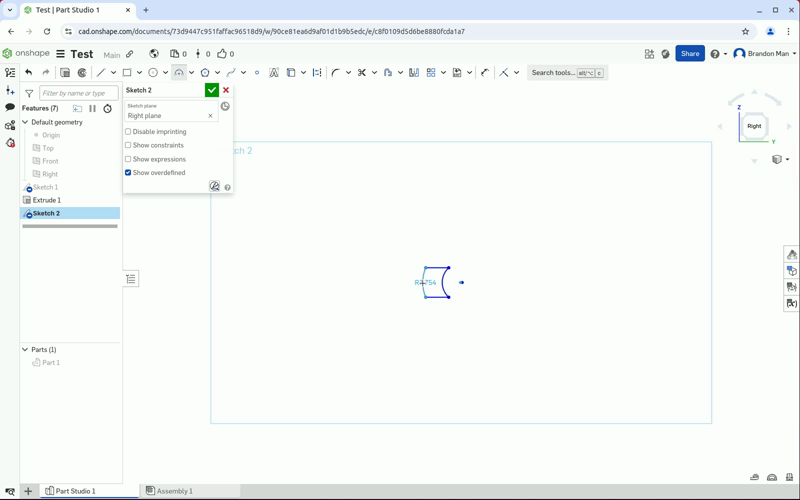
key(esc)
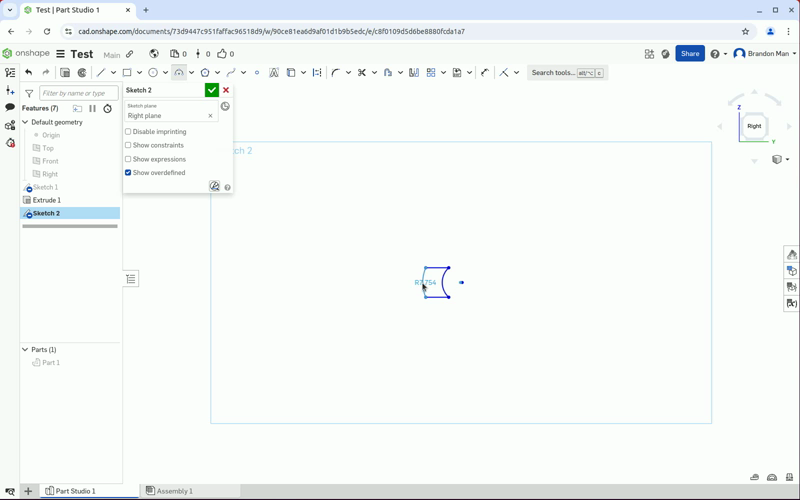
mouse_move(425, 288)
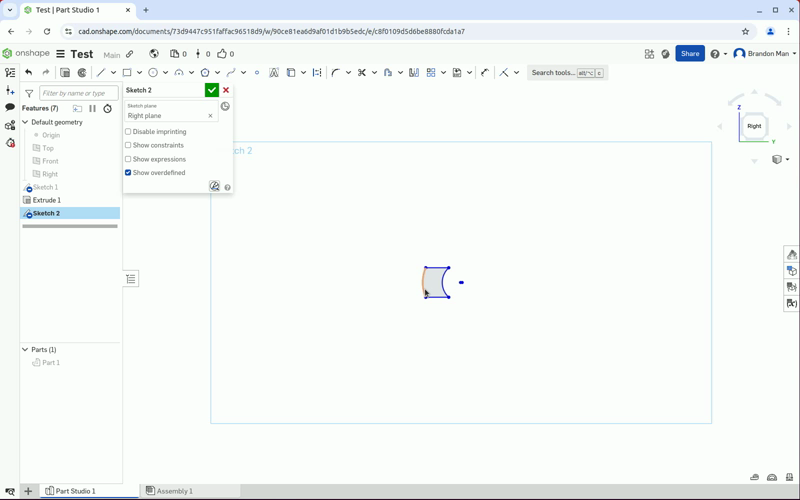
scroll(6)
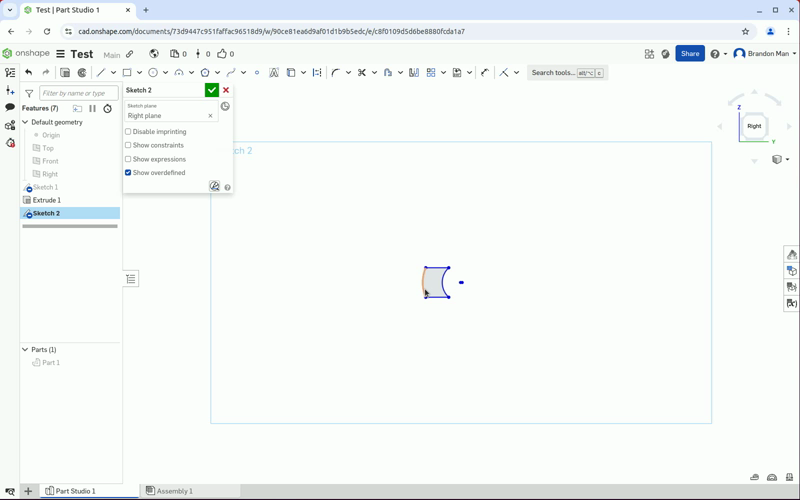
scroll(6)
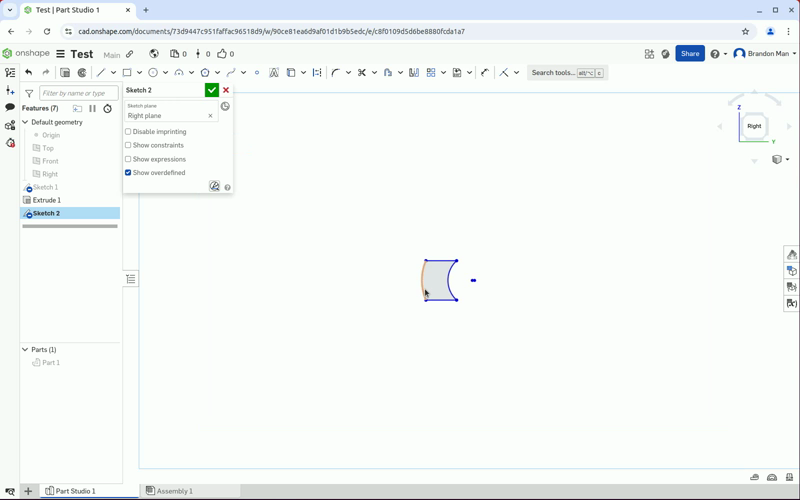
scroll(6)
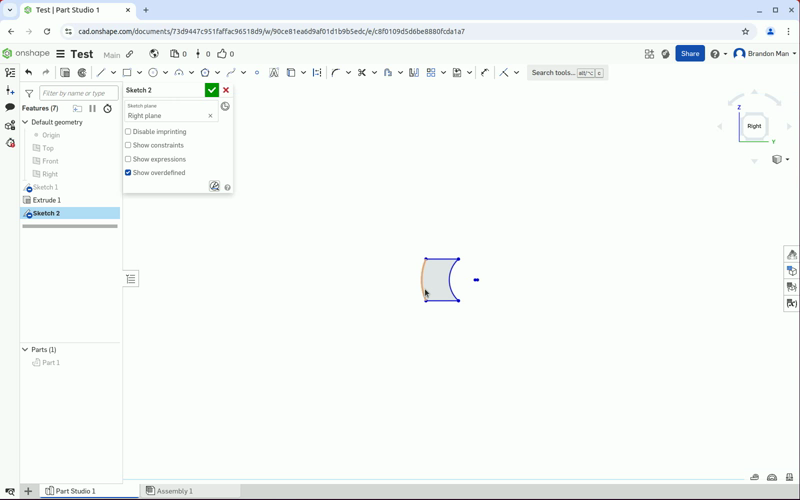
scroll(6)
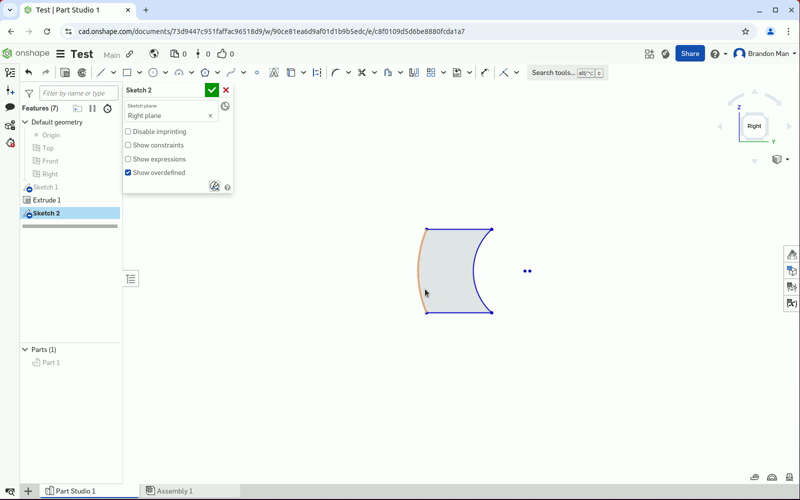
scroll(6)
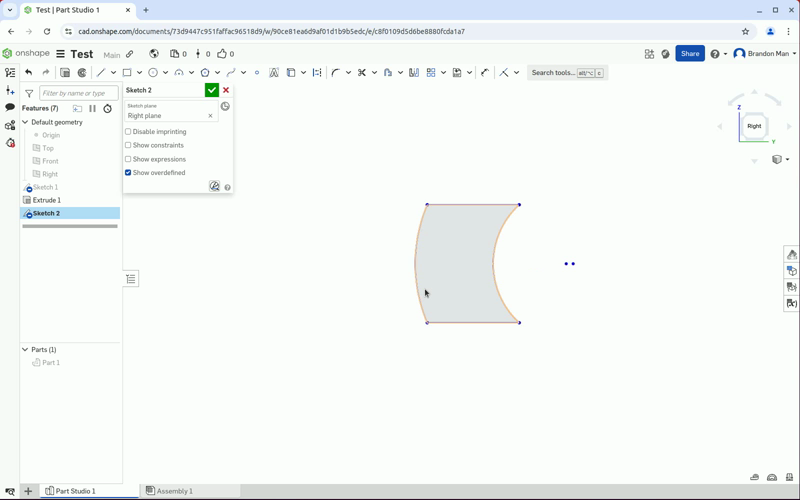
scroll(6)
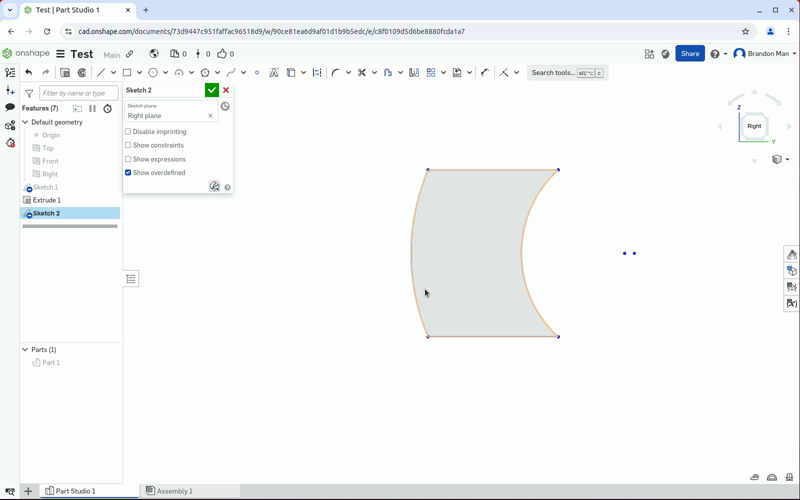
scroll(6)
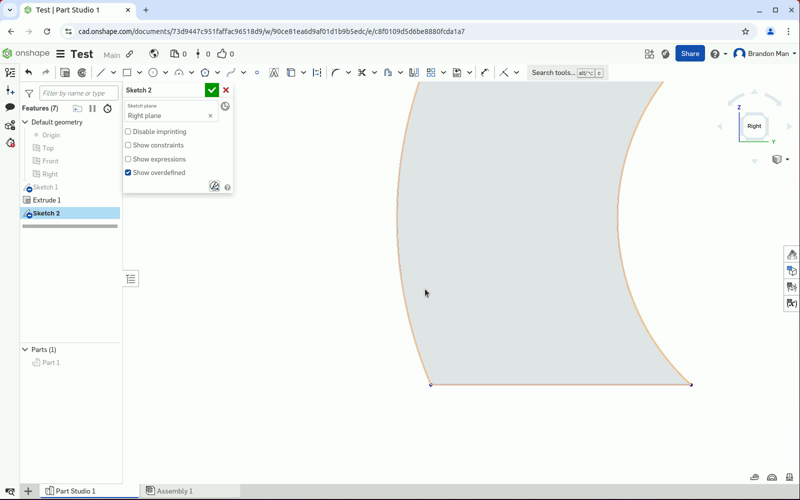
click(425, 288)
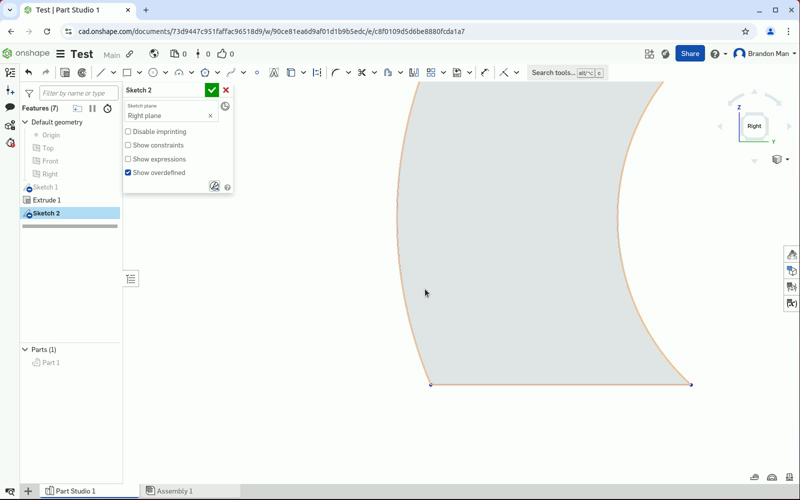
scroll(-6)
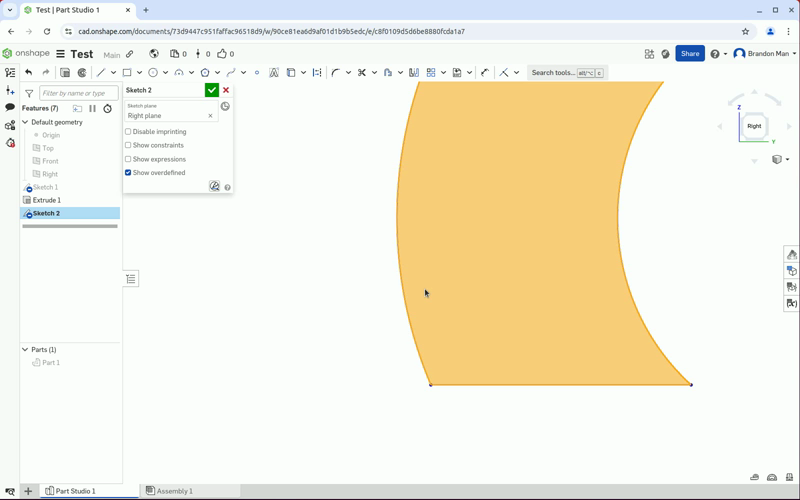
scroll(-6)
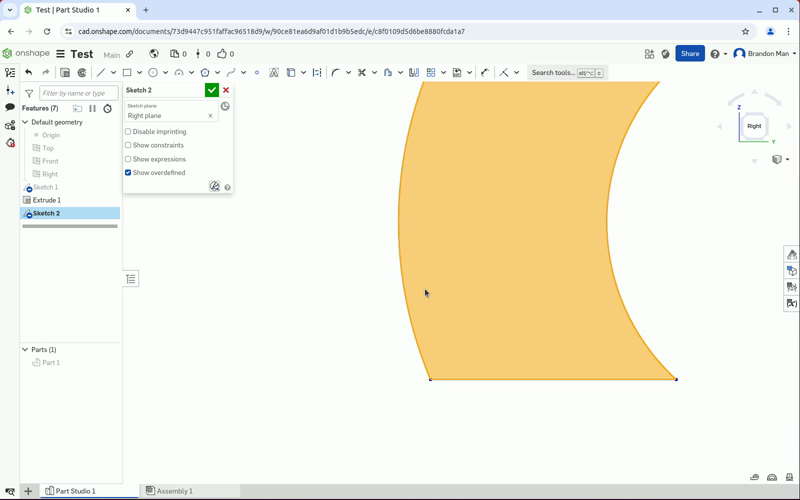
scroll(-6)
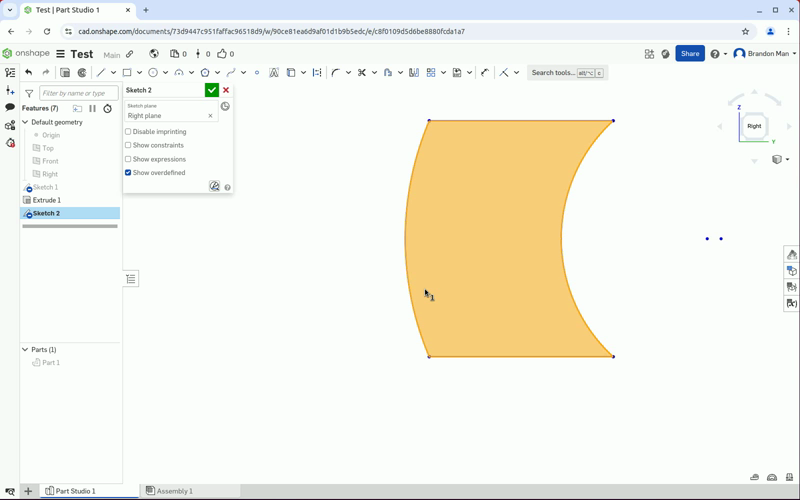
scroll(-6)
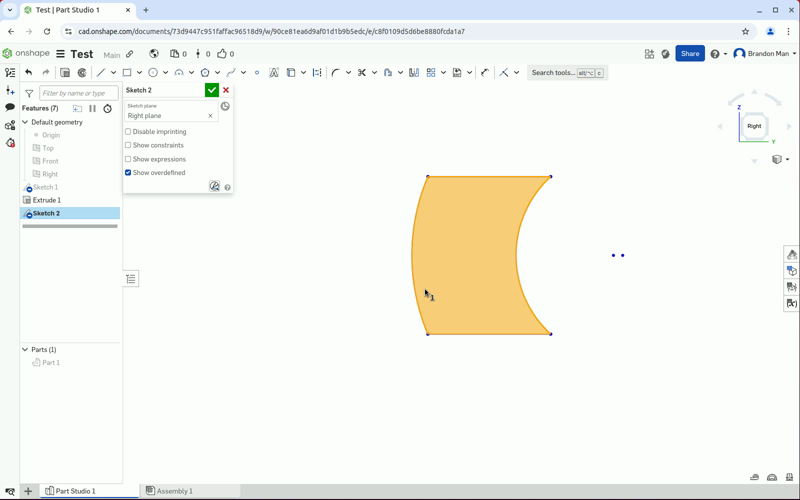
scroll(-6)
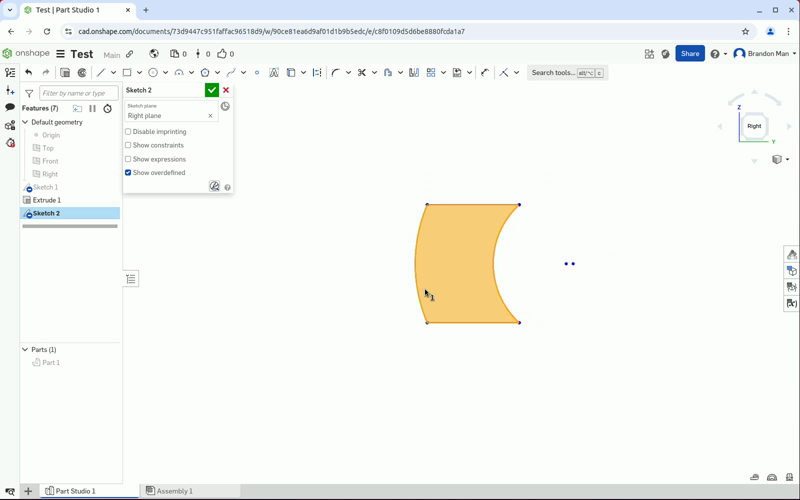
scroll(-6)
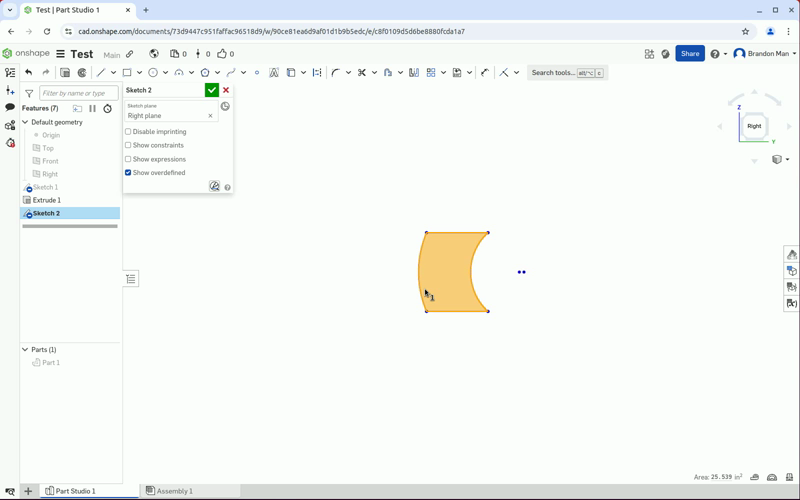
scroll(-6)
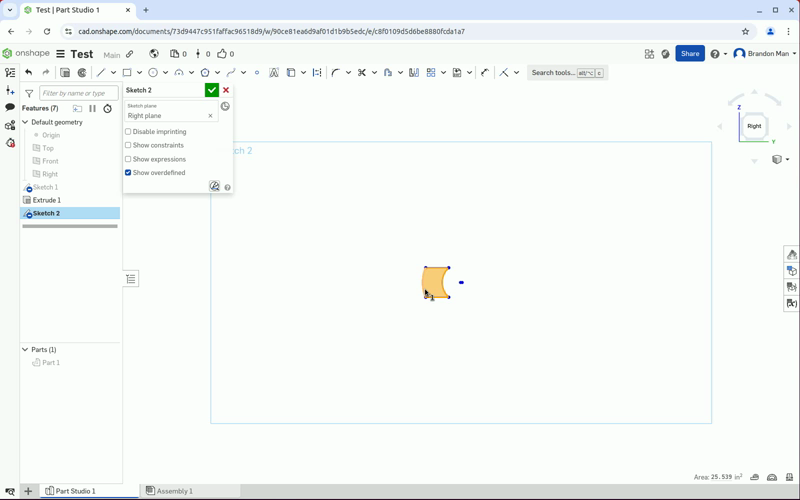
mouse_move(73, 352)
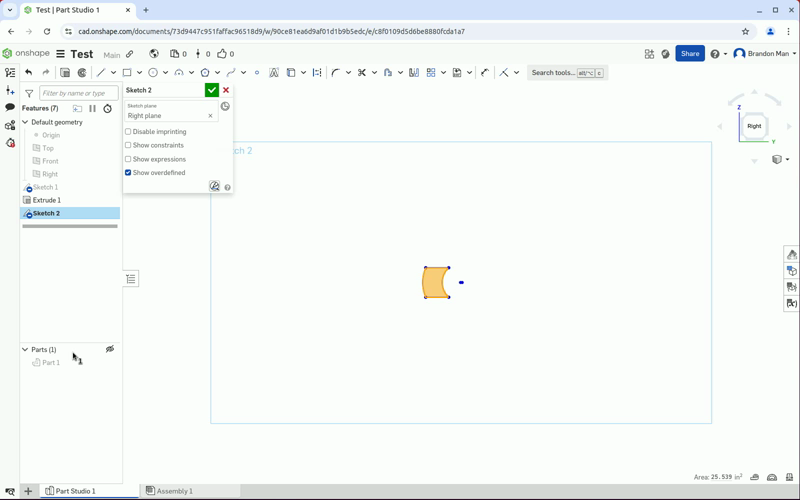
key(shift+y)
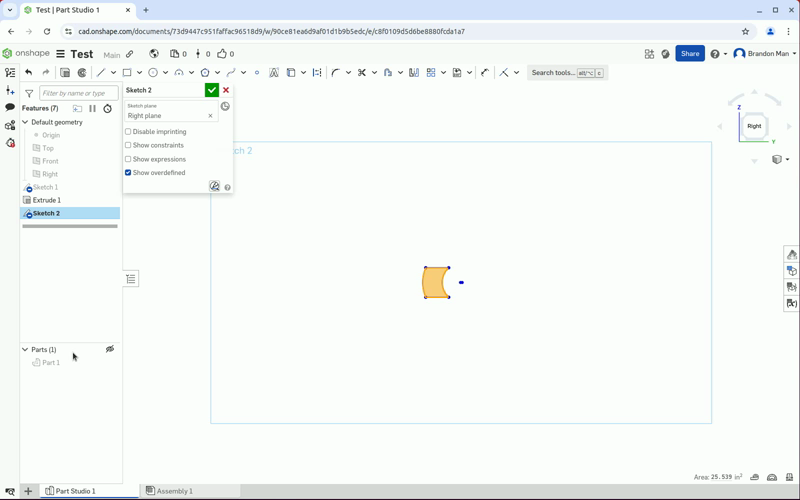
key(shift+e)
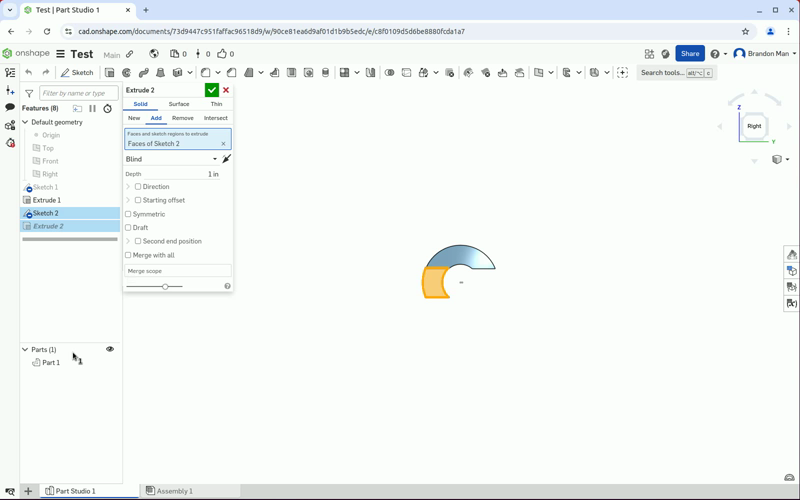
mouse_move(143, 106)
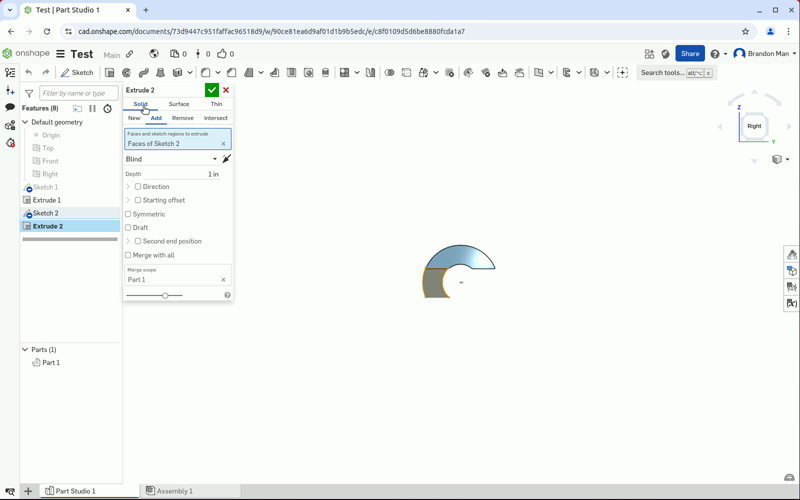
click(143, 106)
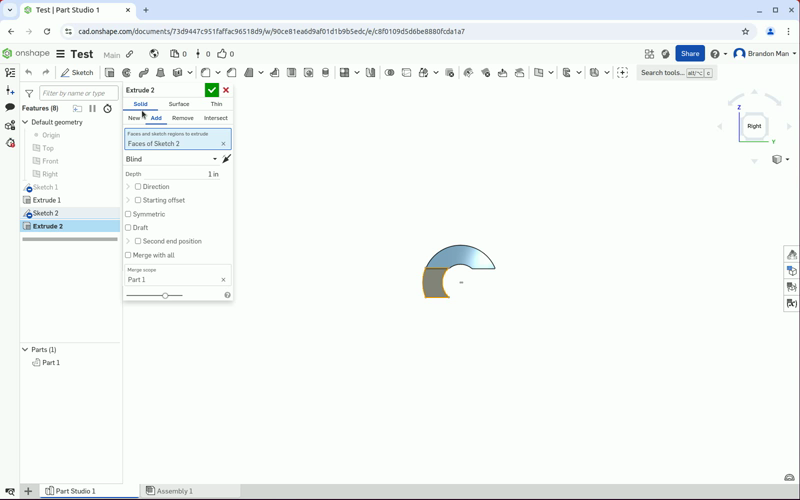
mouse_move(137, 120)
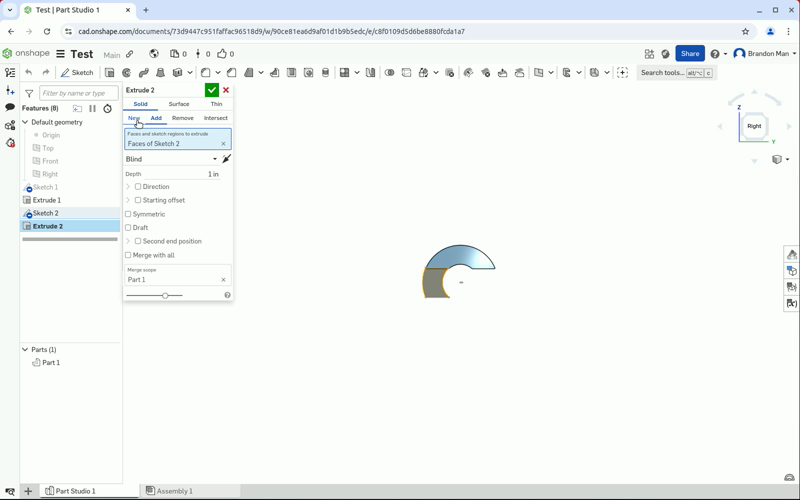
click(137, 120)
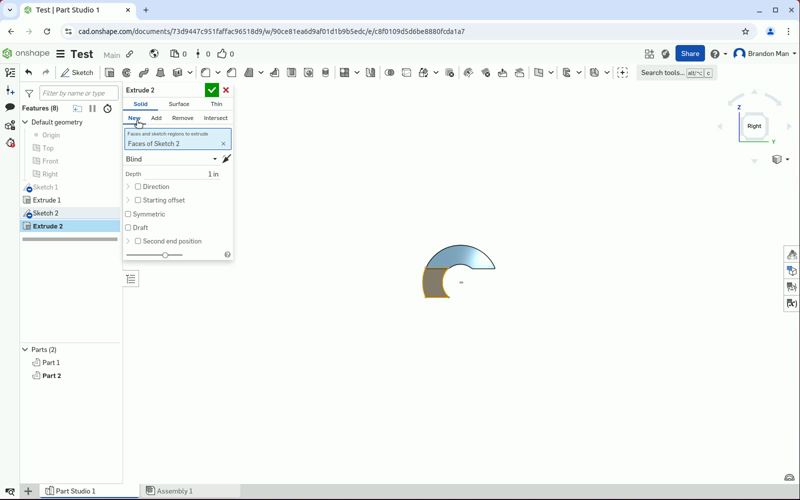
key(tab, 4)
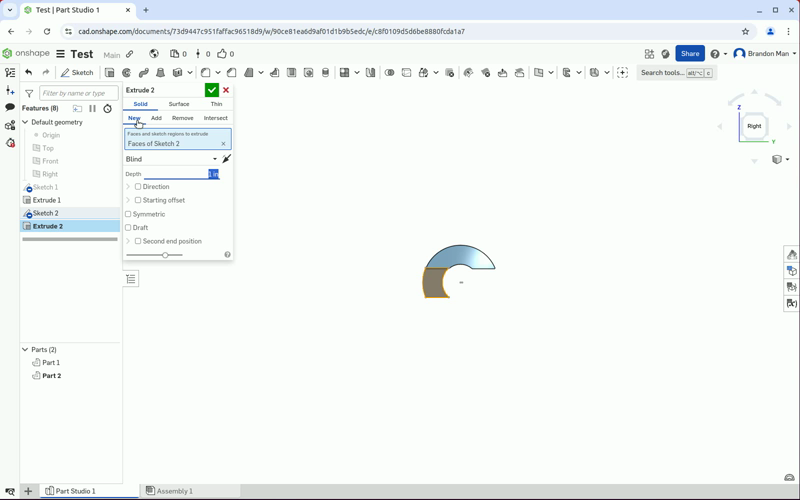
text(15.405)
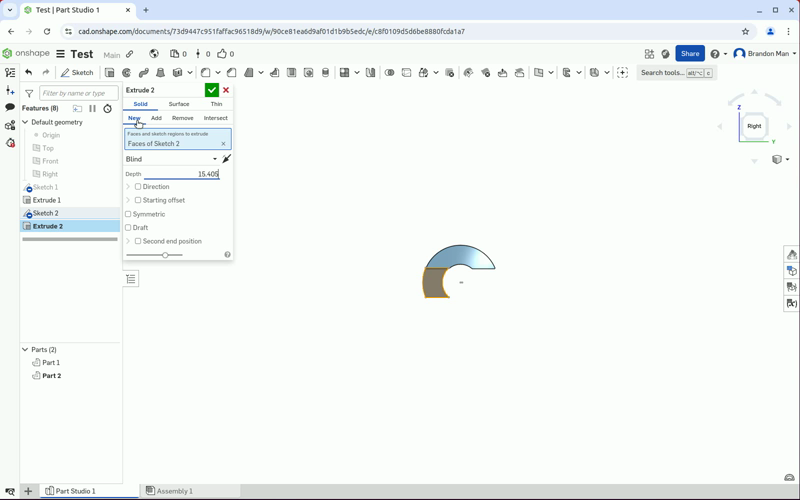
key(enter)
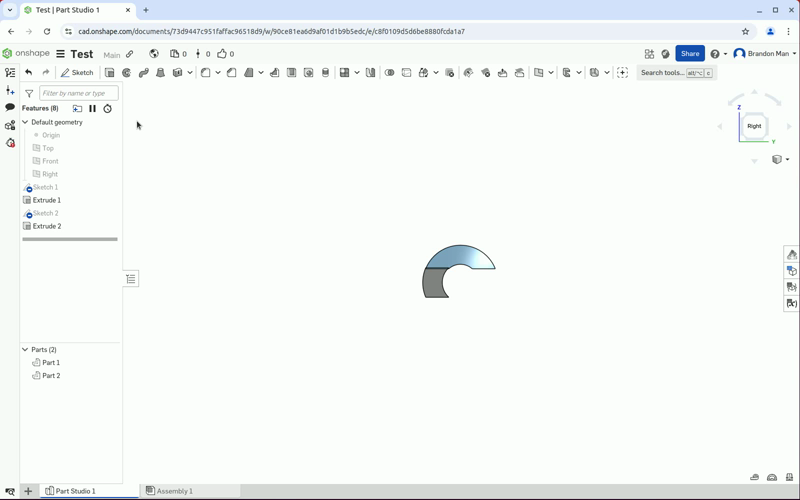
key(shift+h)
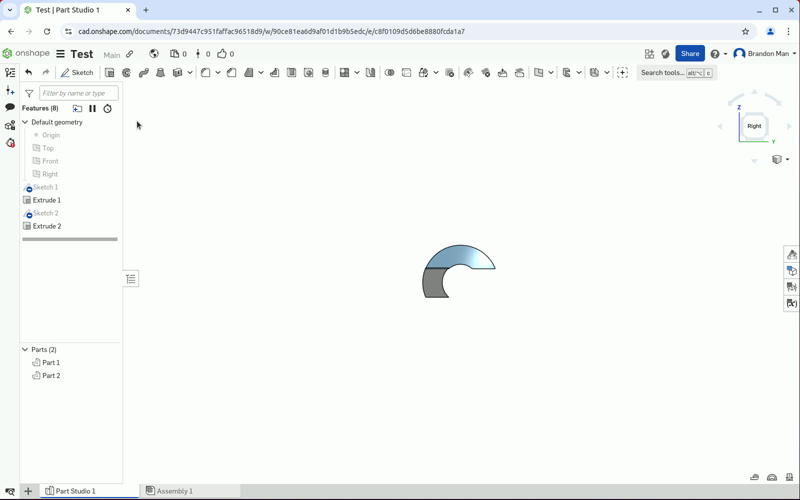
key(shift+h)
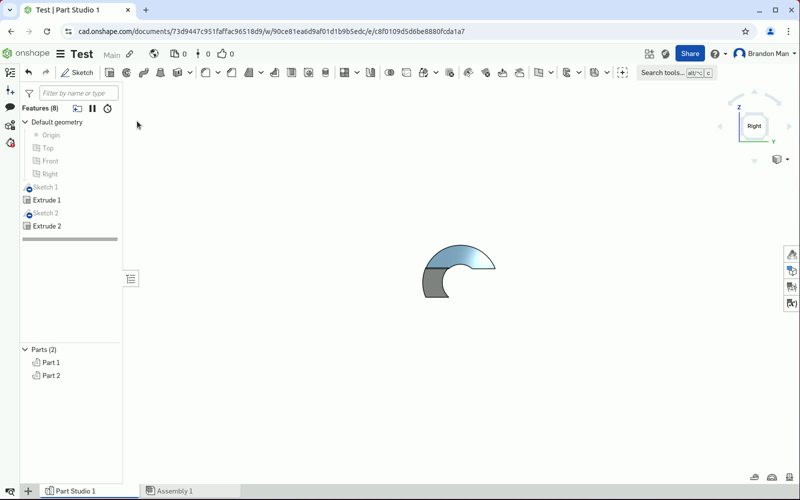
mouse_move(73, 189)
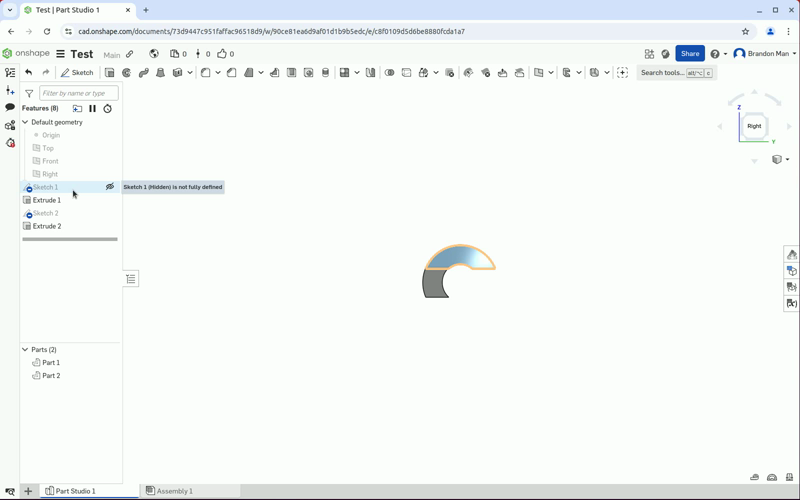
click(73, 189)
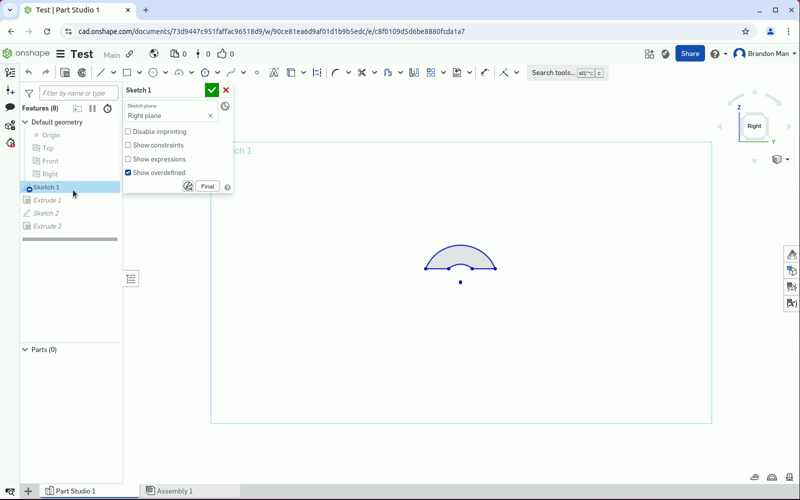
mouse_move(229, 92)
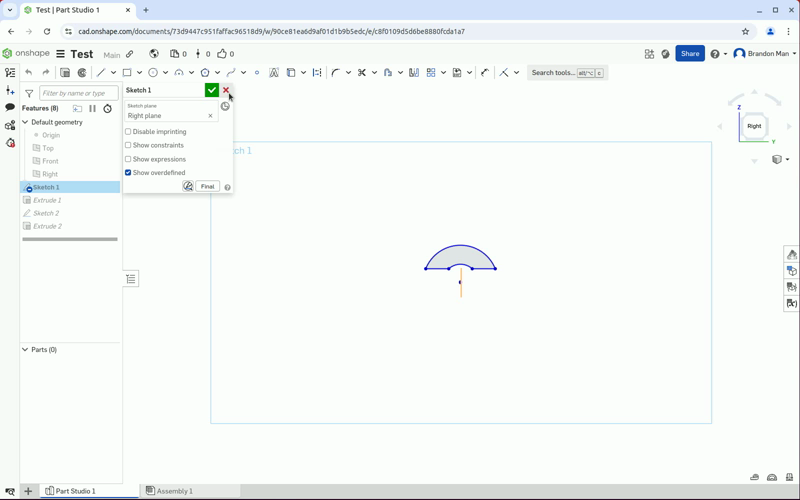
click(229, 92)
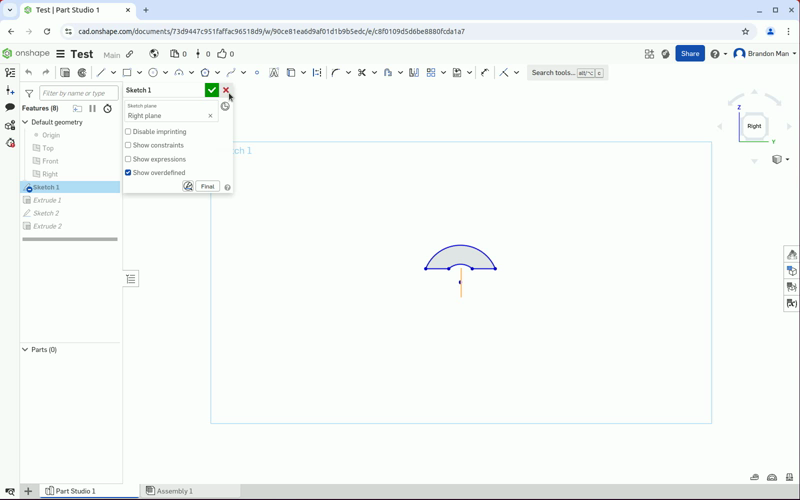
key(shift+s)
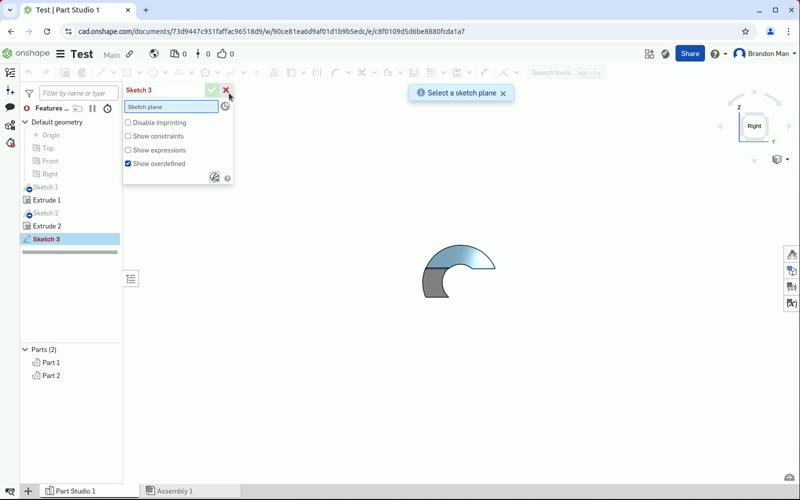
mouse_move(73, 176)
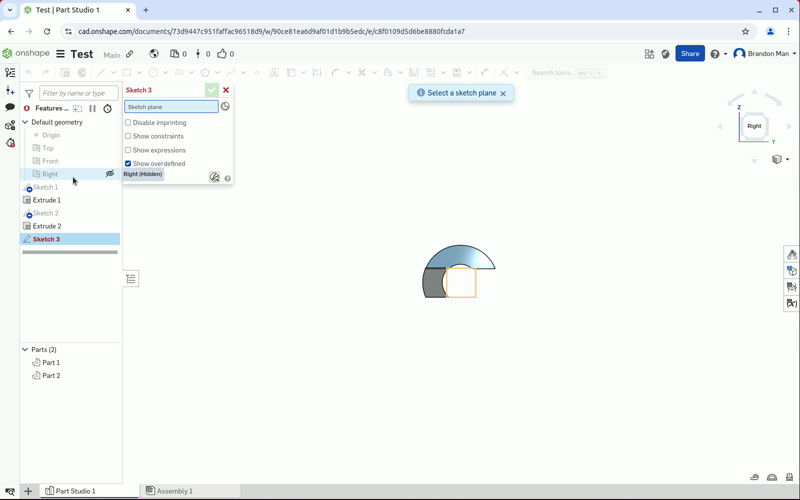
click(73, 176)
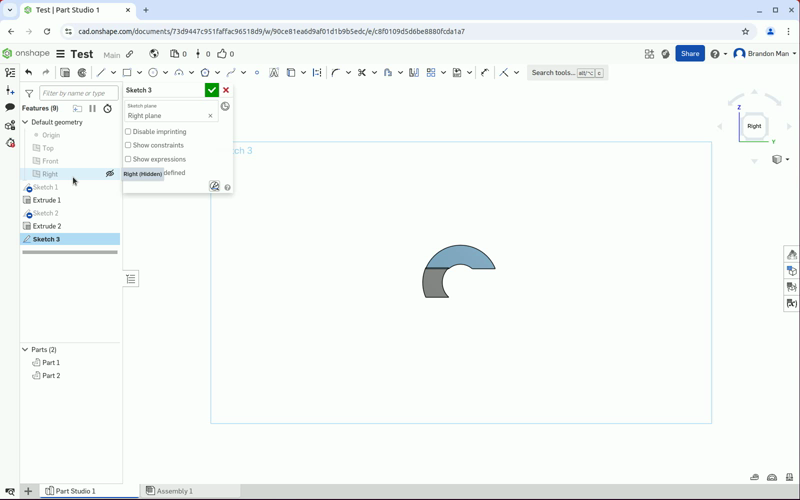
mouse_move(73, 352)
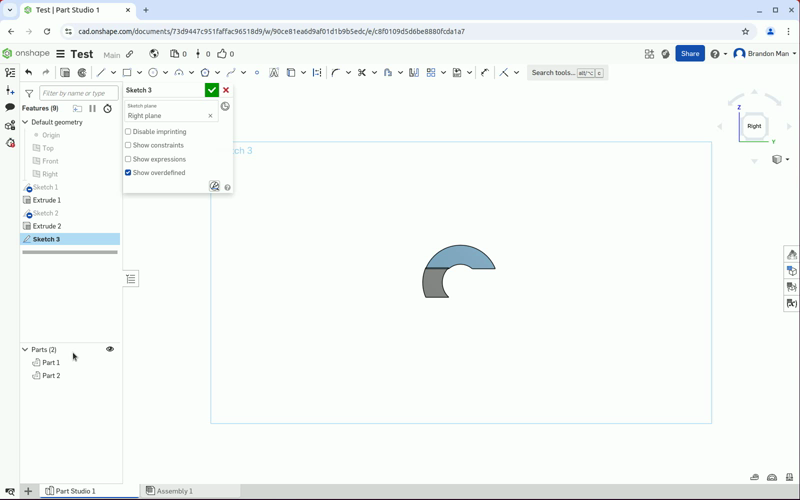
key(y)
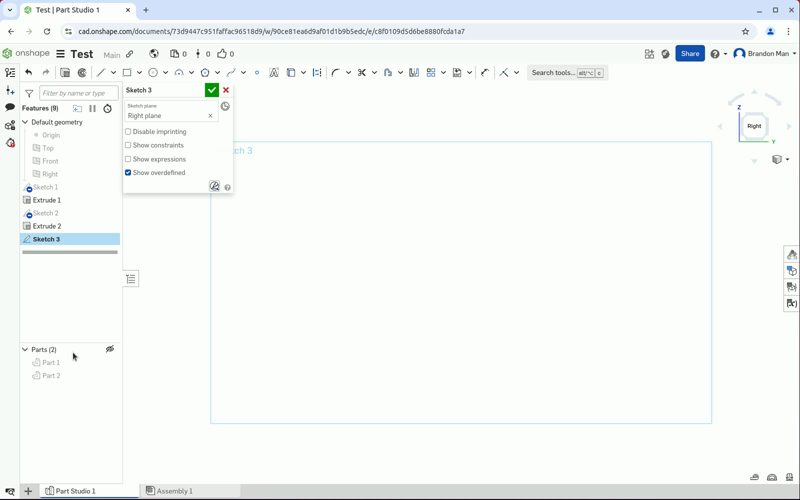
key(a)
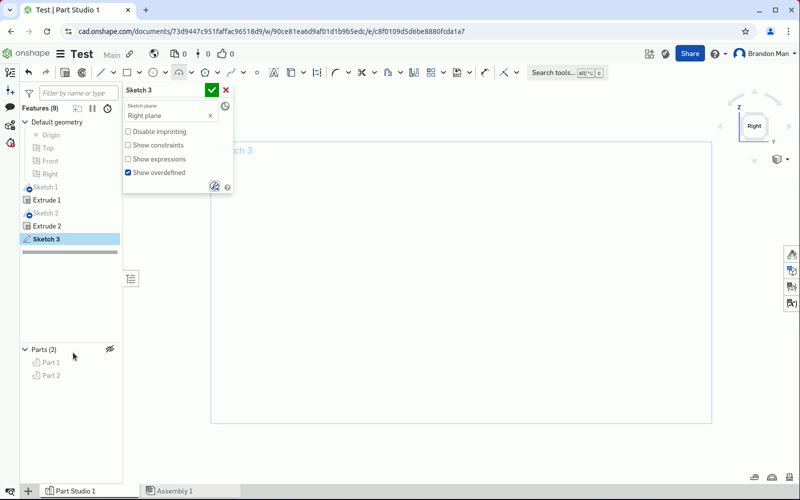
key_down(shift)
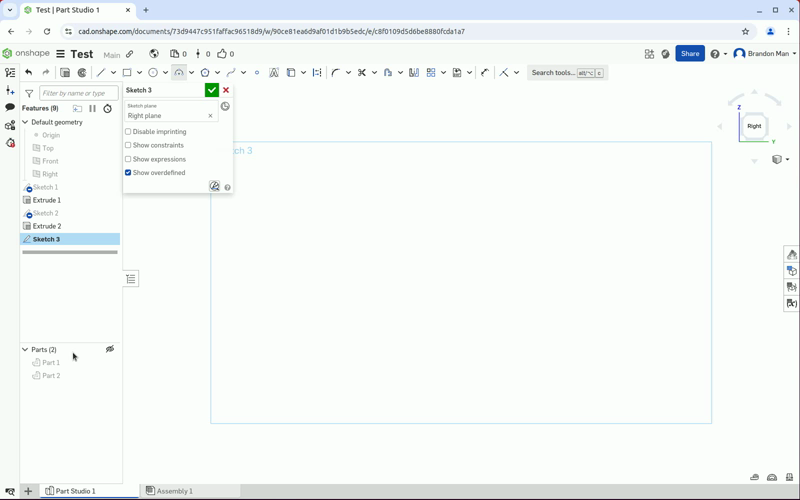
mouse_move(425, 297)
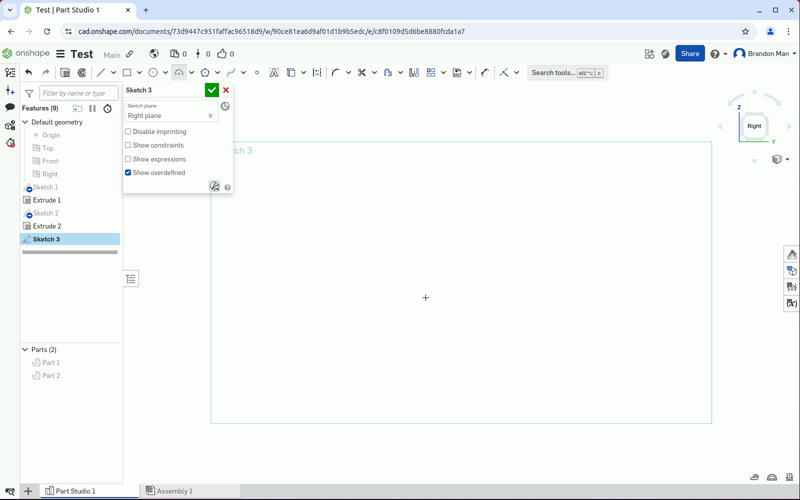
click(425, 297)
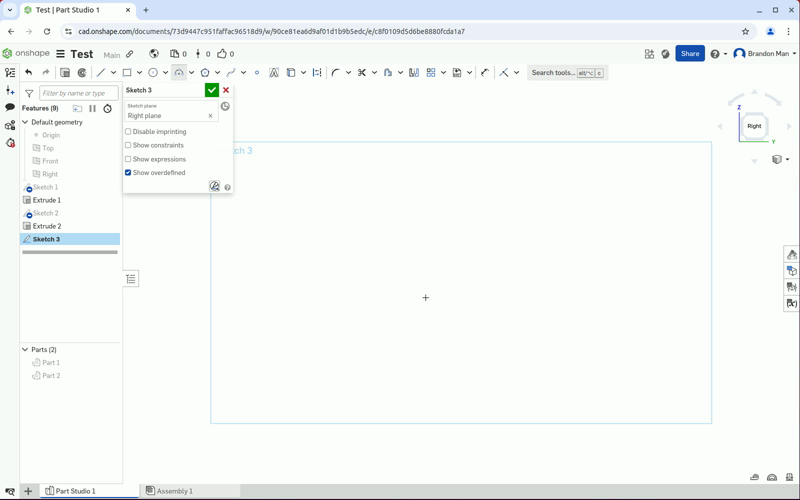
key_up(shift)
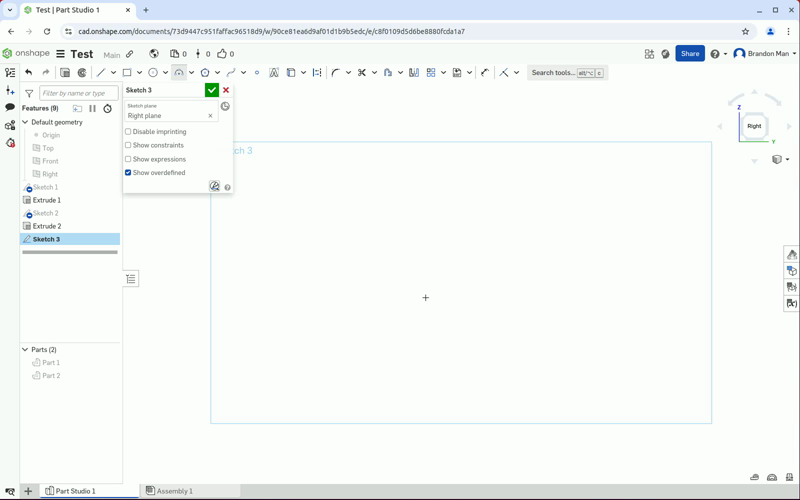
key_down(shift)
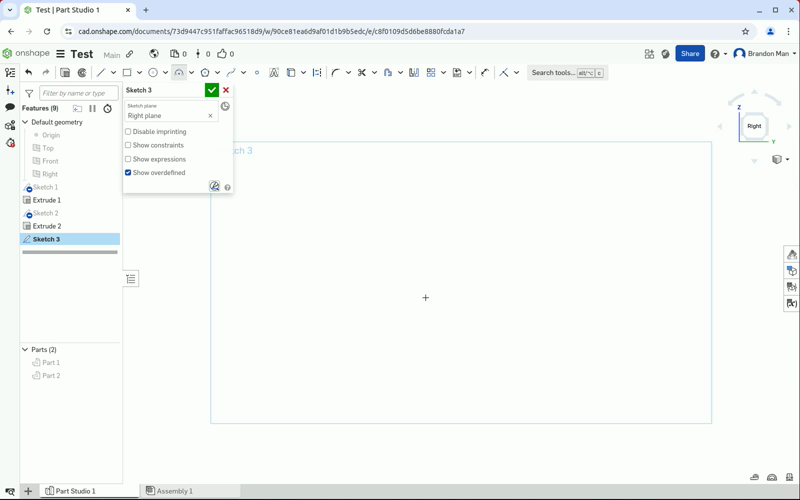
mouse_move(495, 297)
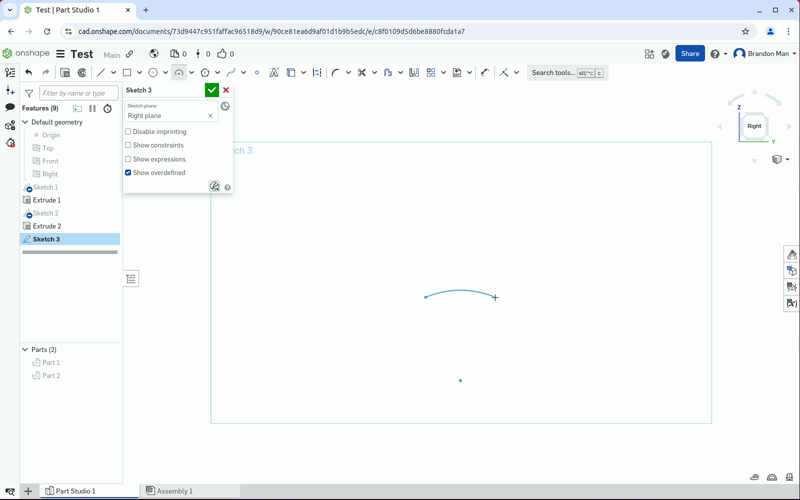
click(495, 297)
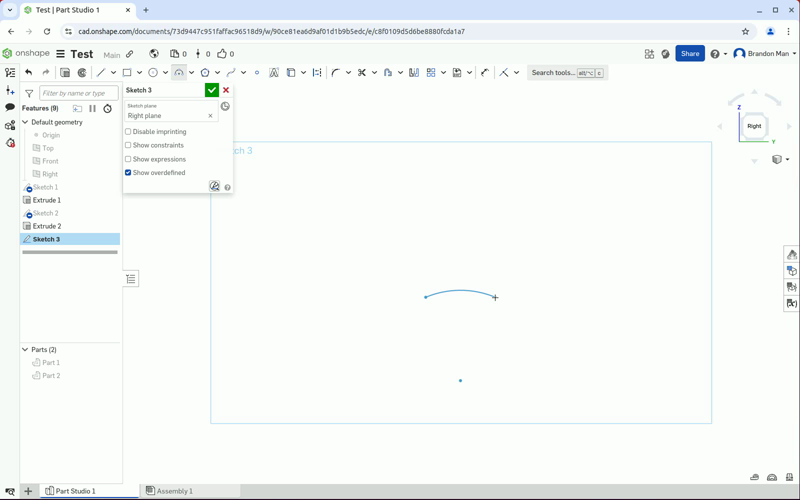
mouse_move(460, 320)
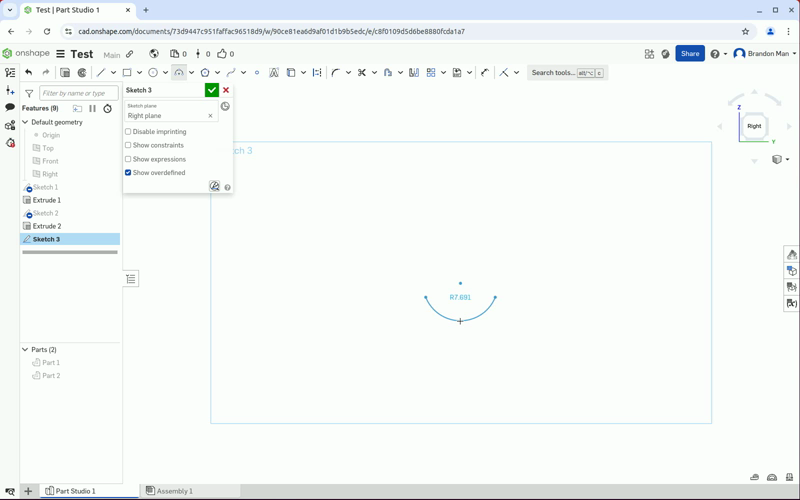
click(460, 320)
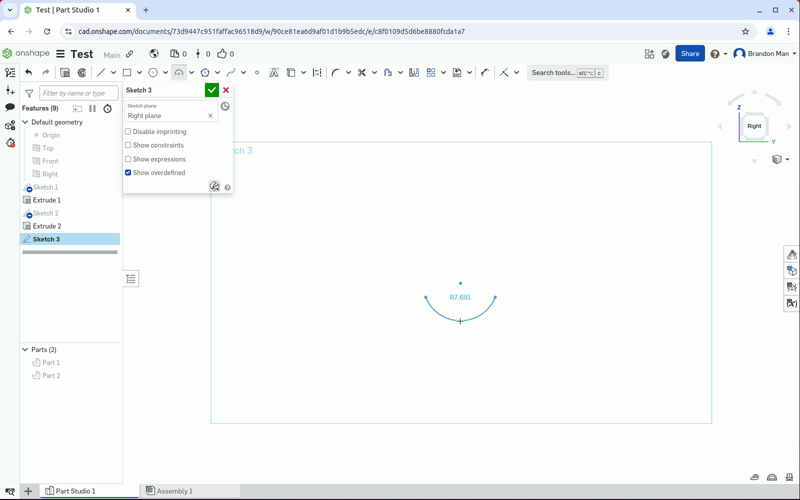
key_up(shift)
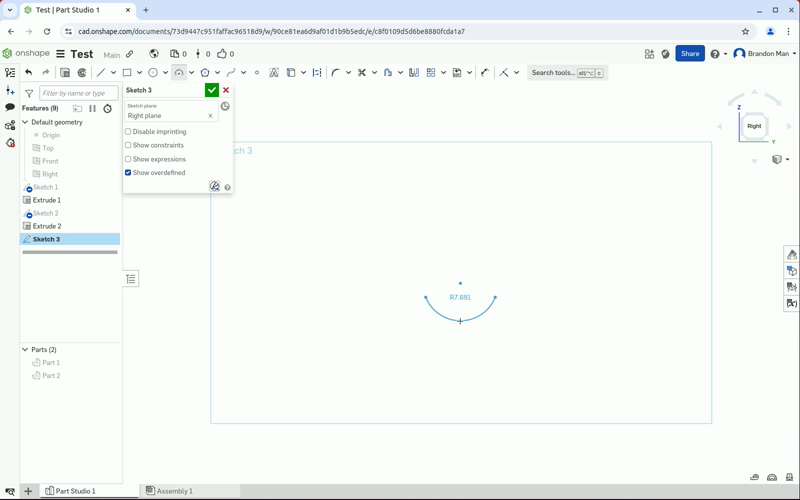
key(esc)
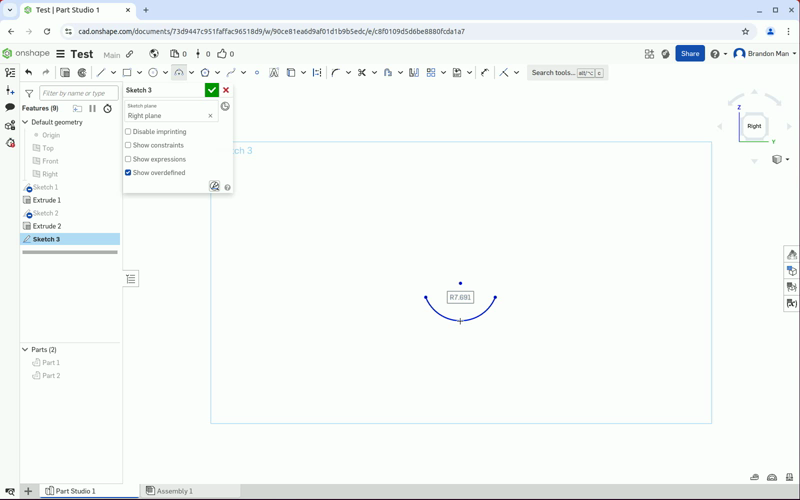
key(l)
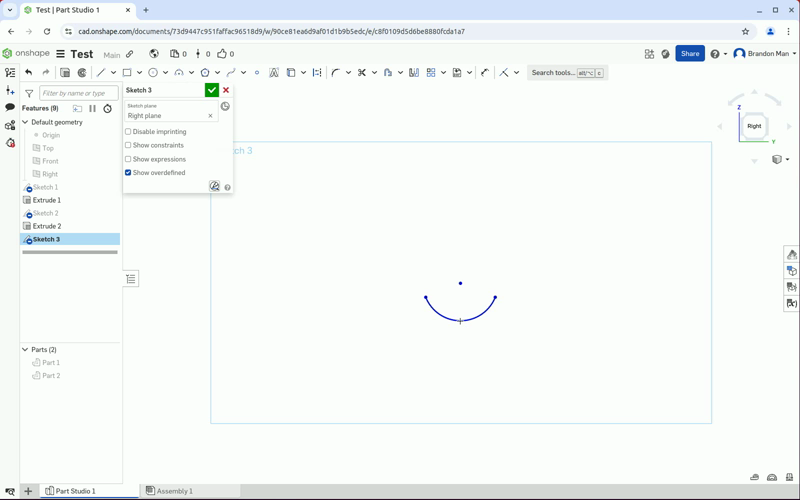
mouse_move(495, 297)
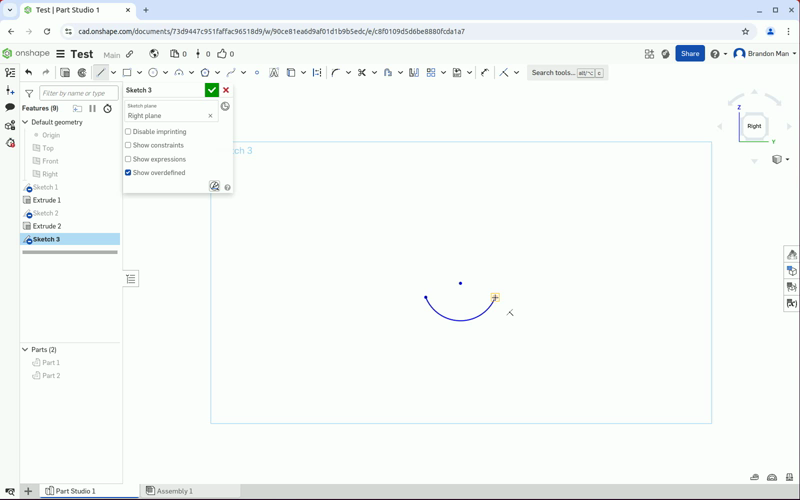
click(495, 297)
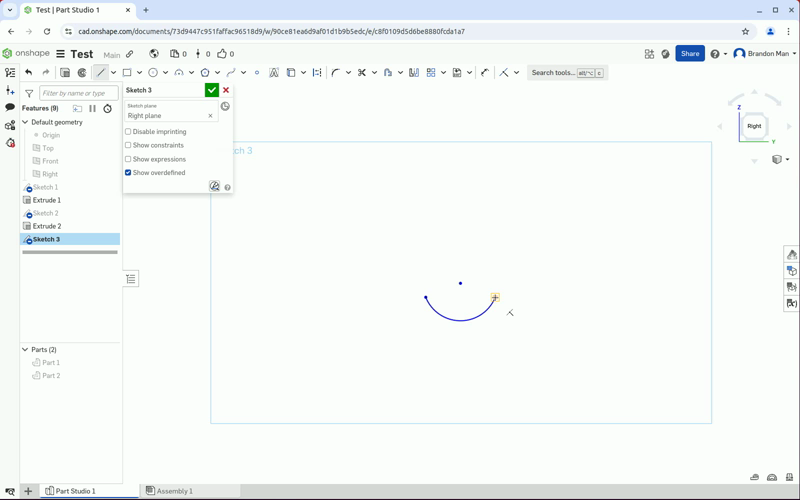
key_down(shift)
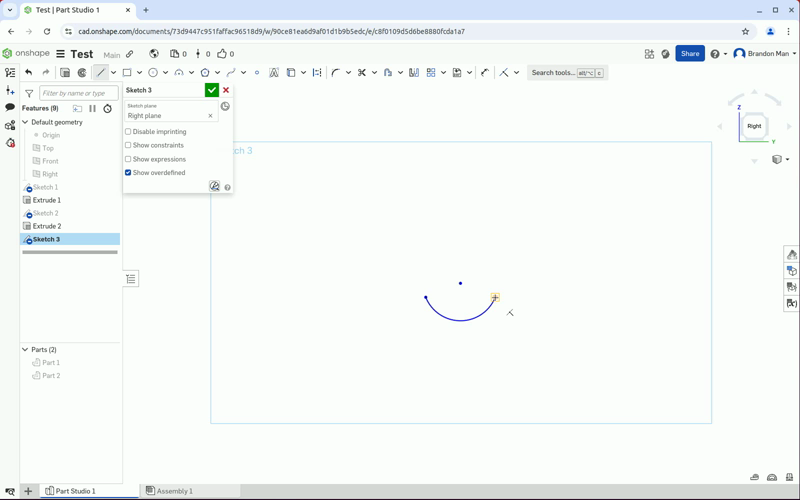
mouse_move(525, 297)
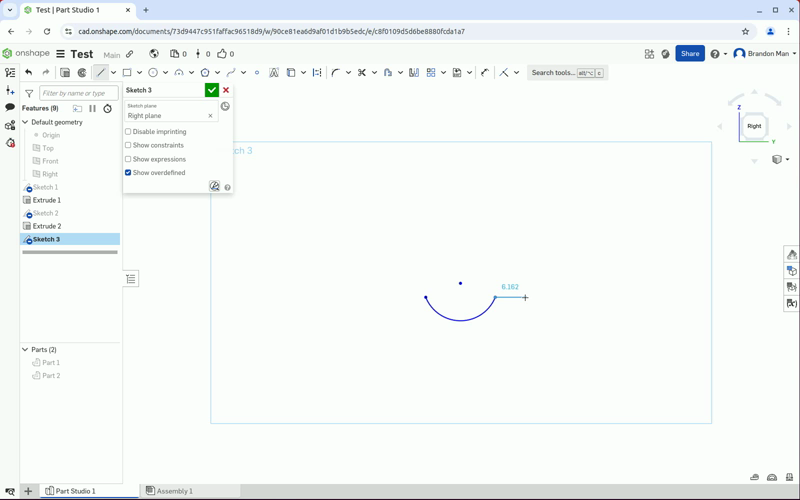
mouse_move(472, 297)
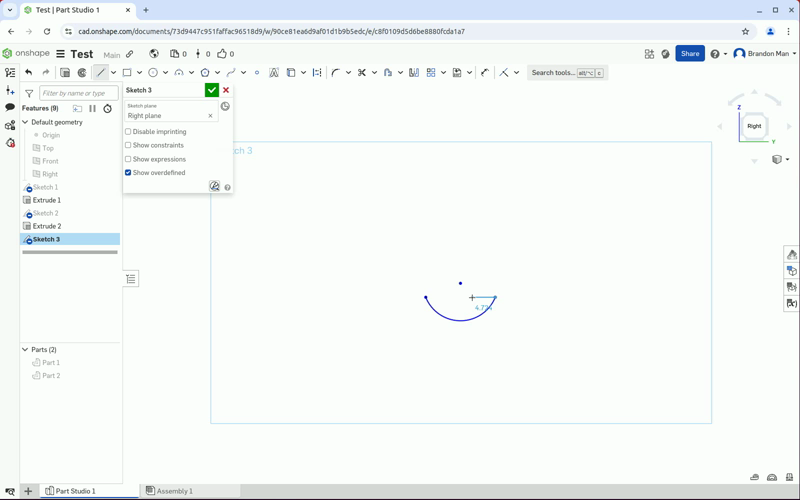
click(472, 297)
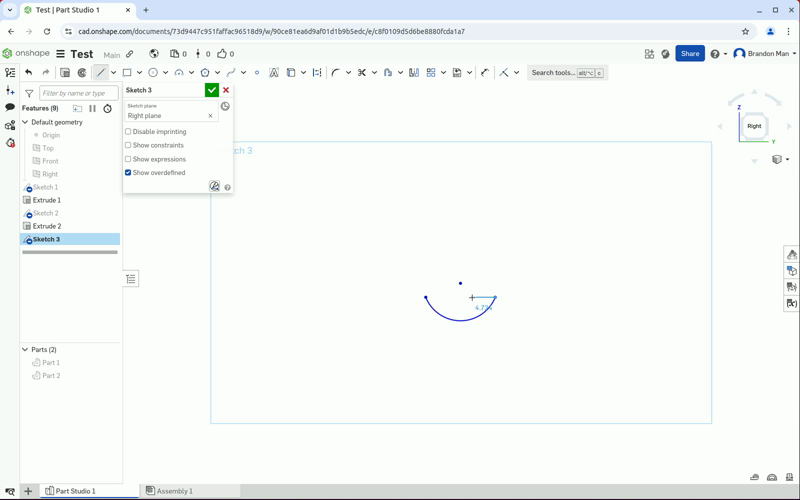
key_up(shift)
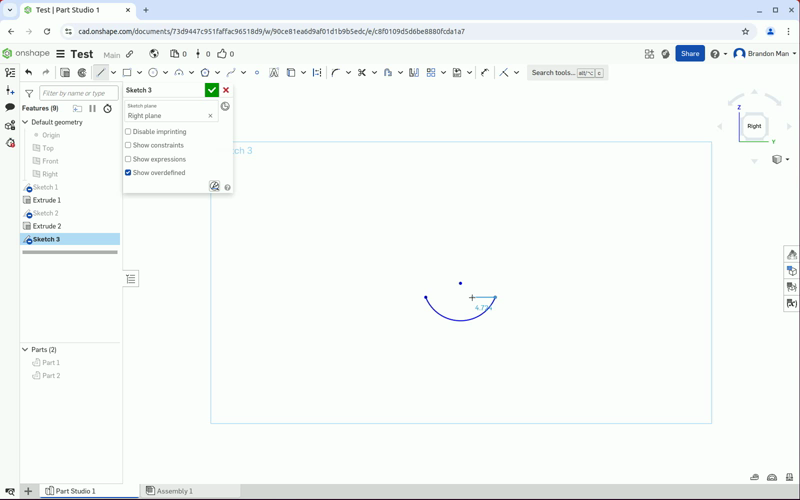
key(esc)
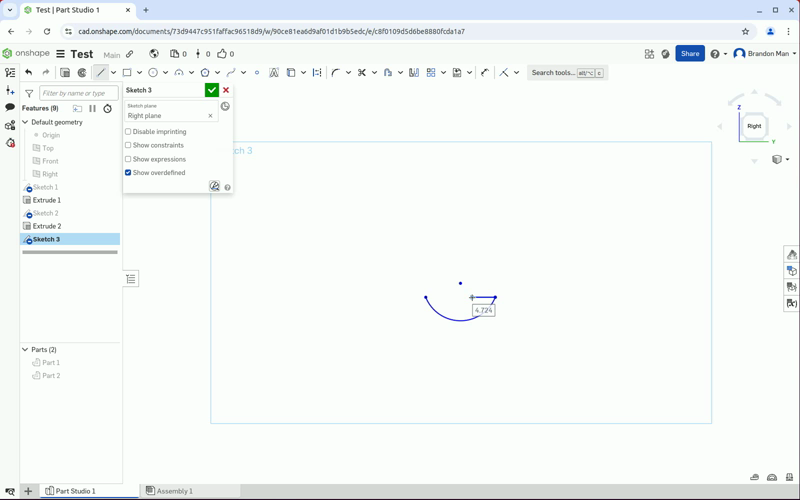
key(a)
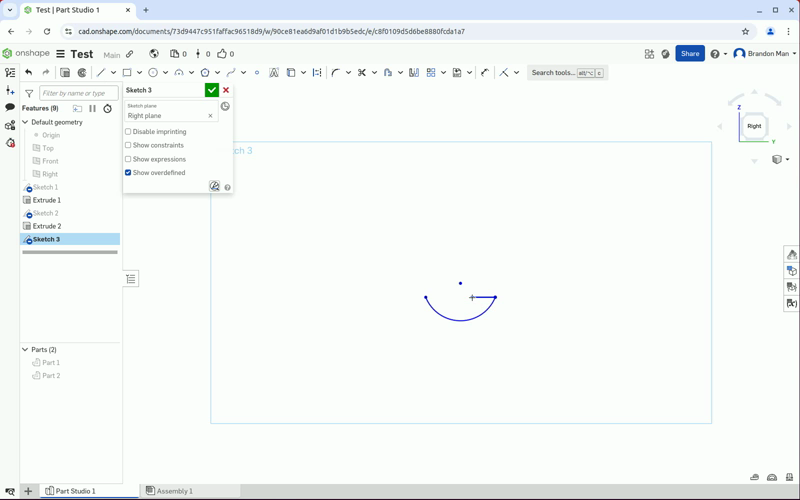
mouse_move(472, 297)
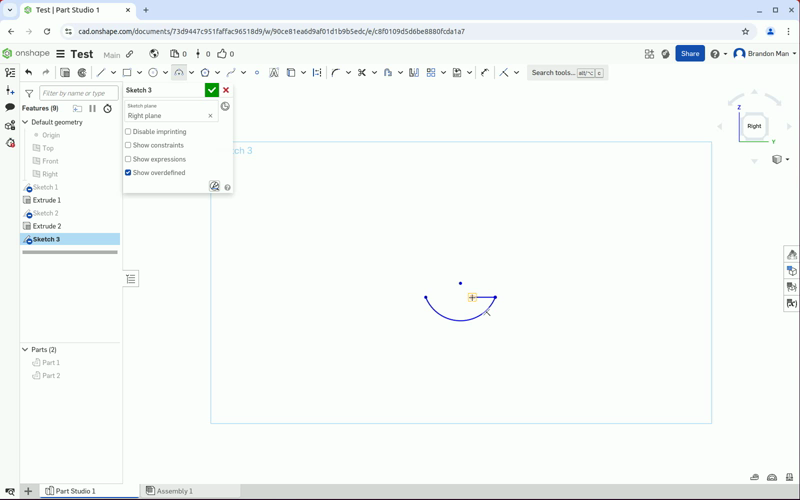
click(472, 297)
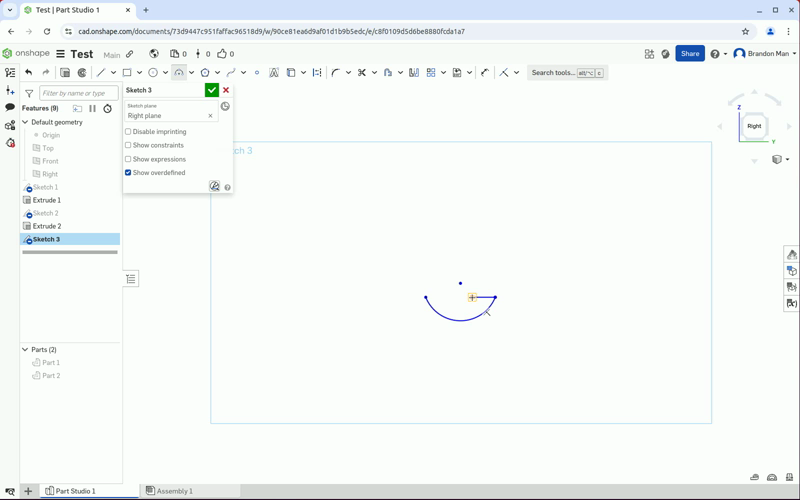
key_down(shift)
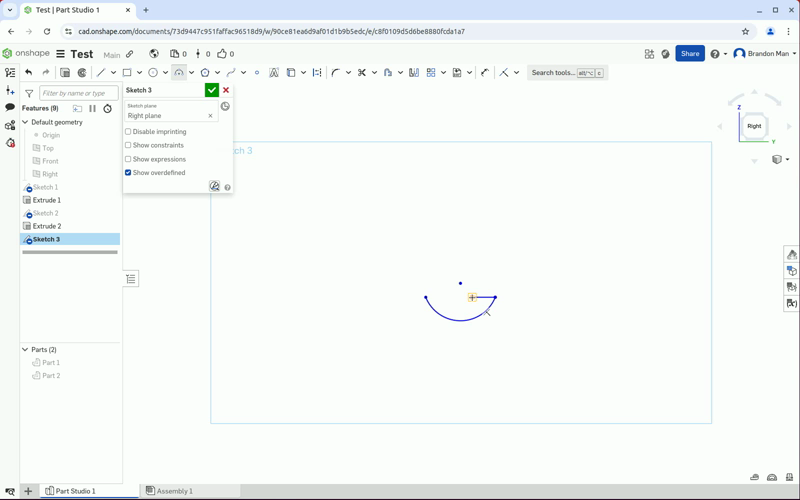
mouse_move(448, 297)
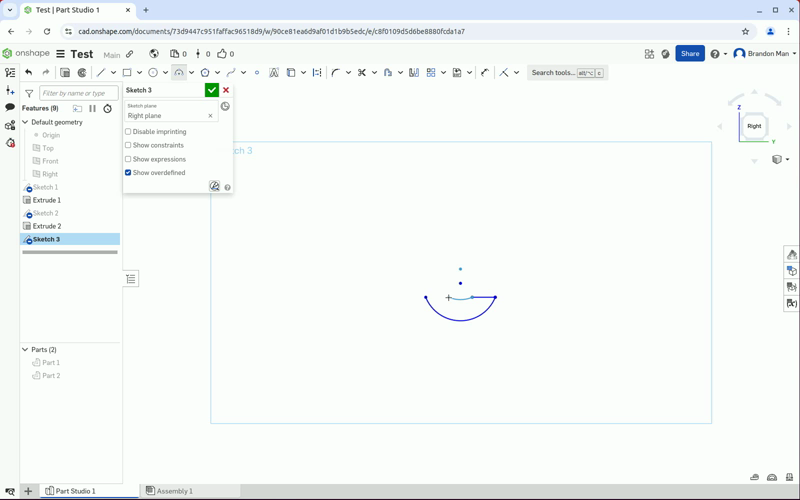
click(448, 297)
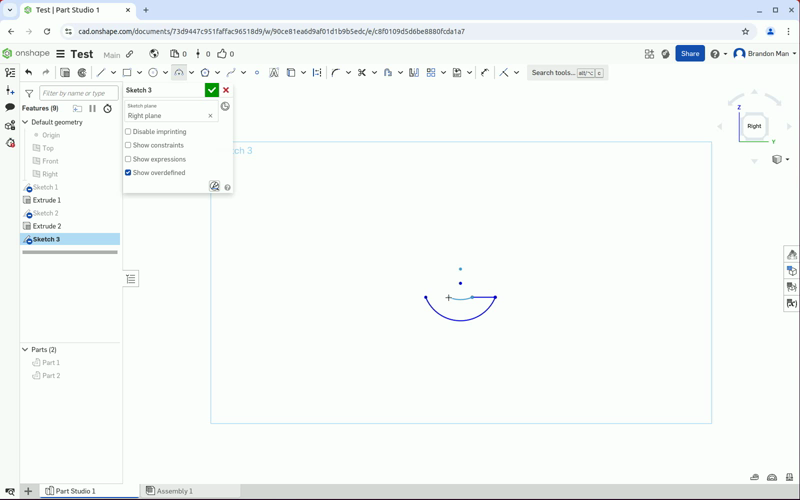
mouse_move(460, 301)
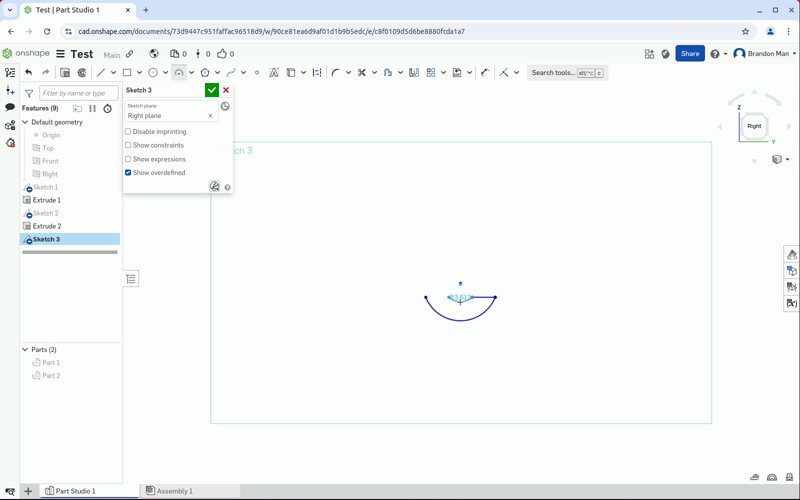
click(460, 301)
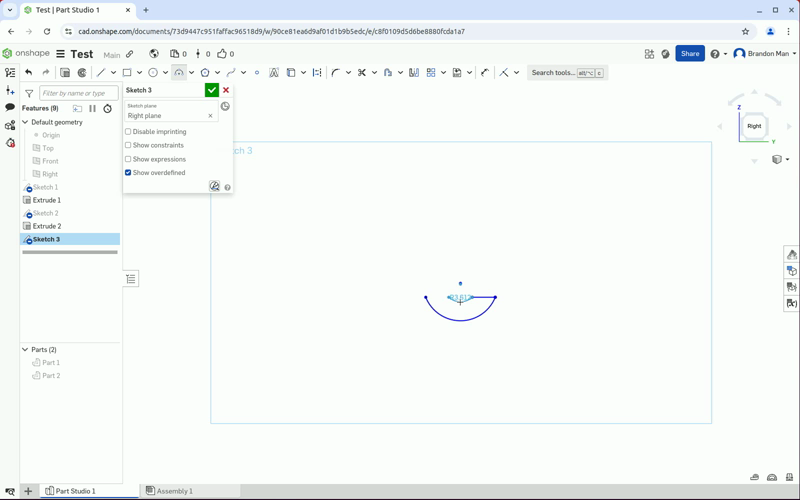
key_up(shift)
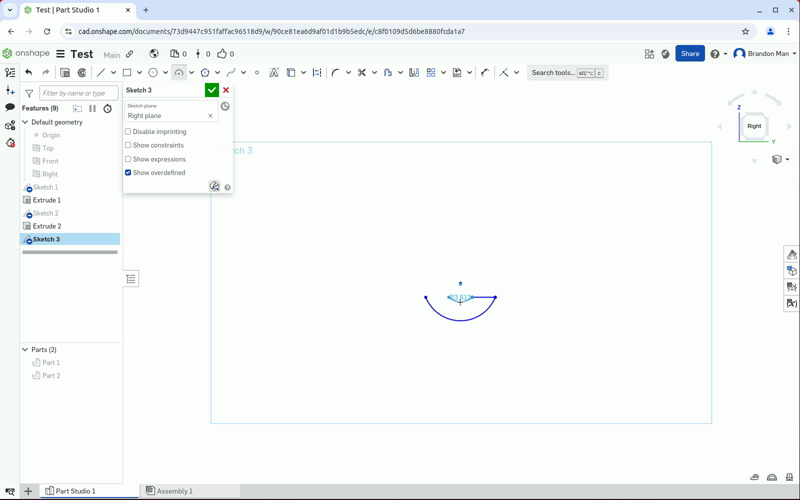
key(esc)
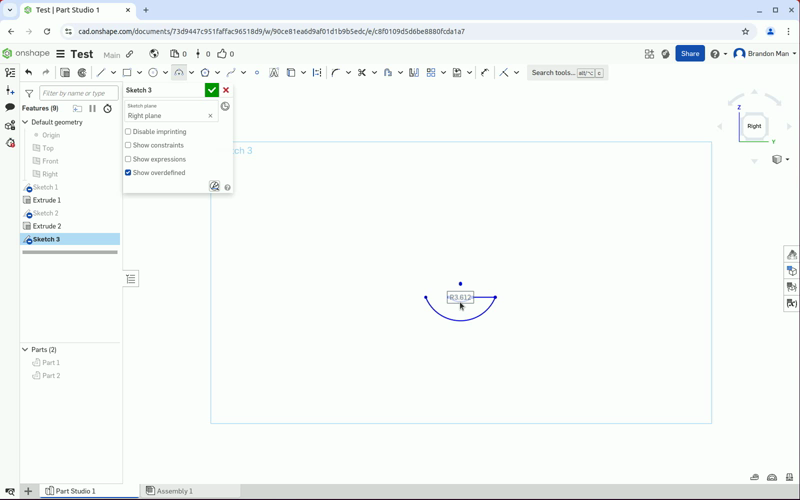
key(l)
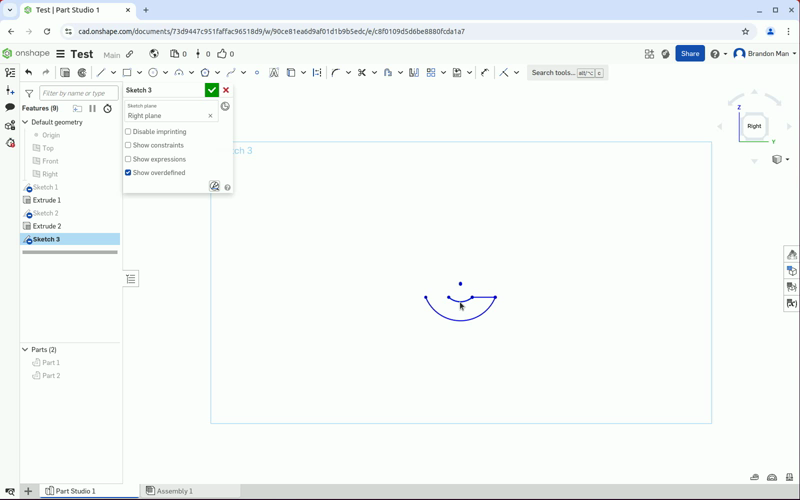
mouse_move(448, 297)
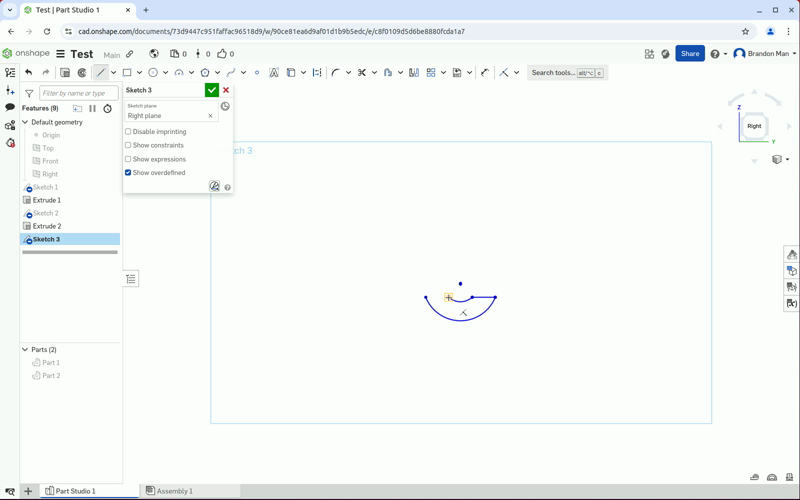
click(448, 297)
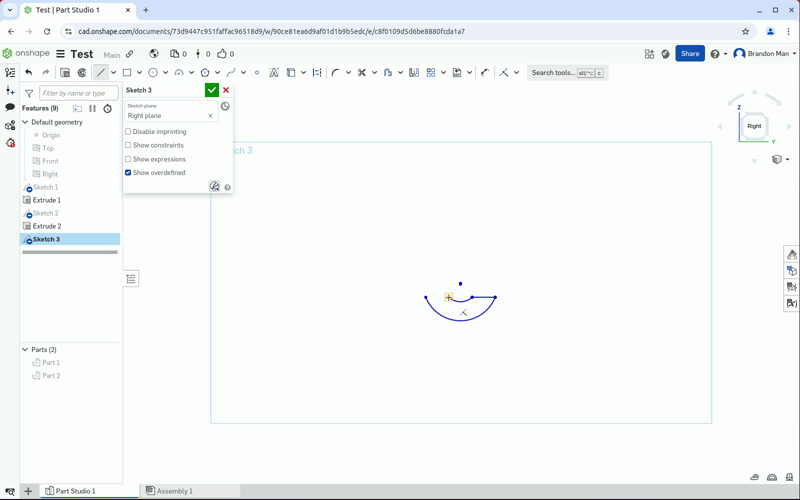
mouse_move(478, 297)
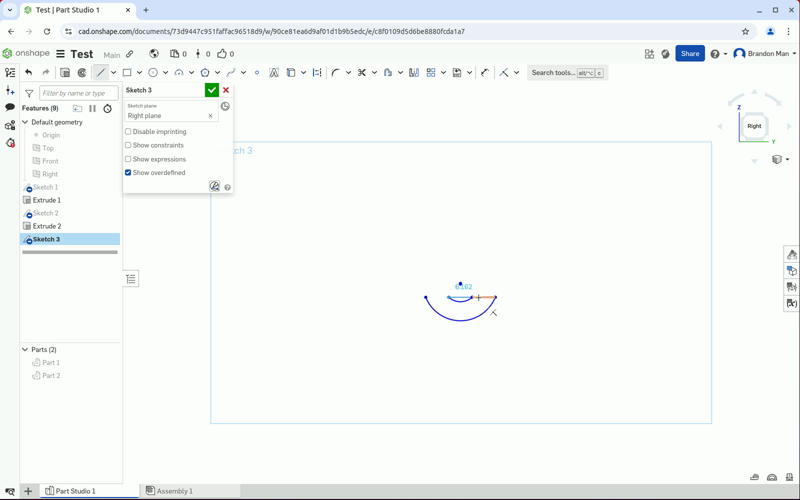
key_down(shift)
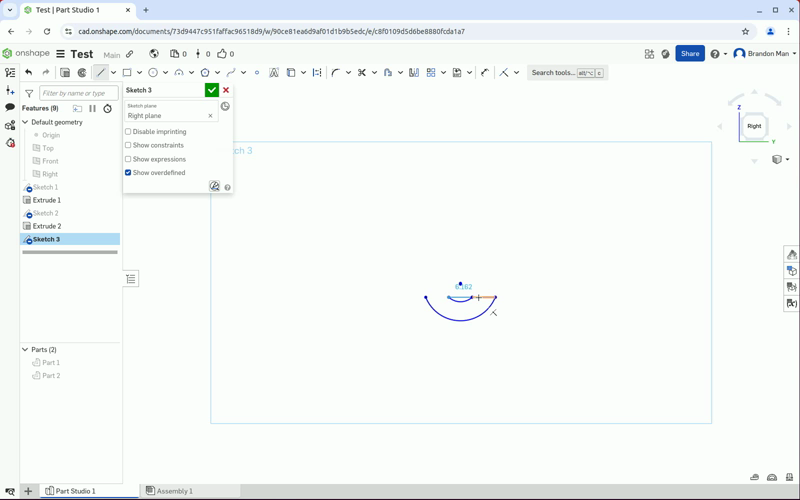
mouse_move(425, 297)
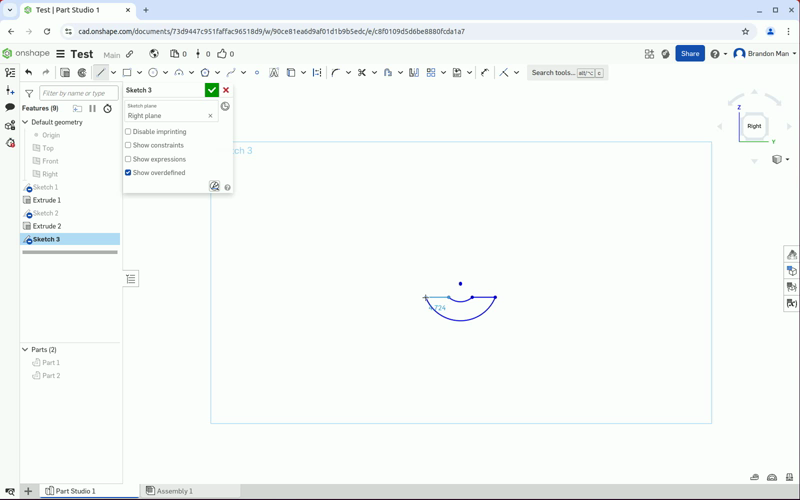
key_up(shift)
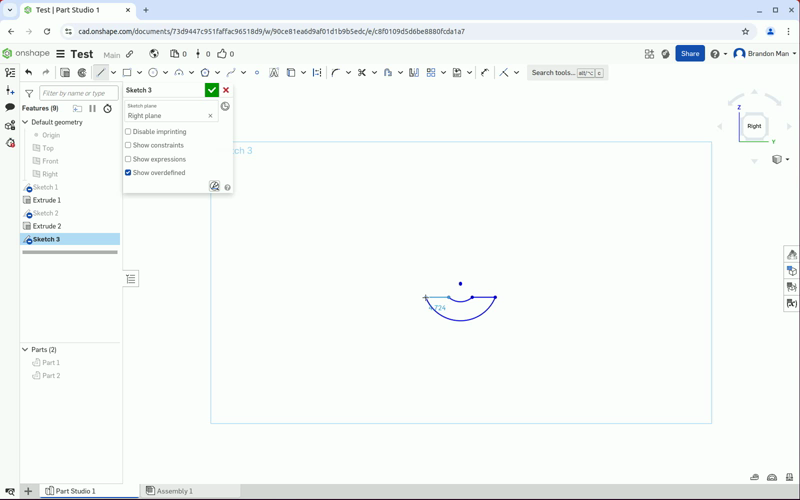
click(425, 297)
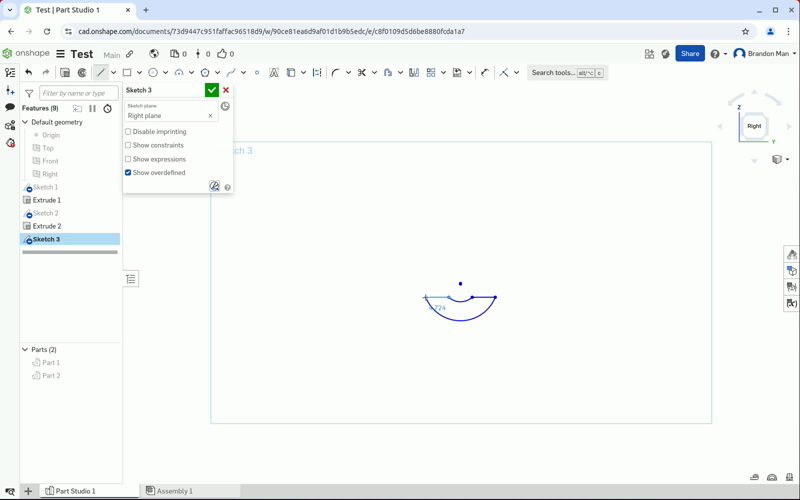
key(esc)
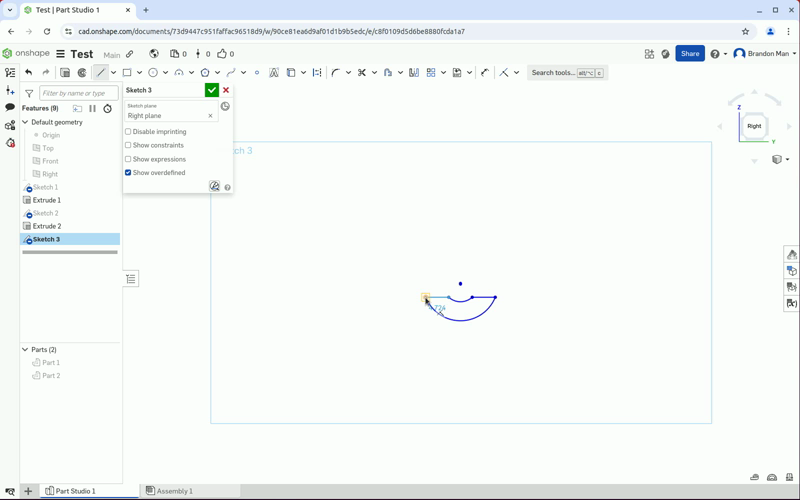
mouse_move(475, 308)
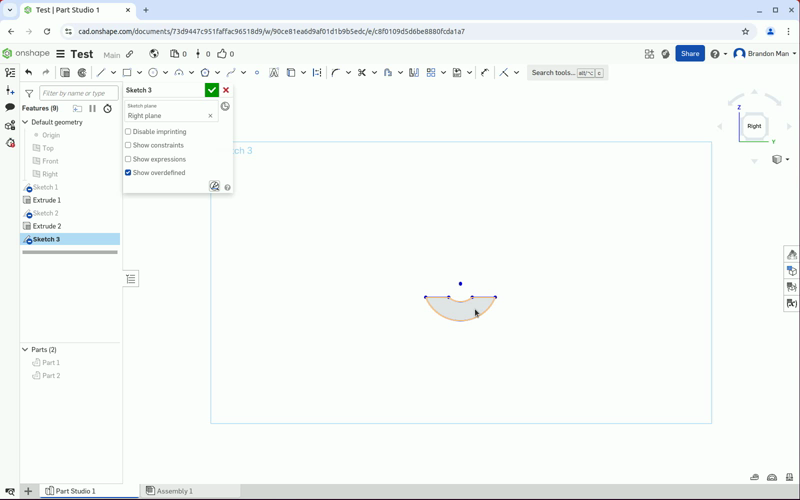
scroll(6)
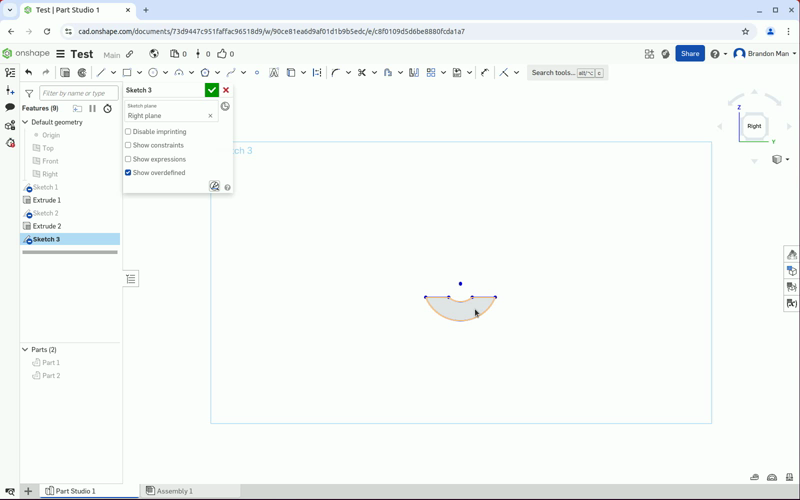
scroll(6)
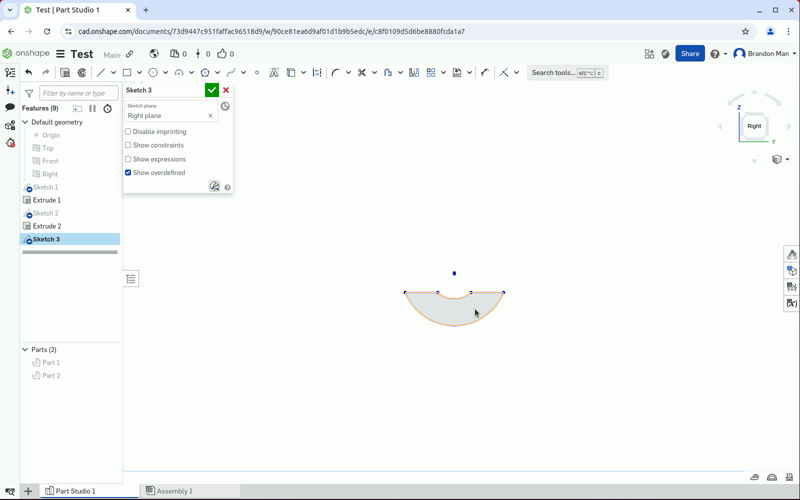
scroll(6)
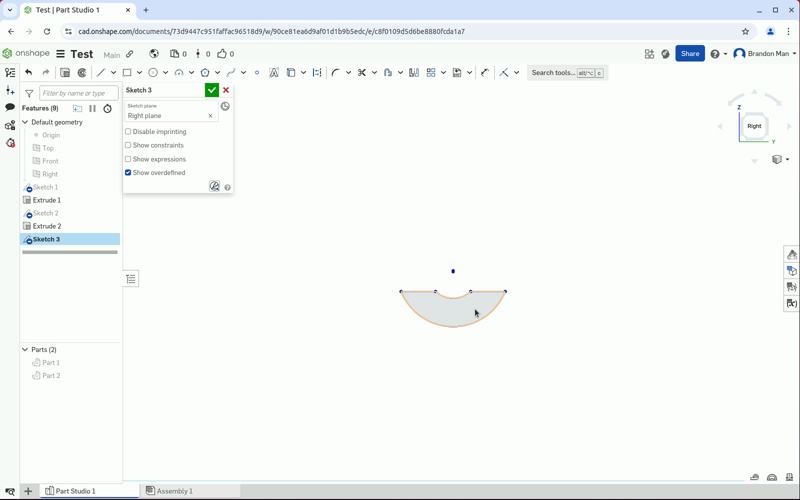
scroll(6)
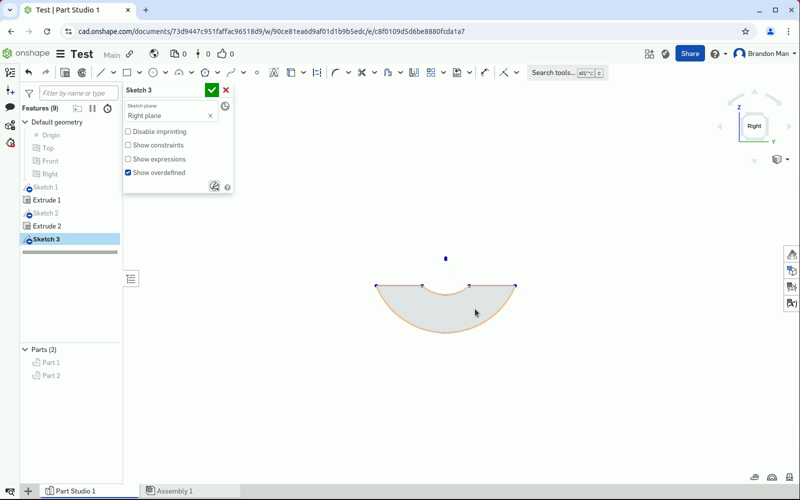
scroll(6)
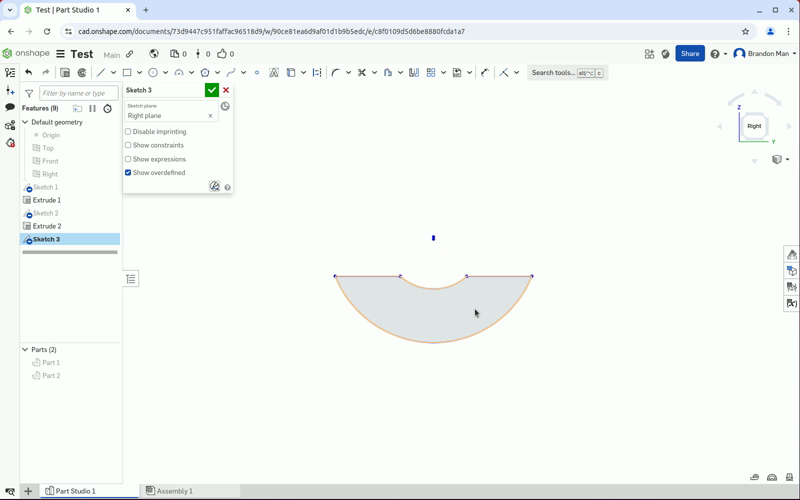
scroll(6)
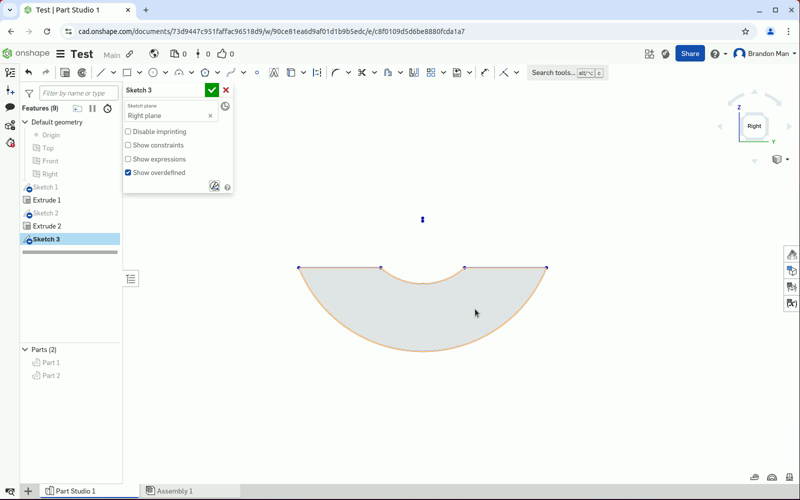
scroll(6)
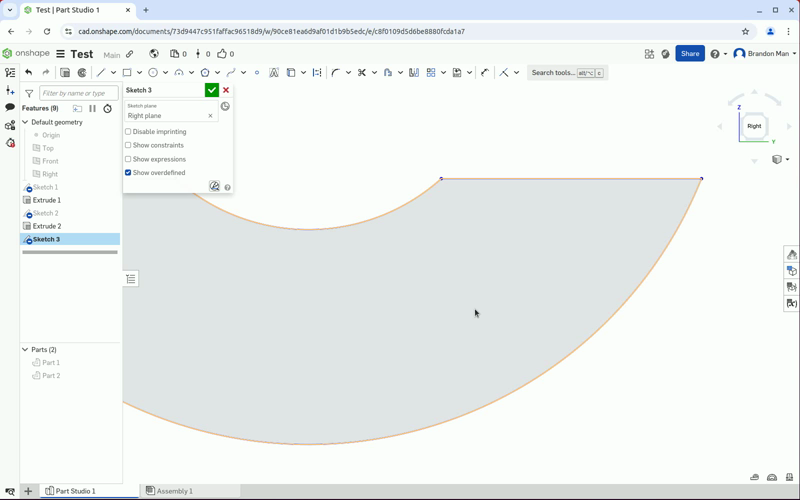
click(475, 308)
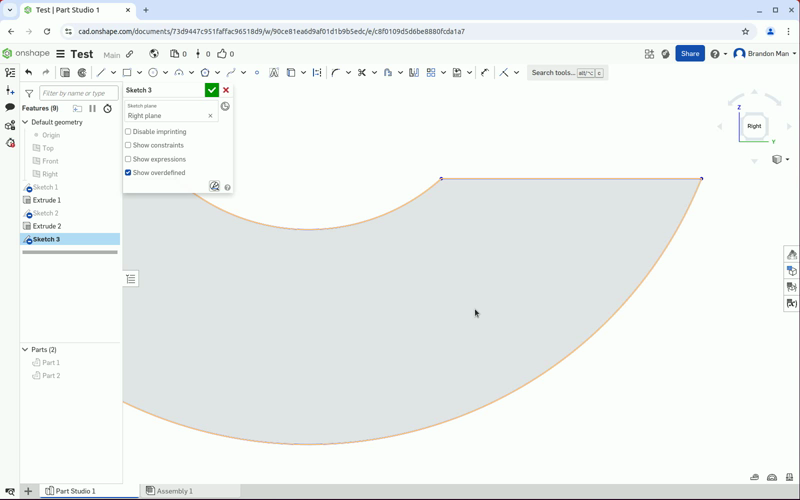
scroll(-6)
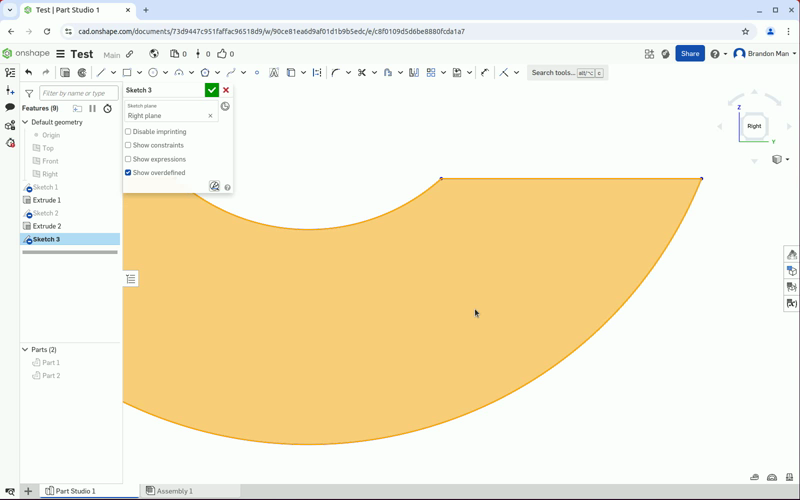
scroll(-6)
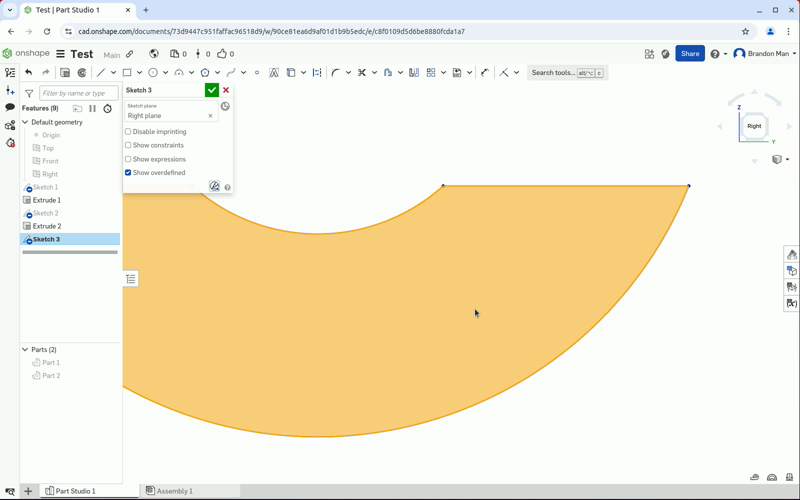
scroll(-6)
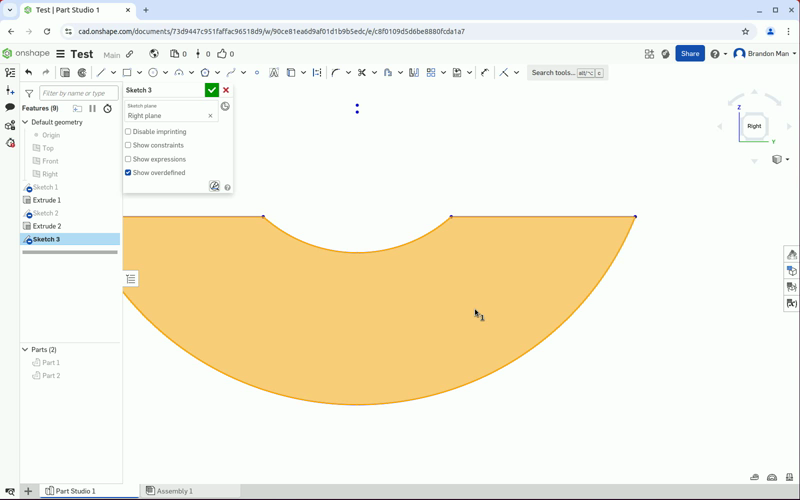
scroll(-6)
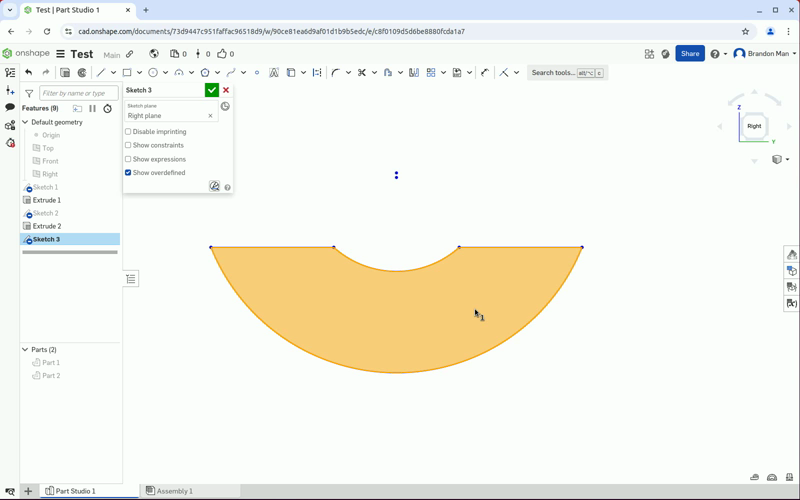
scroll(-6)
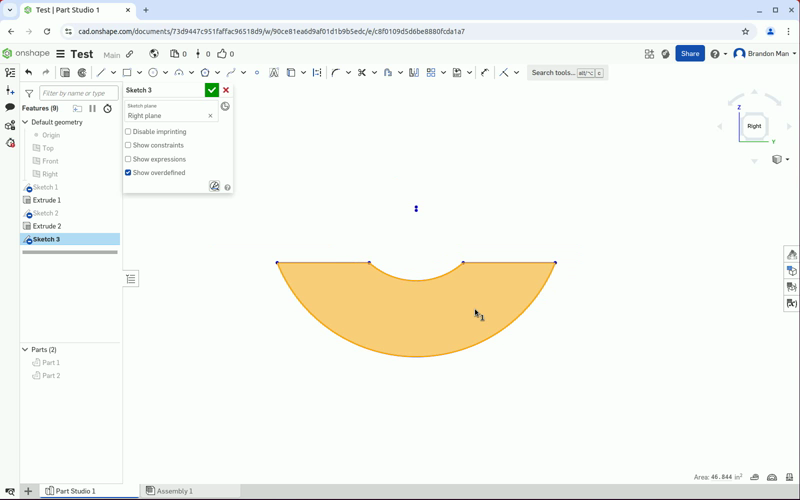
scroll(-6)
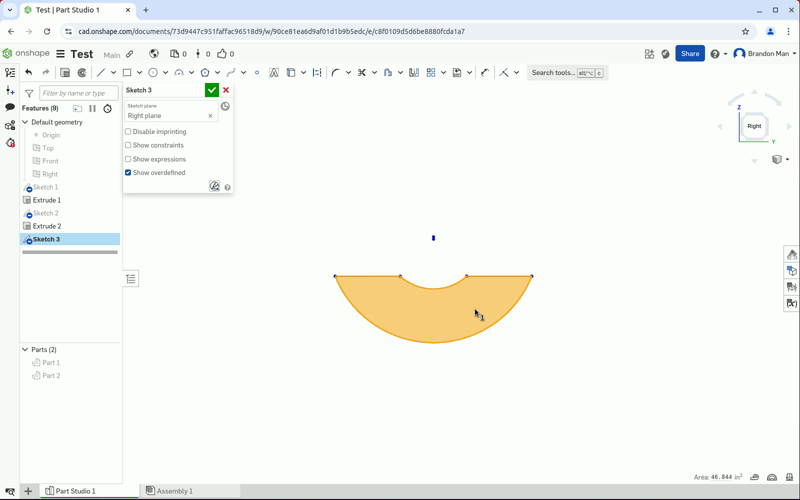
scroll(-6)
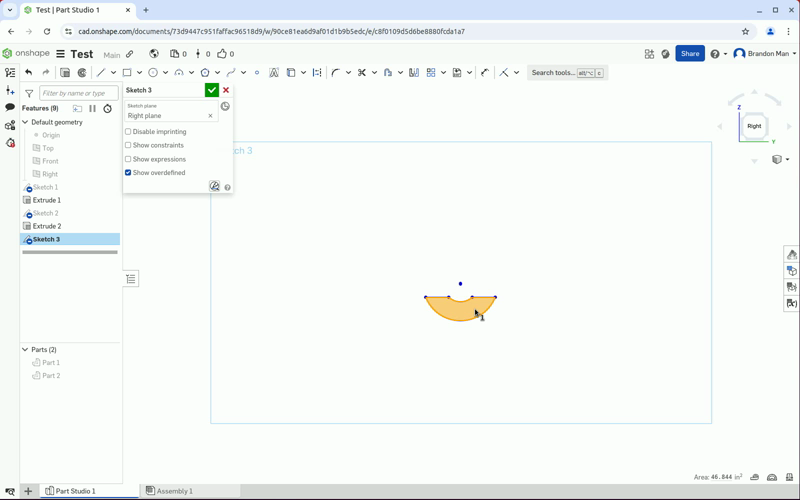
mouse_move(73, 352)
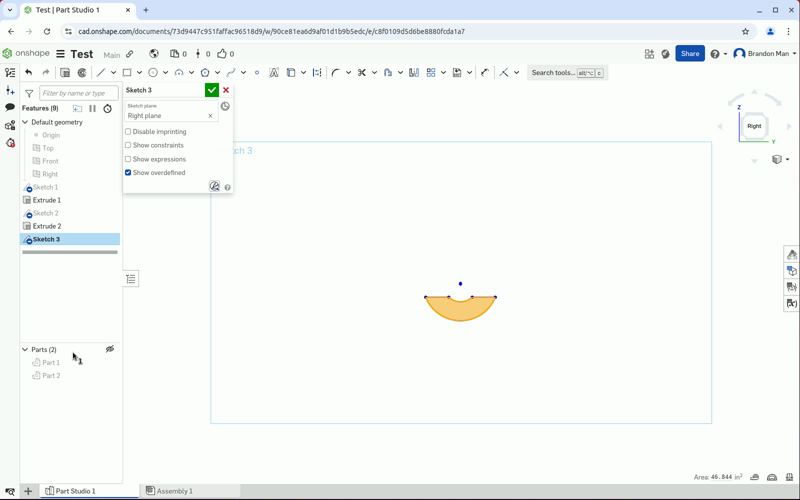
key(shift+y)
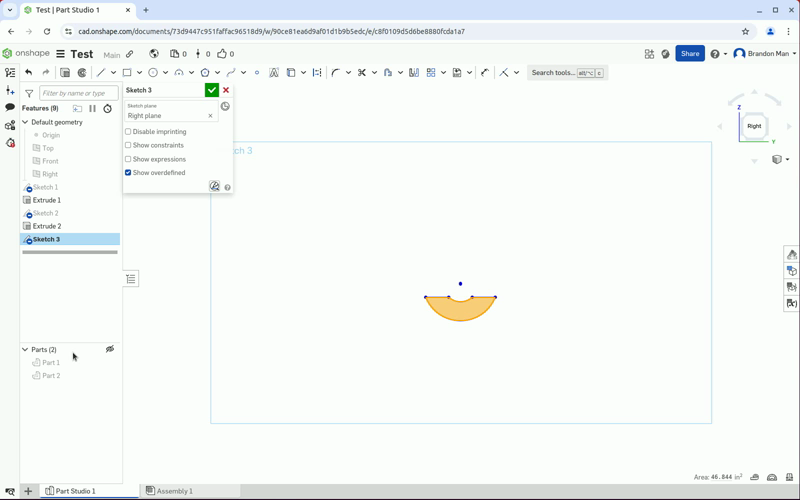
key(shift+e)
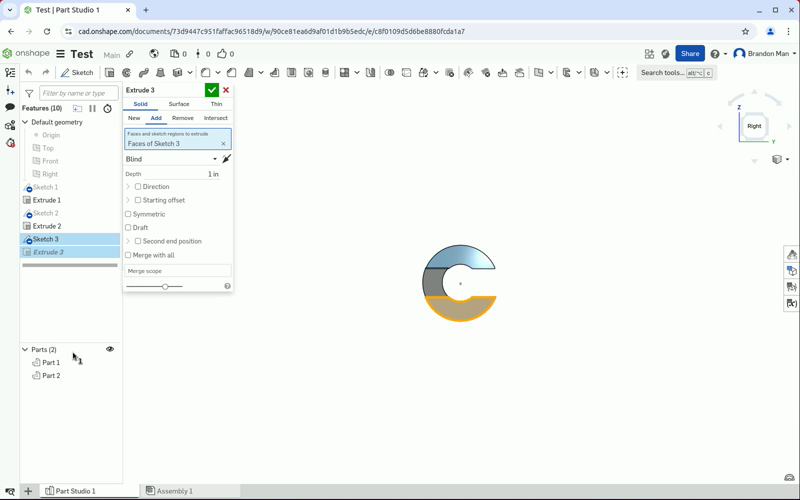
mouse_move(143, 106)
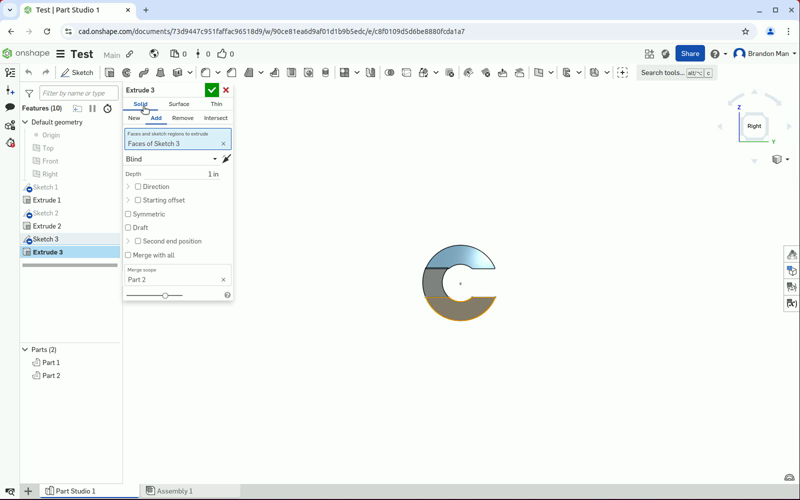
click(143, 106)
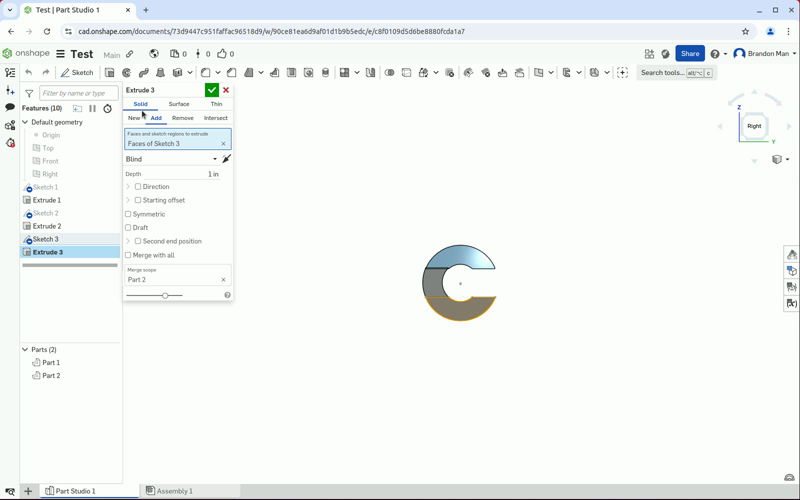
mouse_move(137, 120)
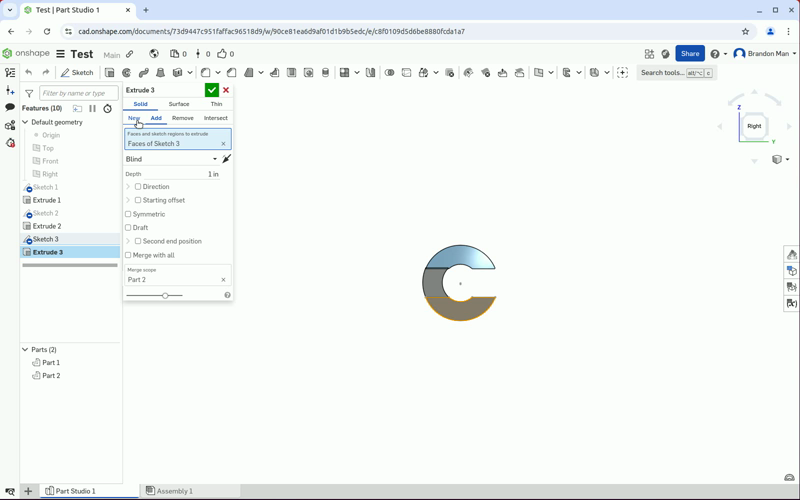
click(137, 120)
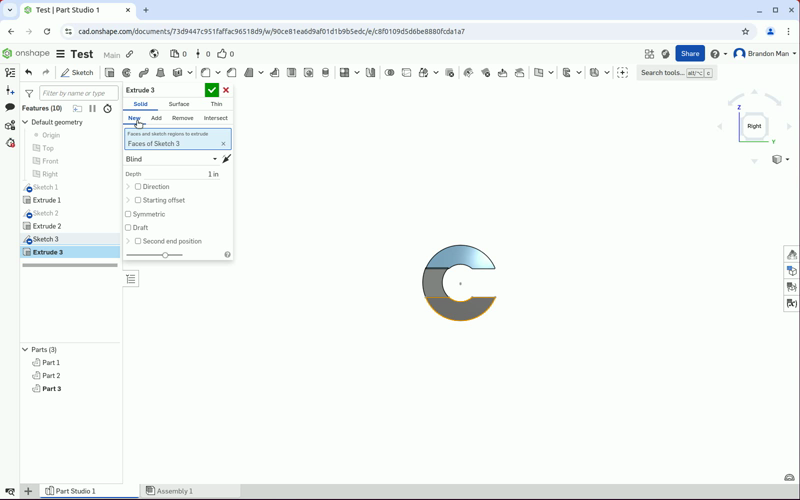
key(tab, 4)
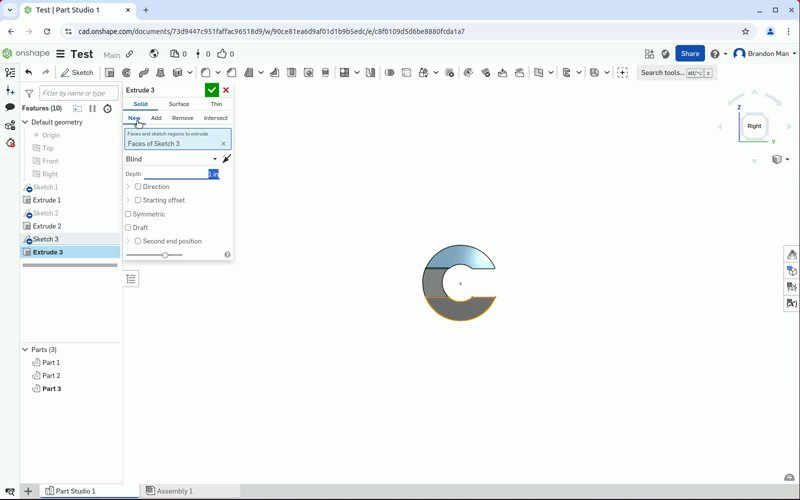
text(19.257)
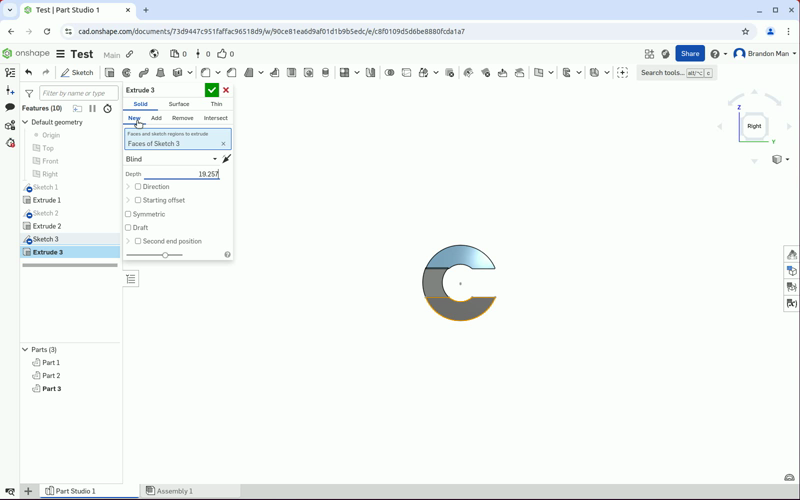
key(enter)
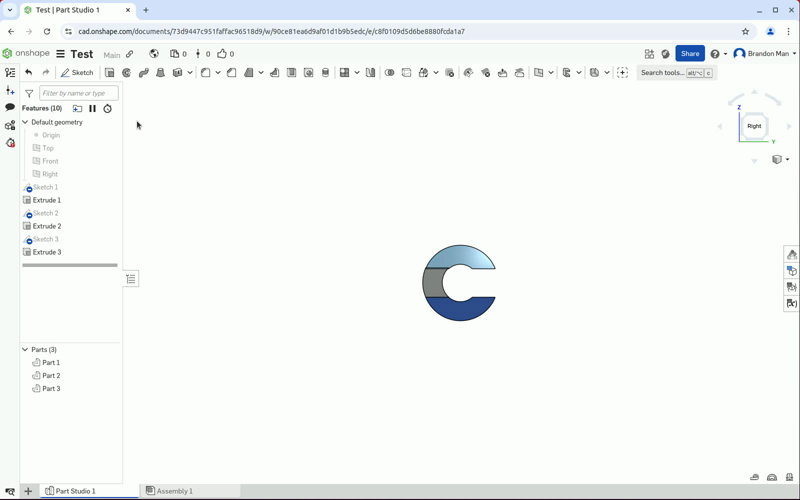
key(shift+h)
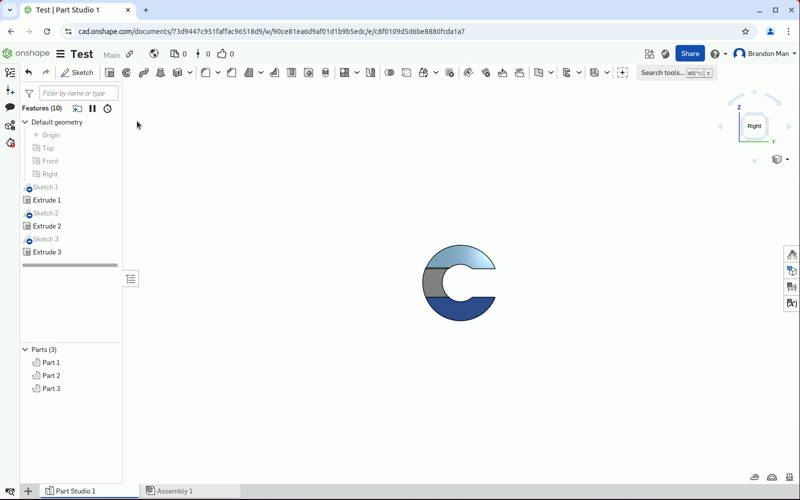
key(shift+h)
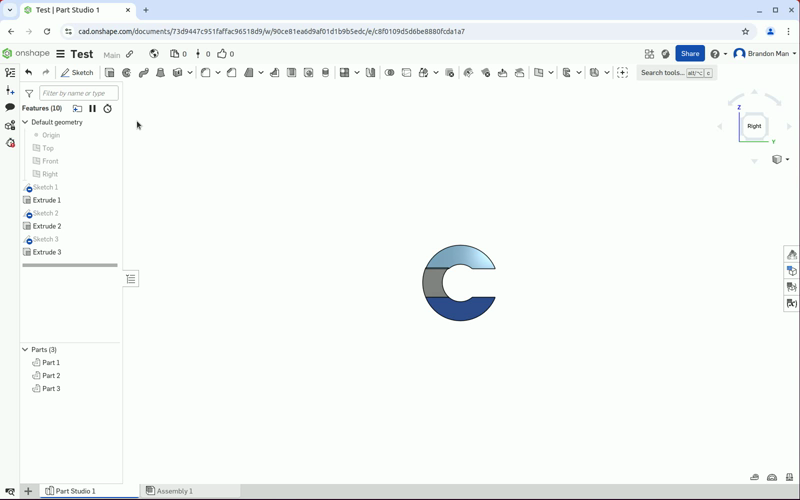
mouse_move(73, 189)
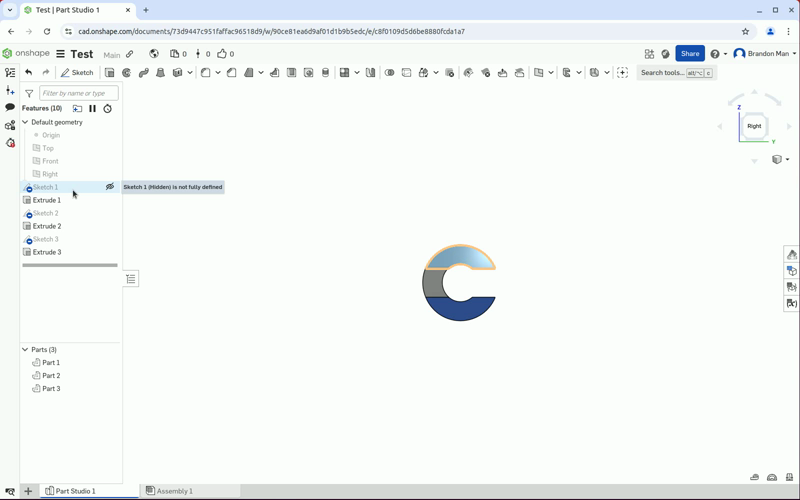
click(73, 189)
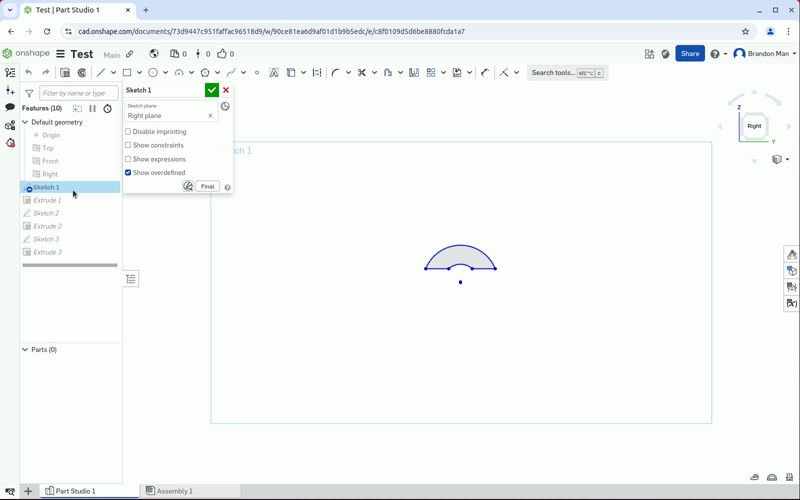
mouse_move(229, 92)
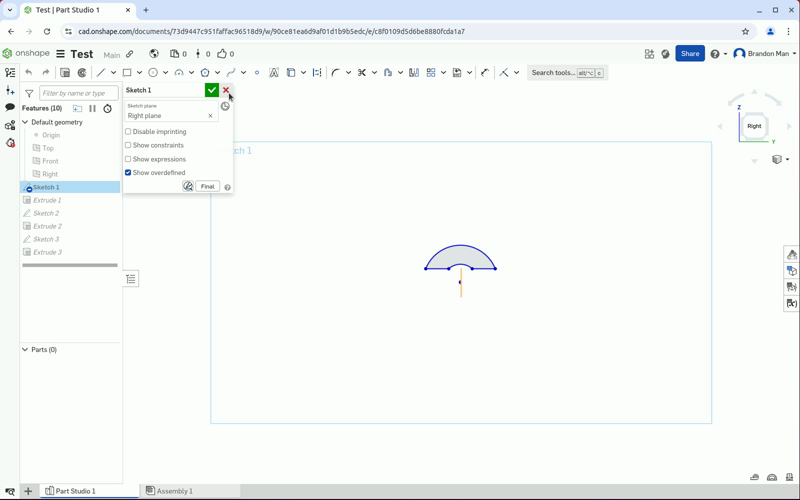
click(229, 92)
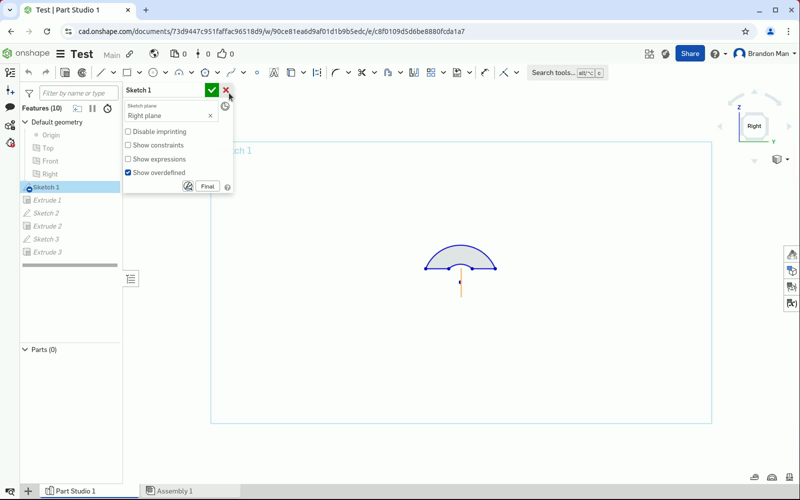
key(shift+s)
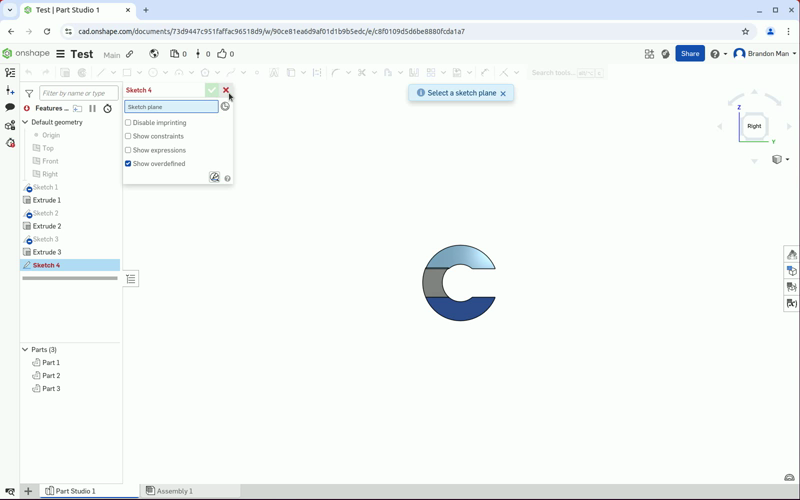
mouse_move(73, 176)
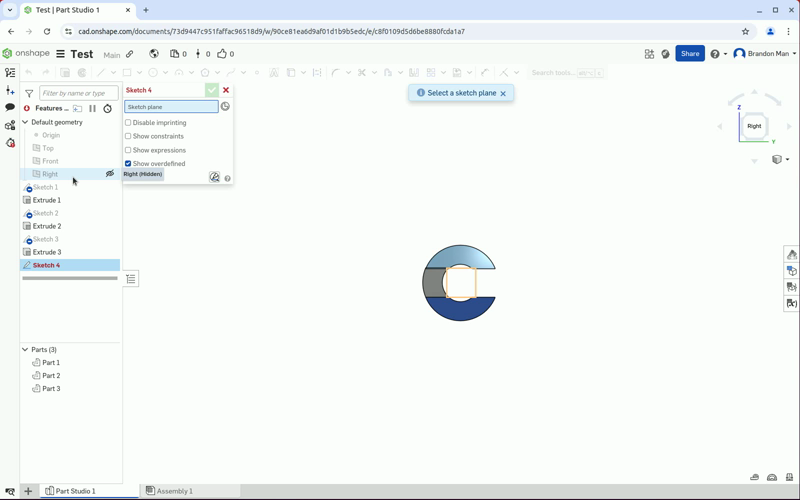
click(73, 176)
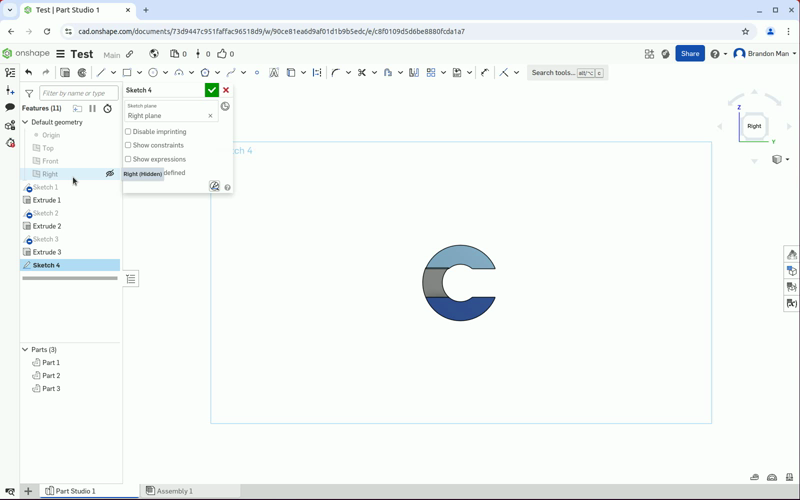
mouse_move(73, 352)
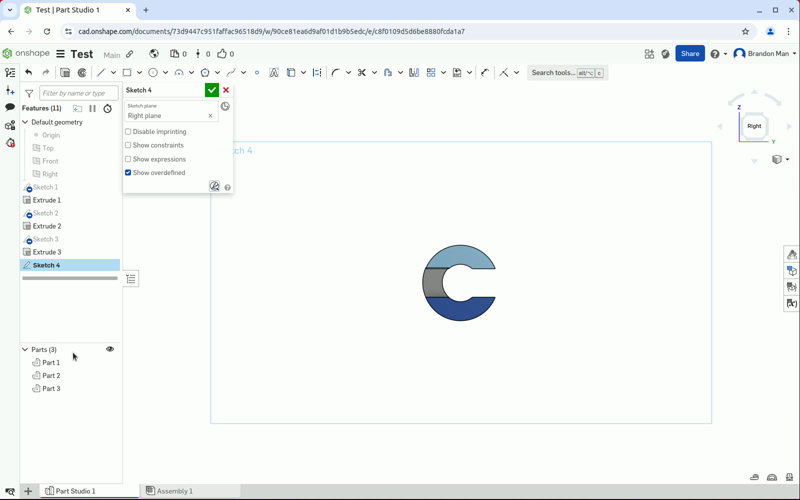
key(y)
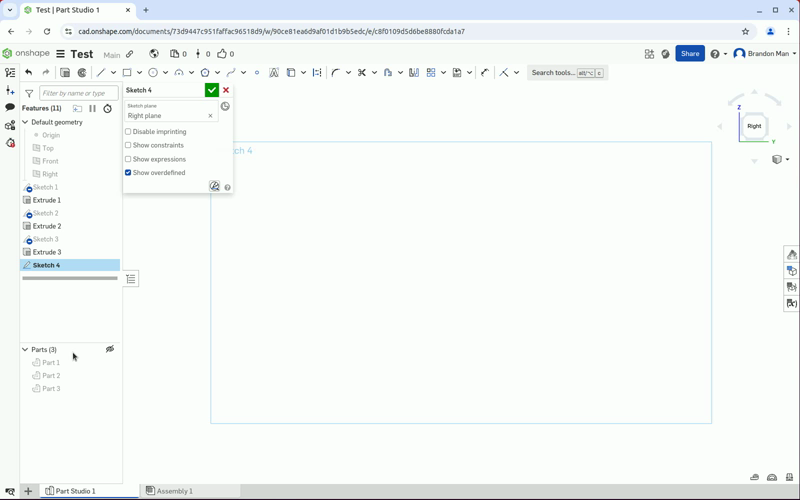
key(a)
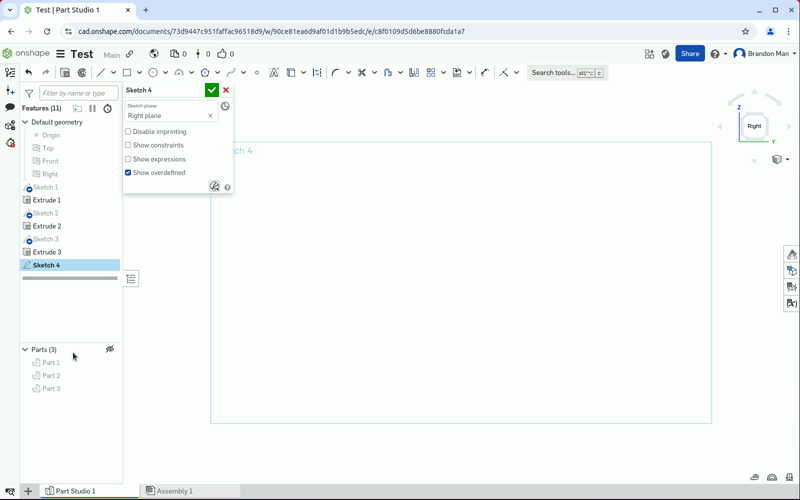
key_down(shift)
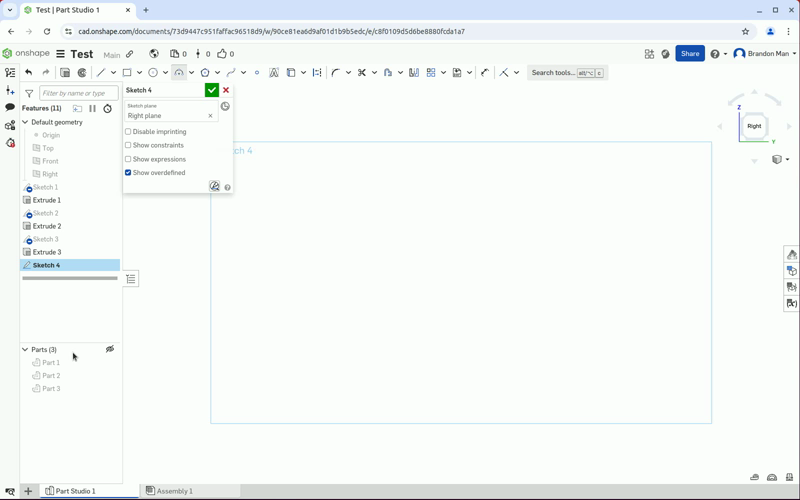
mouse_move(441, 250)
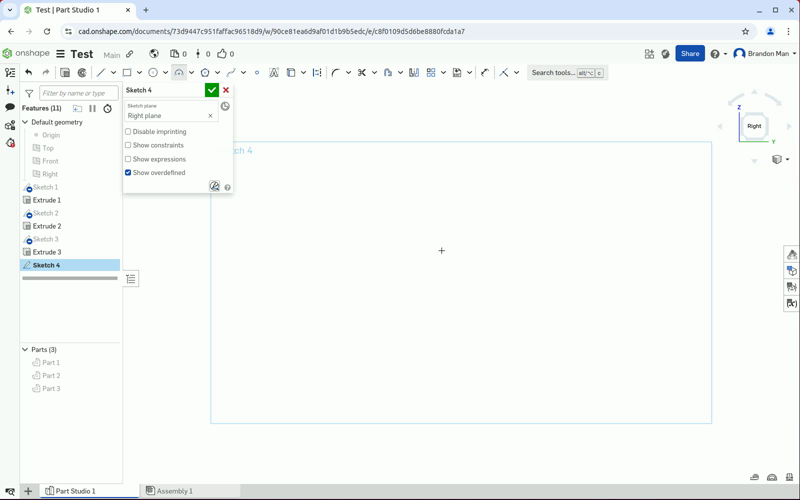
click(441, 250)
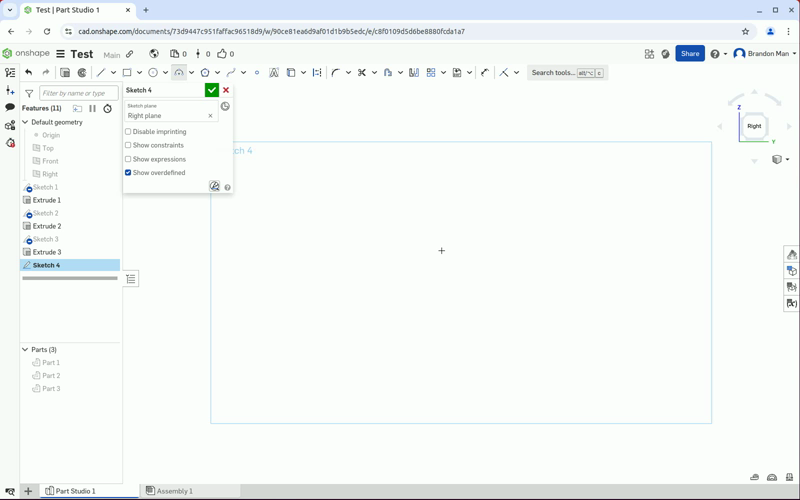
key_up(shift)
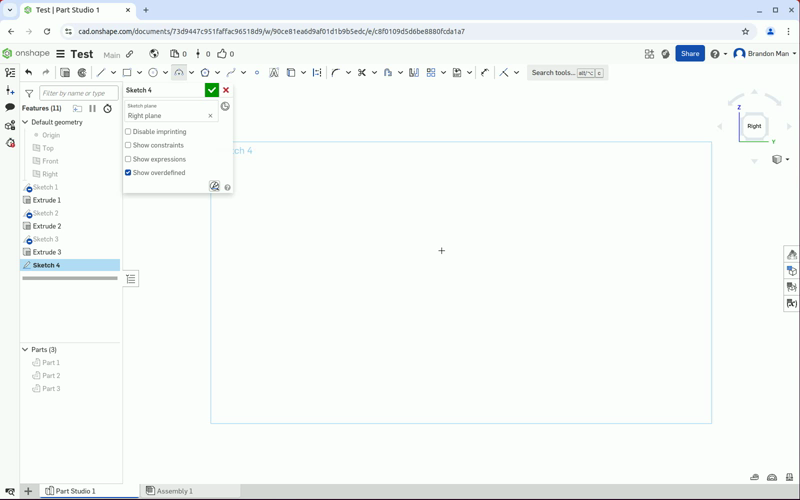
key_down(shift)
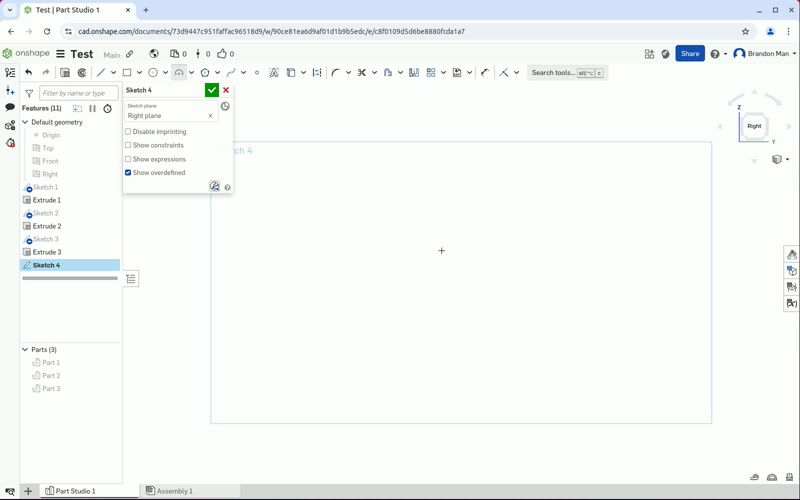
mouse_move(498, 282)
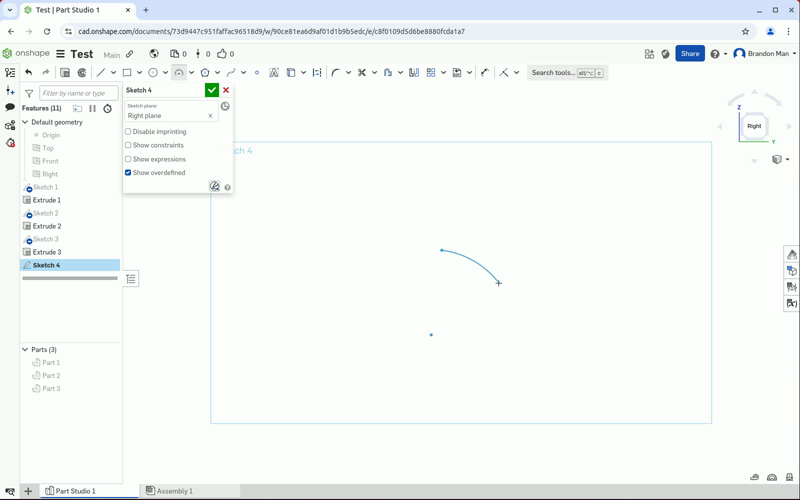
click(498, 282)
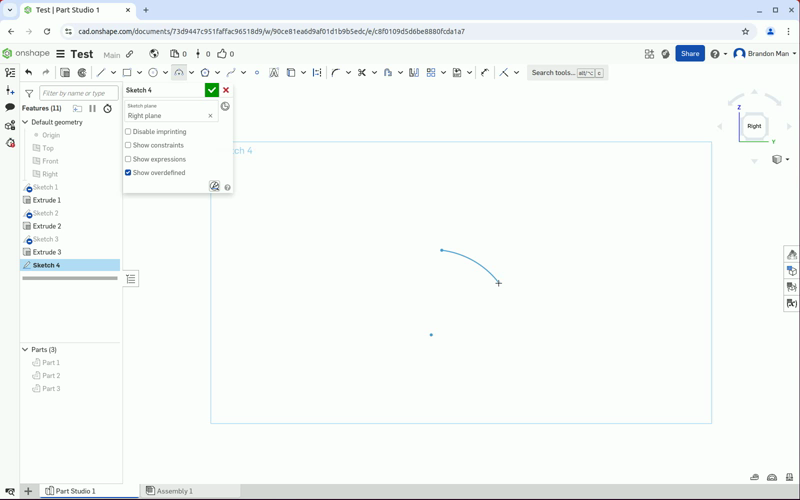
mouse_move(480, 249)
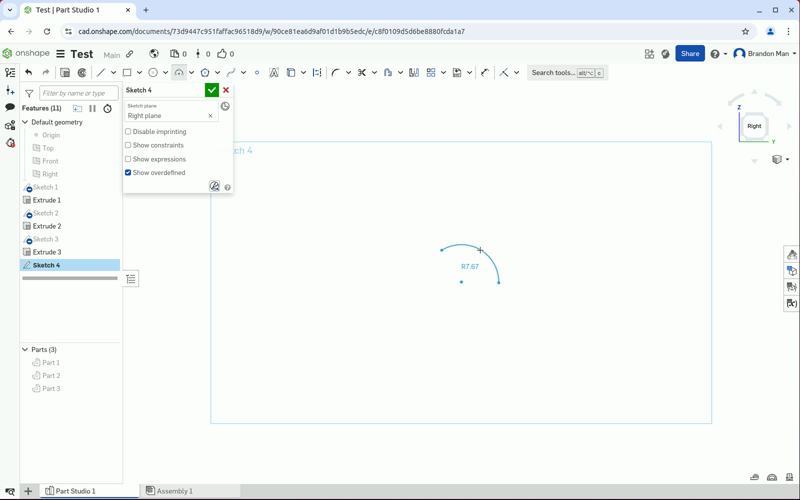
click(480, 249)
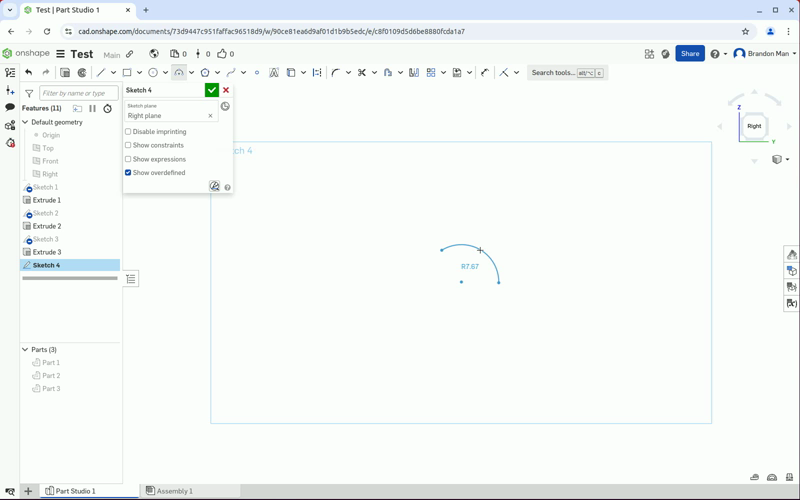
key_up(shift)
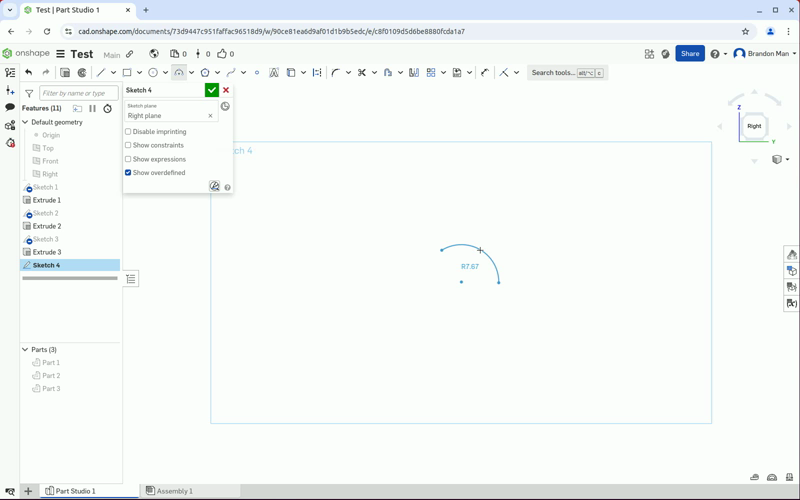
key(esc)
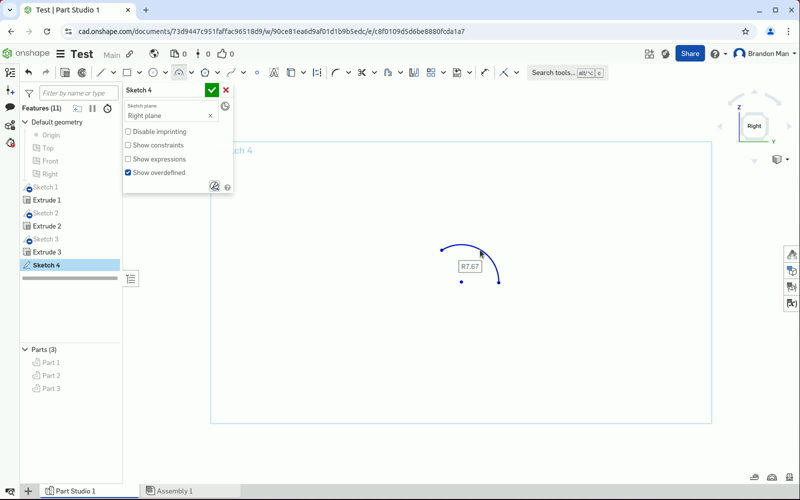
key(l)
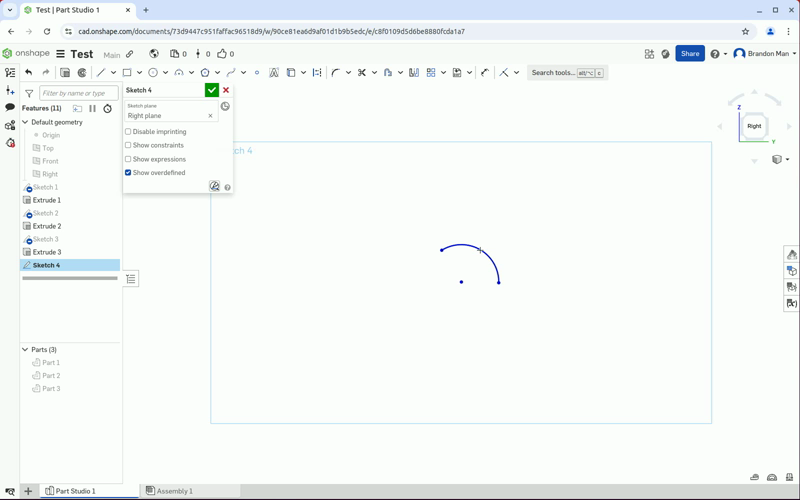
mouse_move(498, 282)
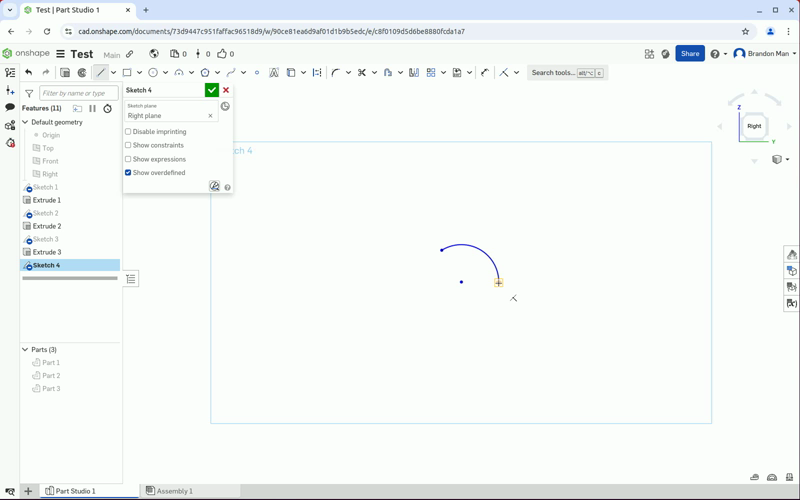
click(498, 282)
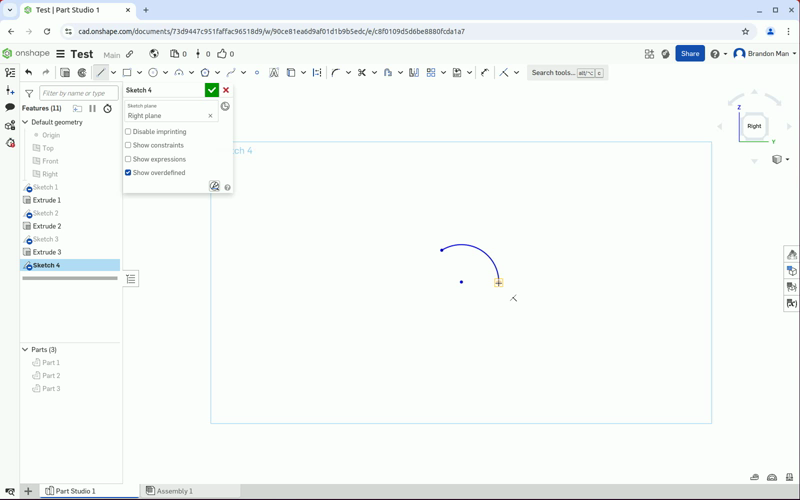
key_down(shift)
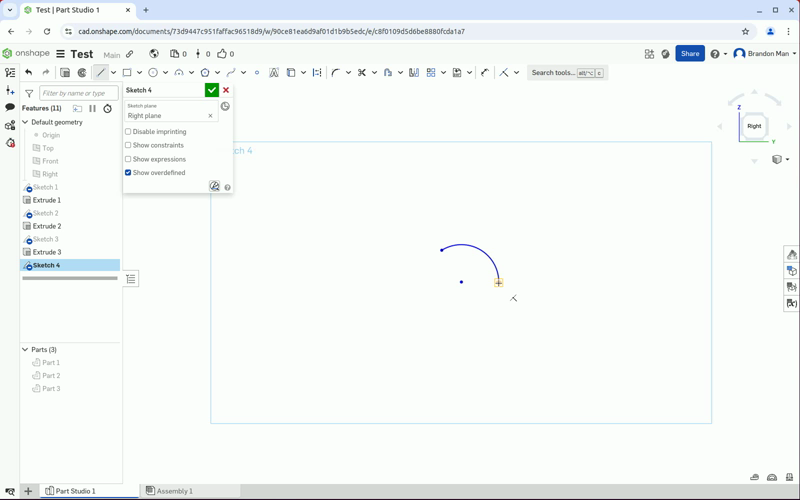
mouse_move(498, 207)
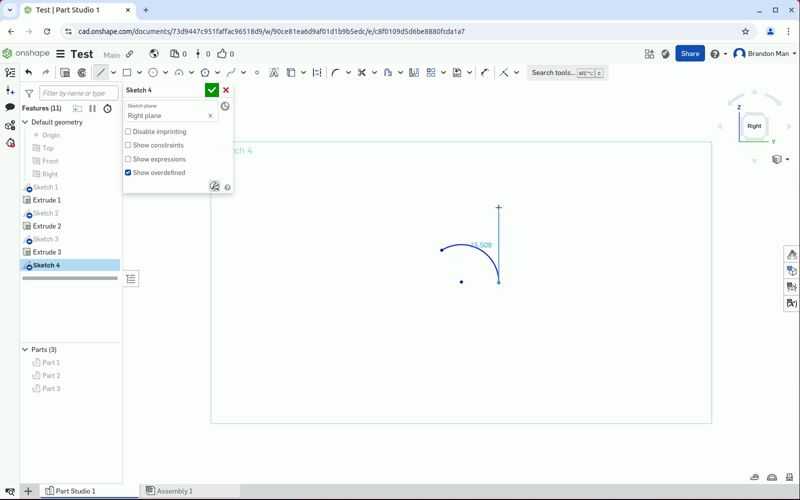
click(498, 207)
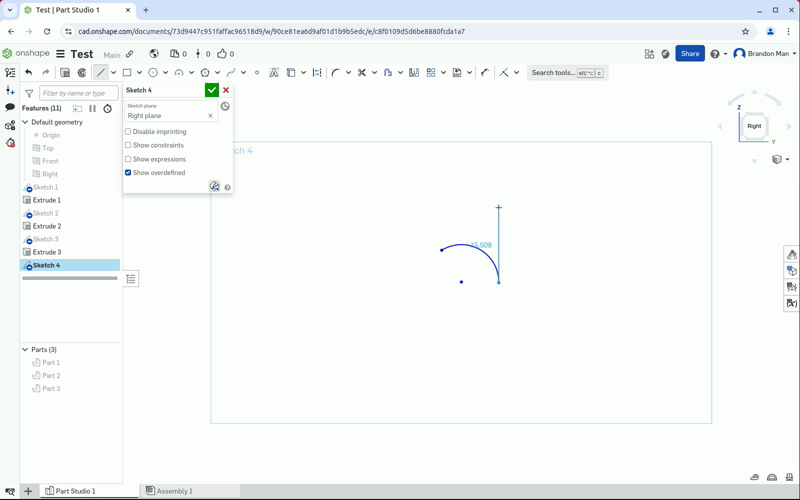
key_up(shift)
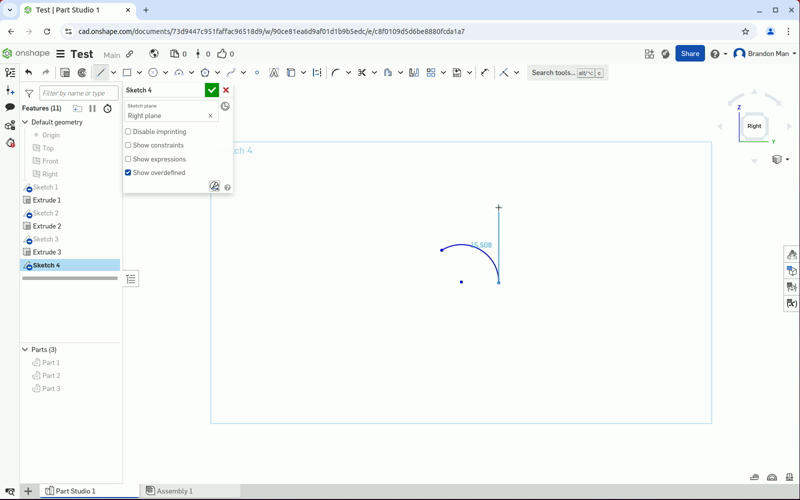
key_down(shift)
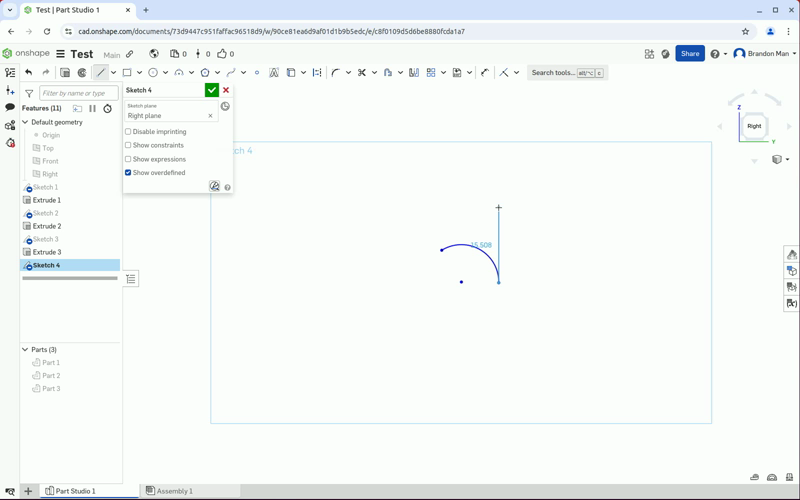
mouse_move(528, 207)
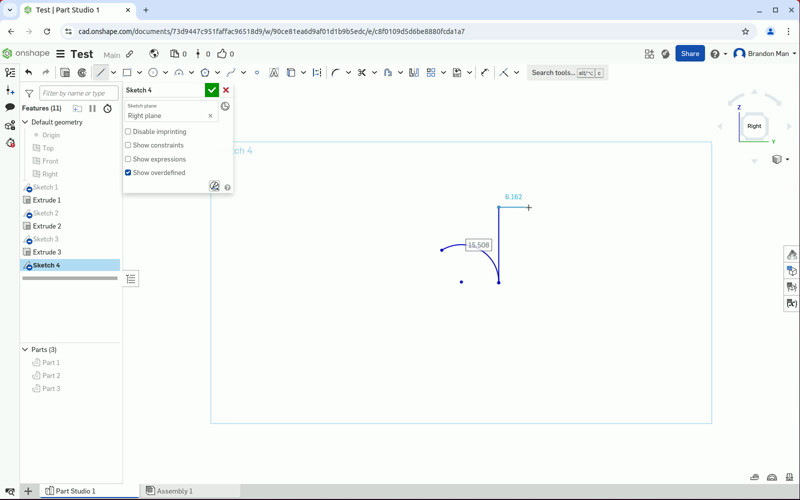
mouse_move(479, 207)
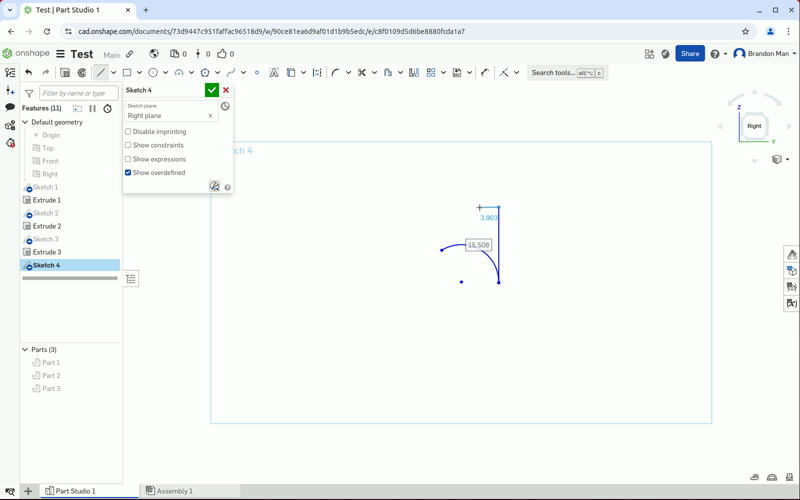
click(479, 207)
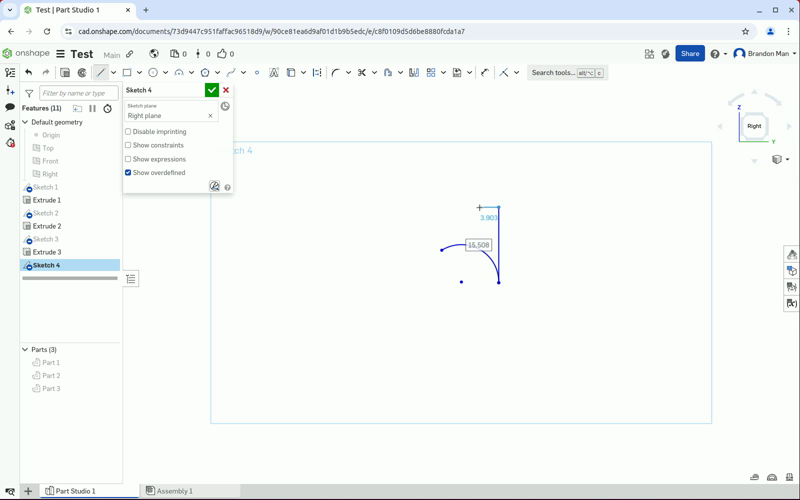
key_up(shift)
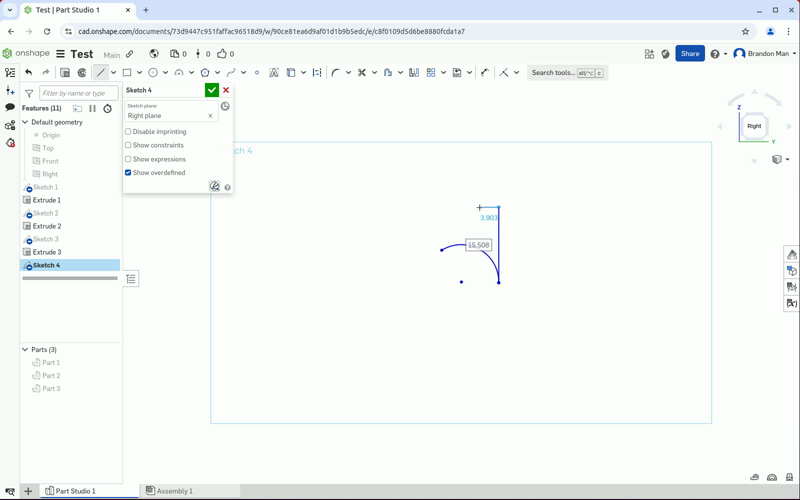
key_down(shift)
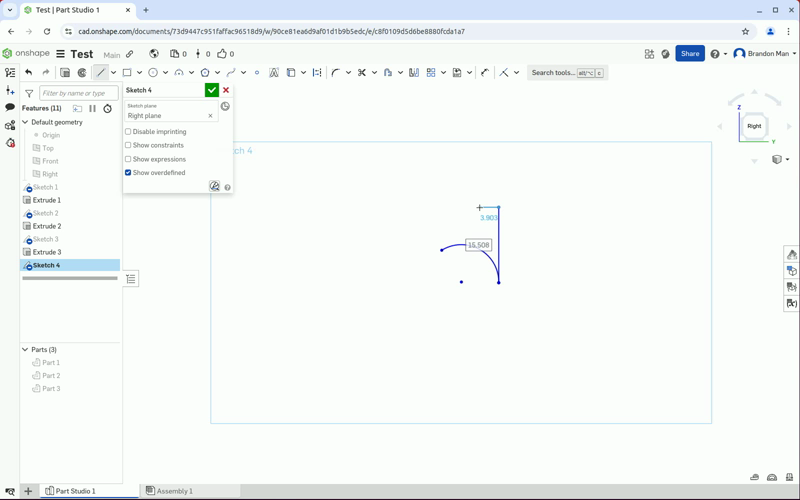
mouse_move(509, 207)
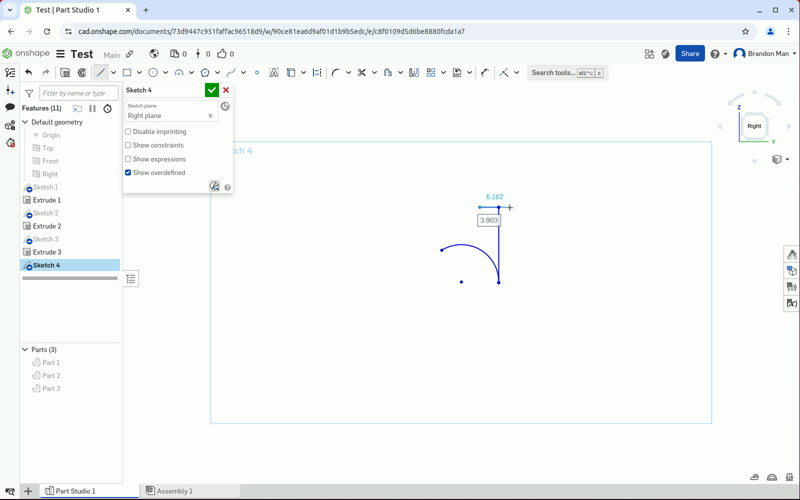
mouse_move(479, 226)
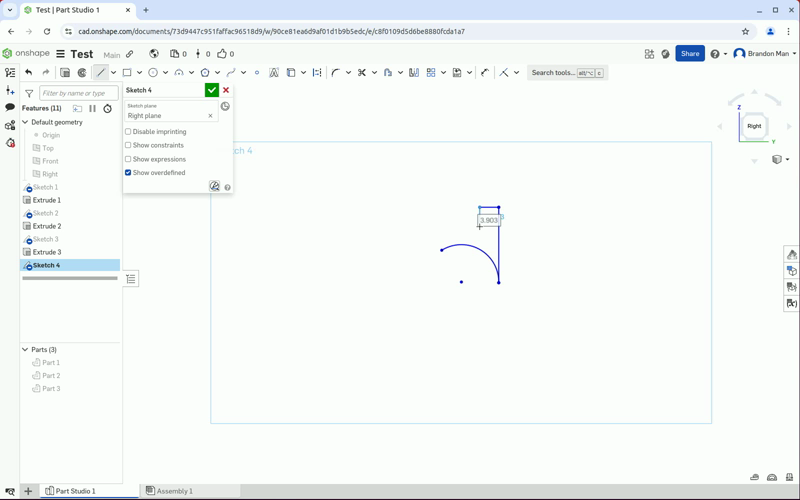
click(479, 226)
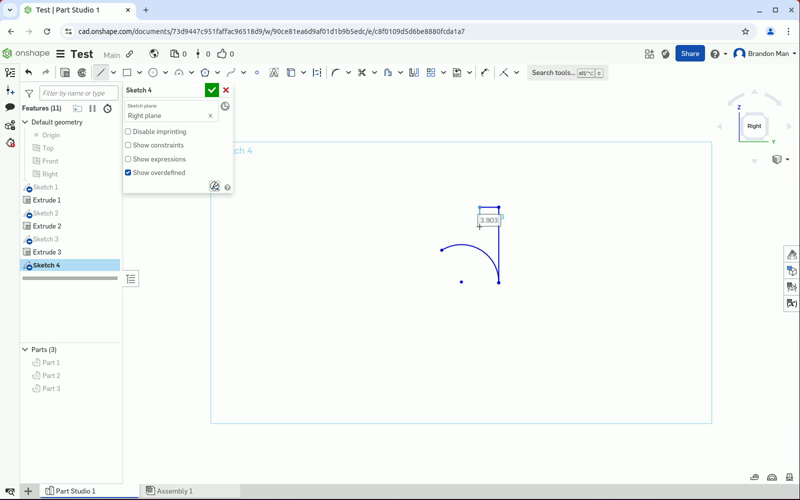
key_up(shift)
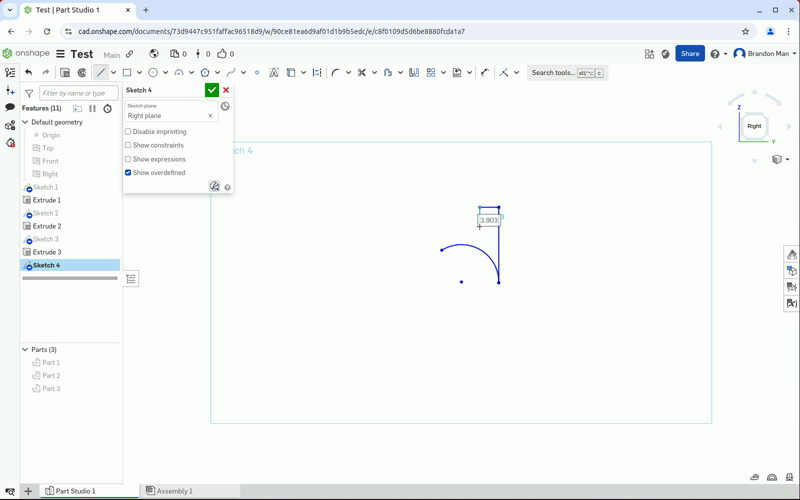
key_down(shift)
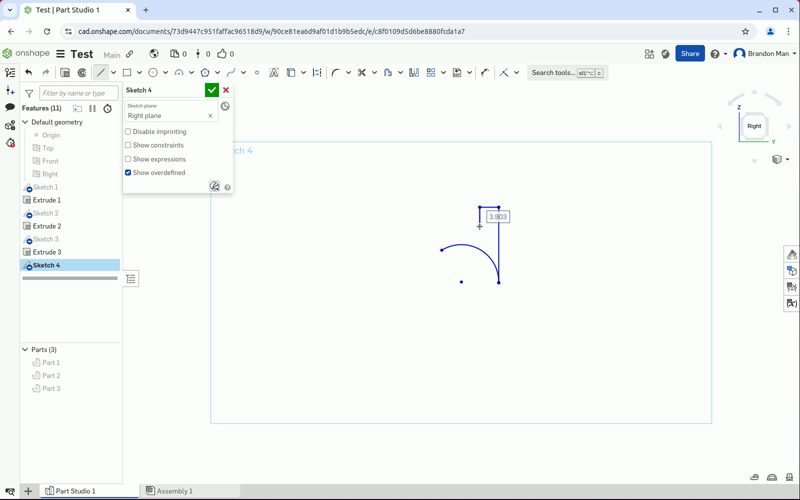
mouse_move(509, 226)
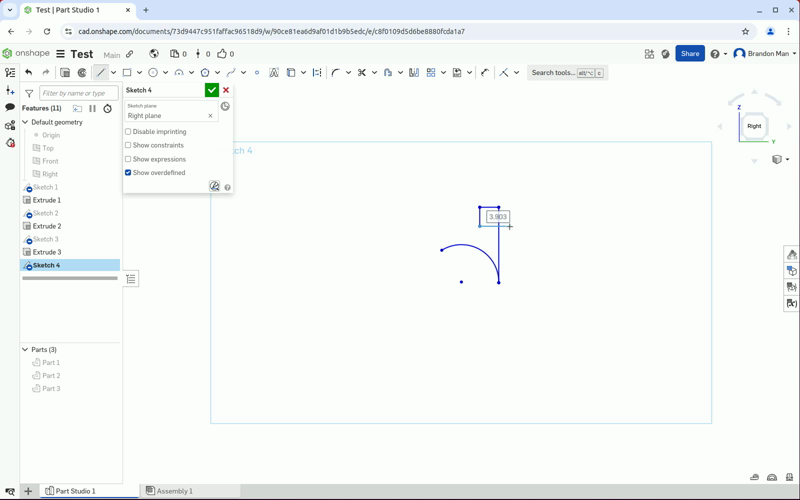
mouse_move(441, 226)
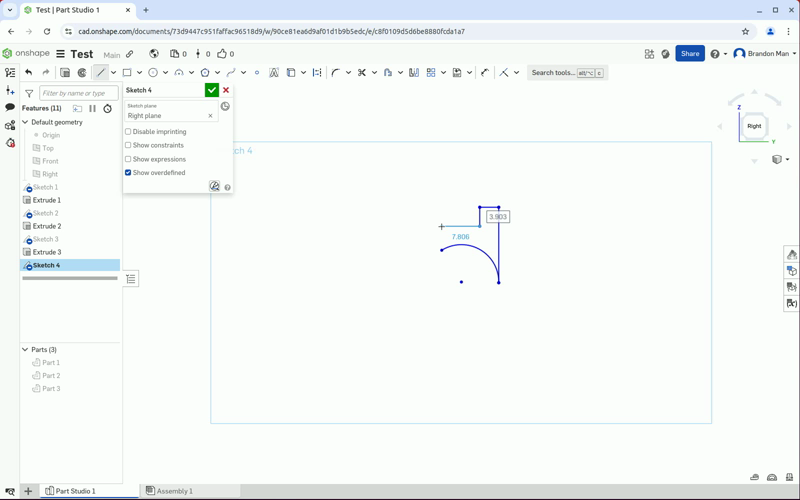
click(441, 226)
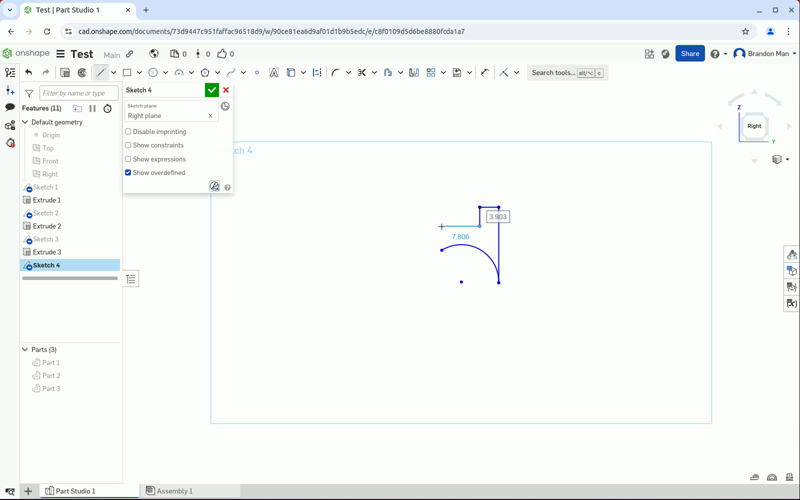
key_up(shift)
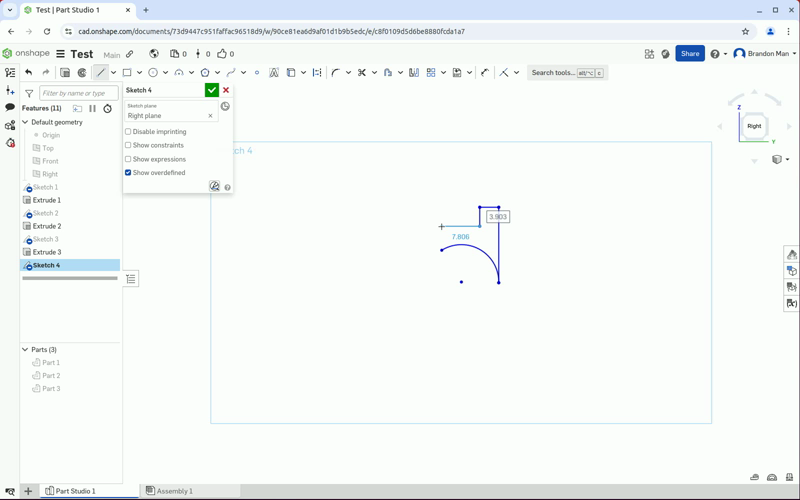
mouse_move(471, 226)
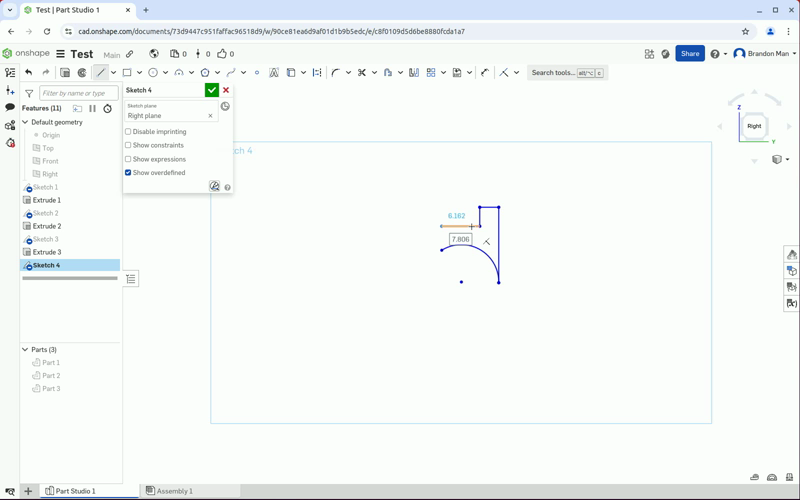
key_down(shift)
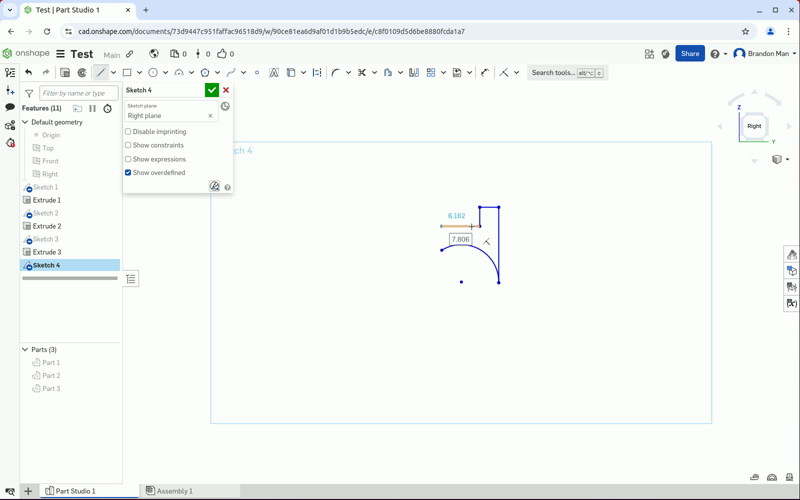
mouse_move(441, 250)
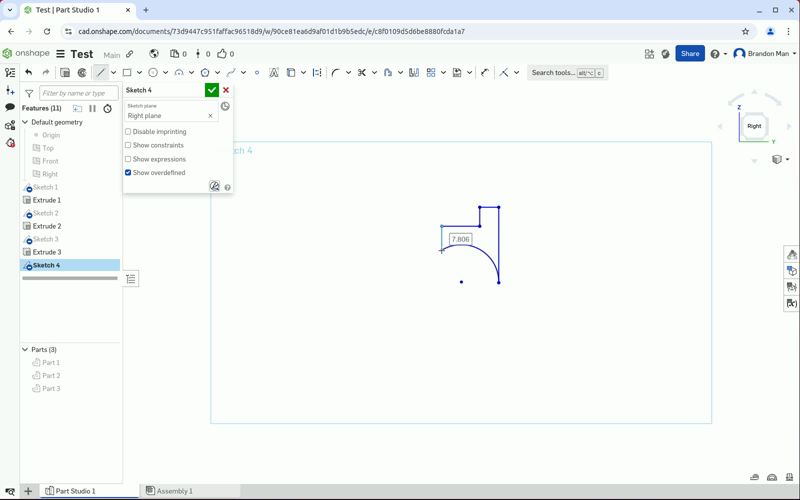
key_up(shift)
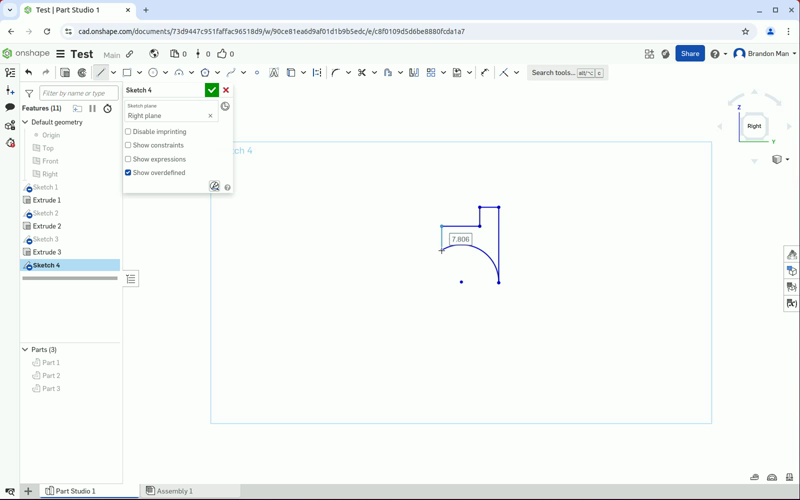
click(441, 250)
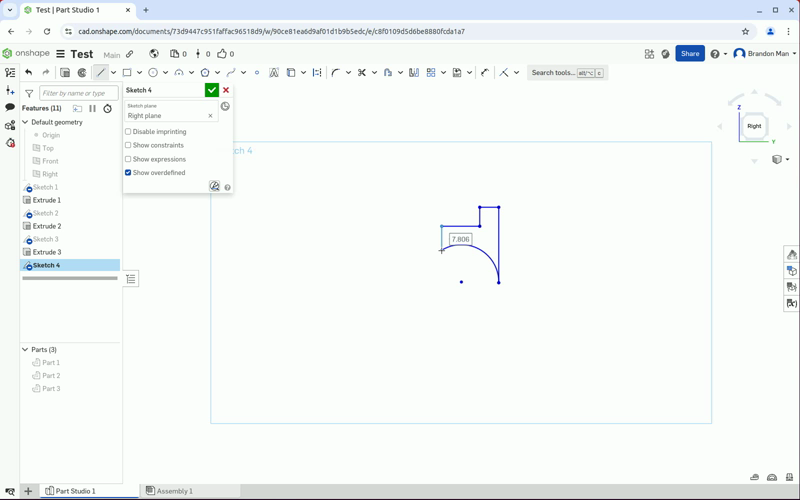
key(esc)
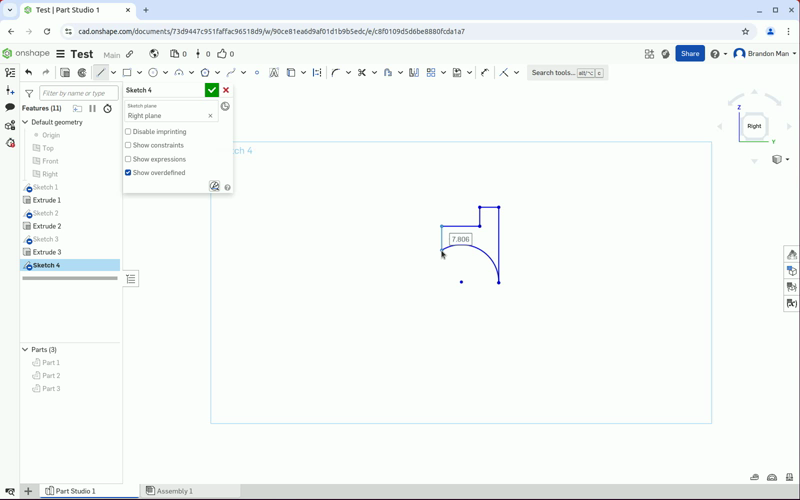
mouse_move(473, 241)
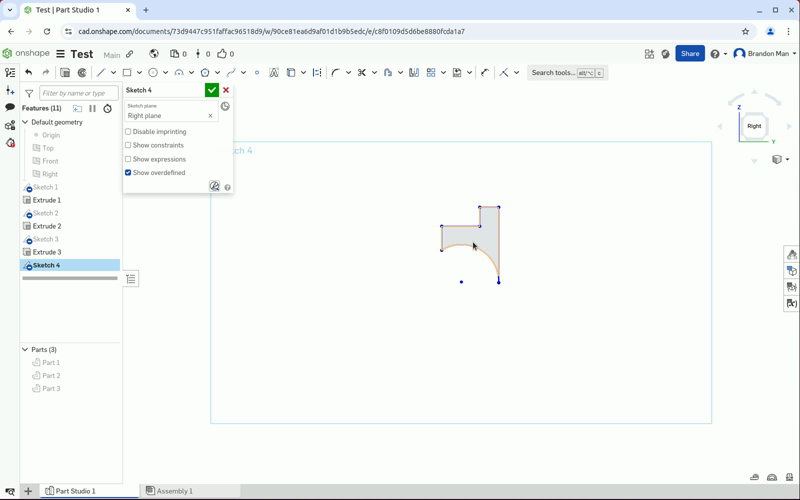
scroll(6)
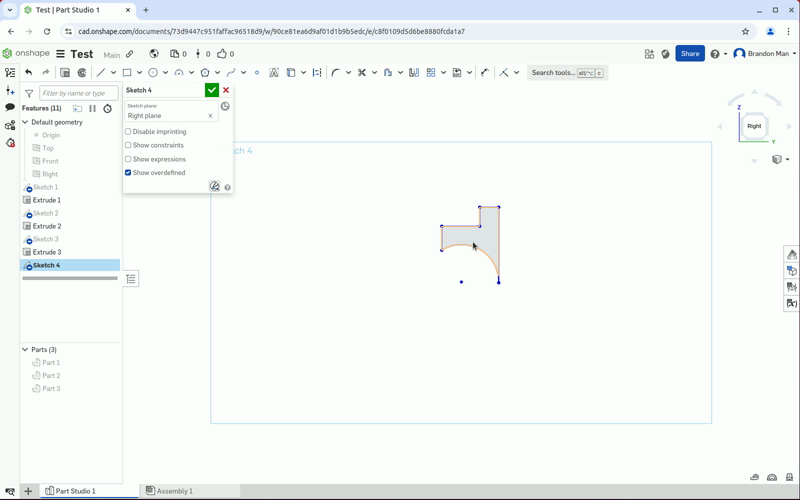
scroll(6)
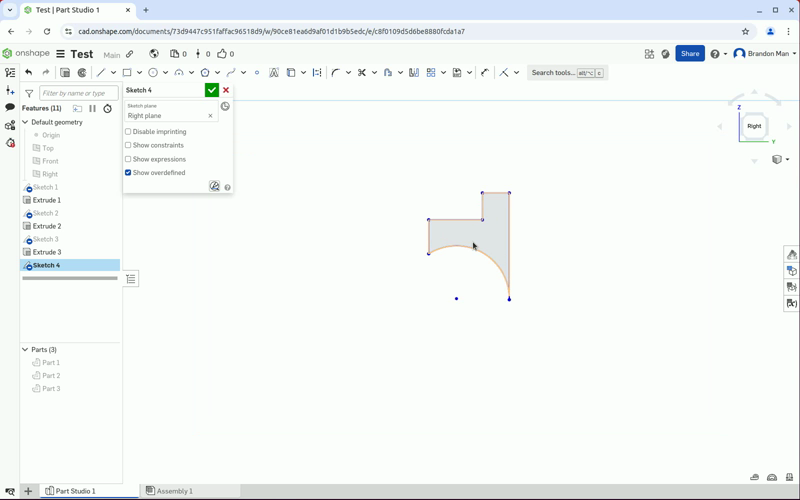
scroll(6)
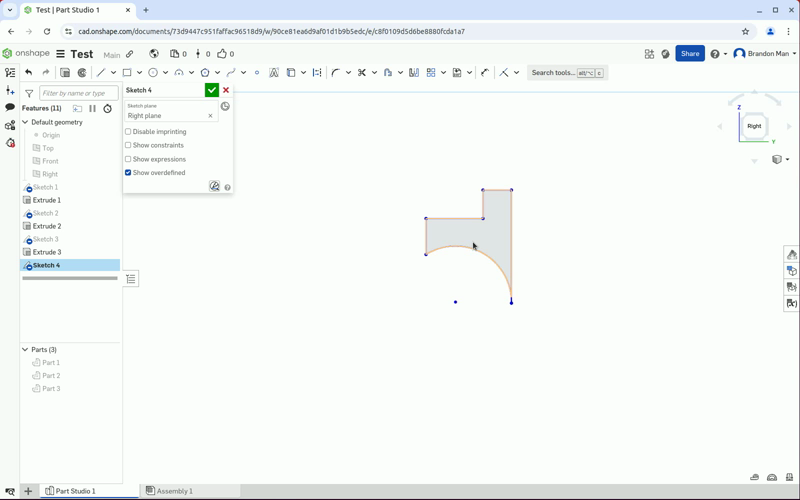
scroll(6)
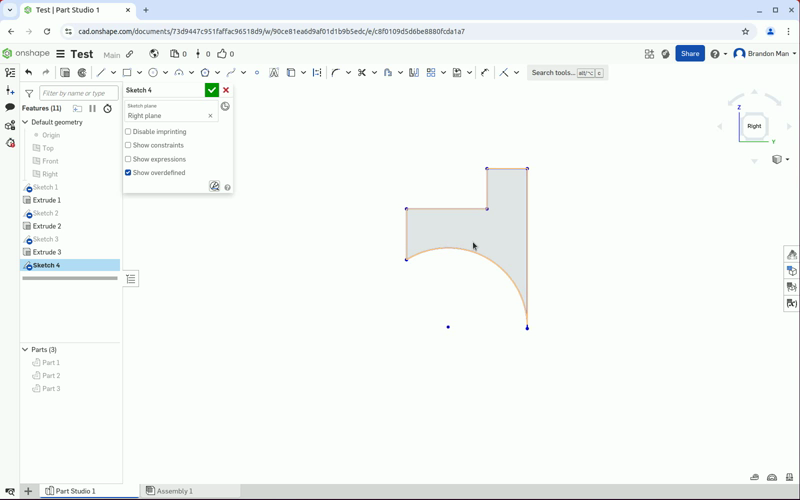
scroll(6)
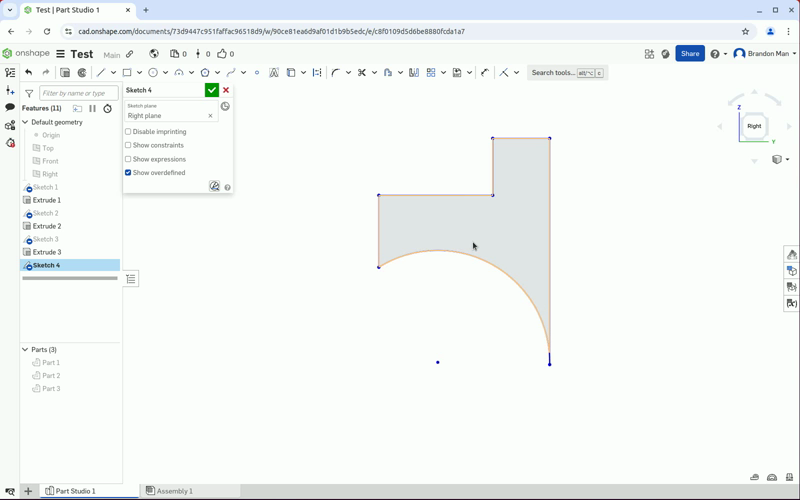
scroll(6)
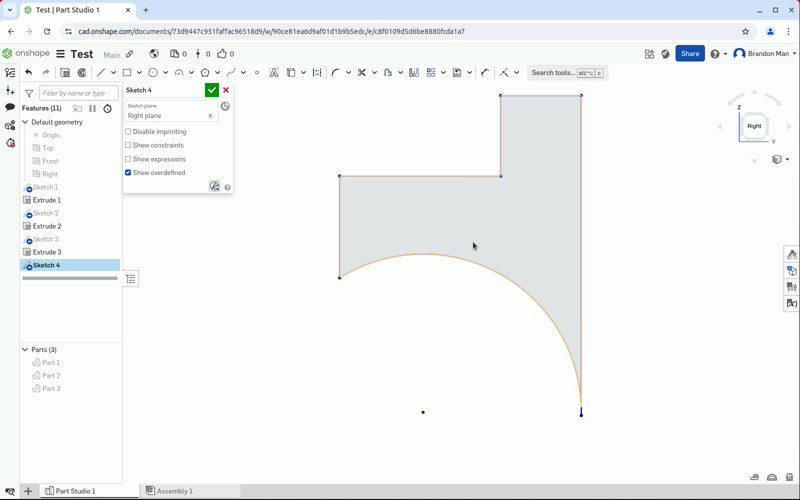
scroll(6)
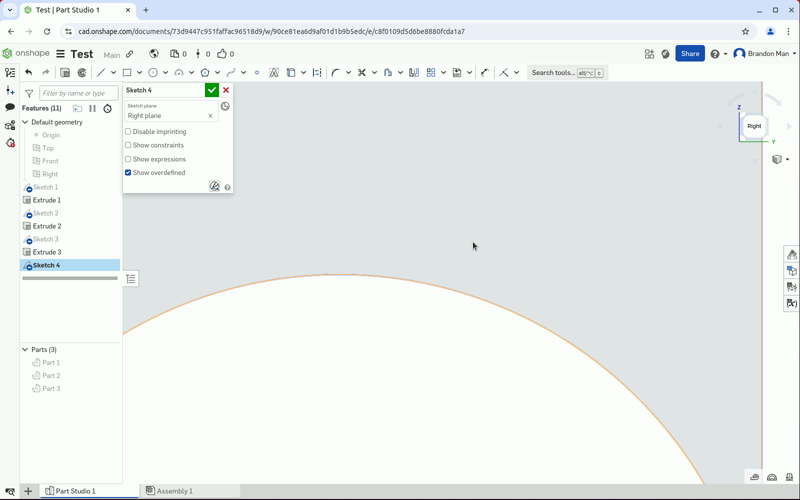
click(473, 241)
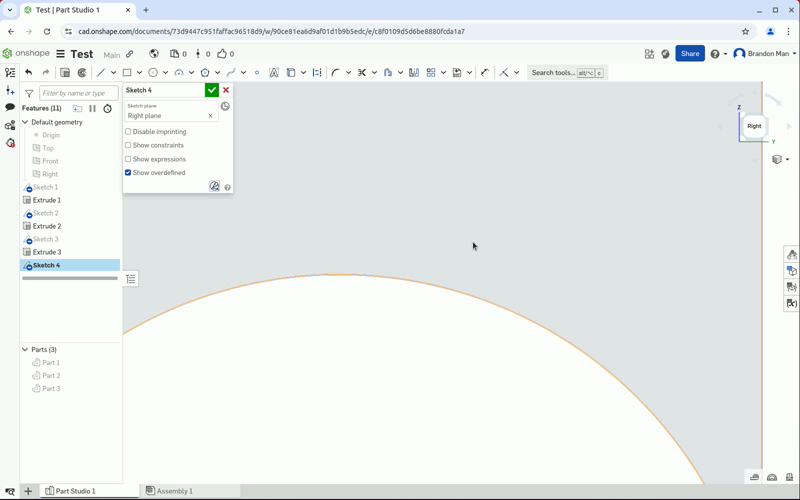
scroll(-6)
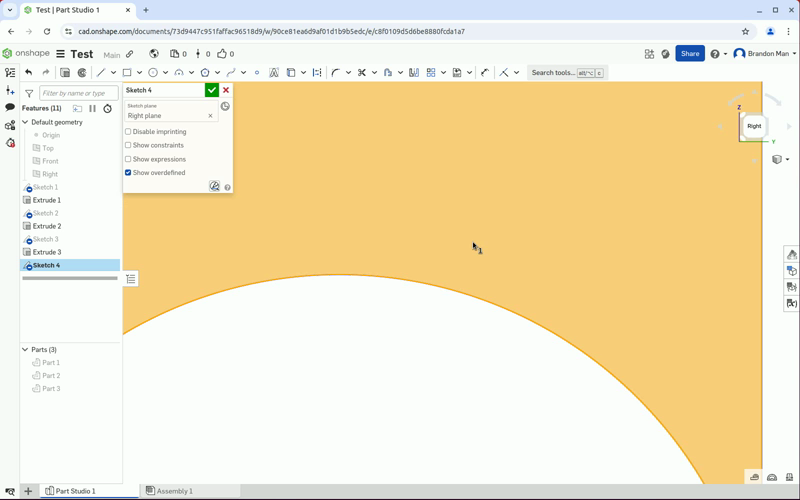
scroll(-6)
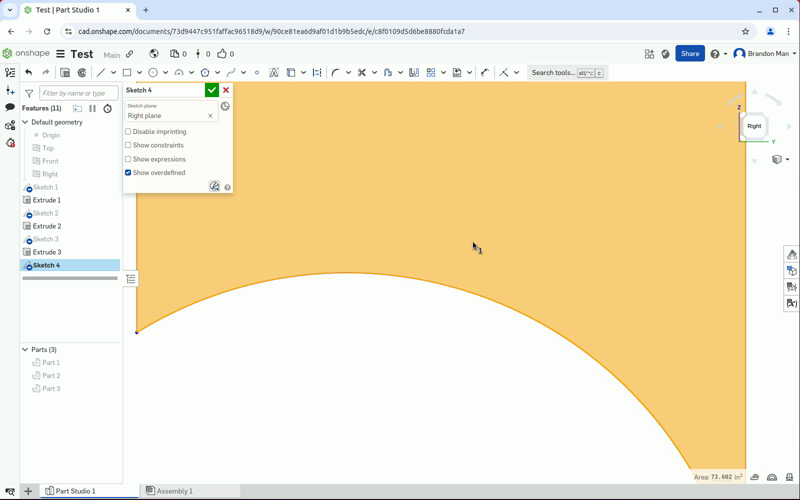
scroll(-6)
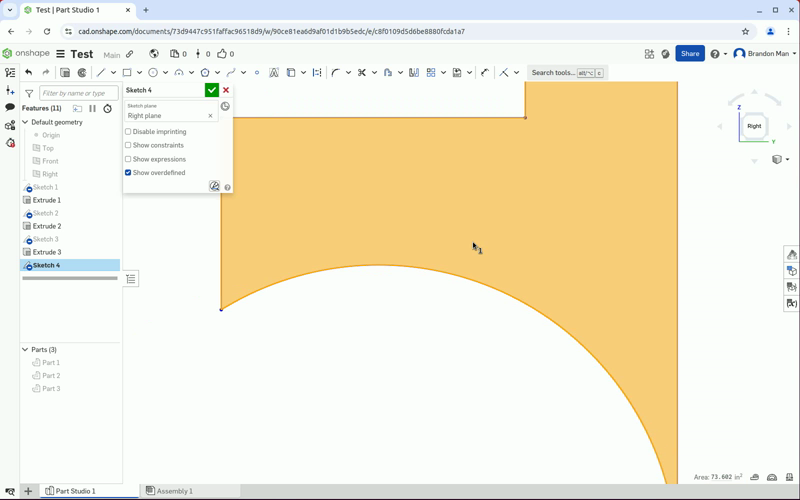
scroll(-6)
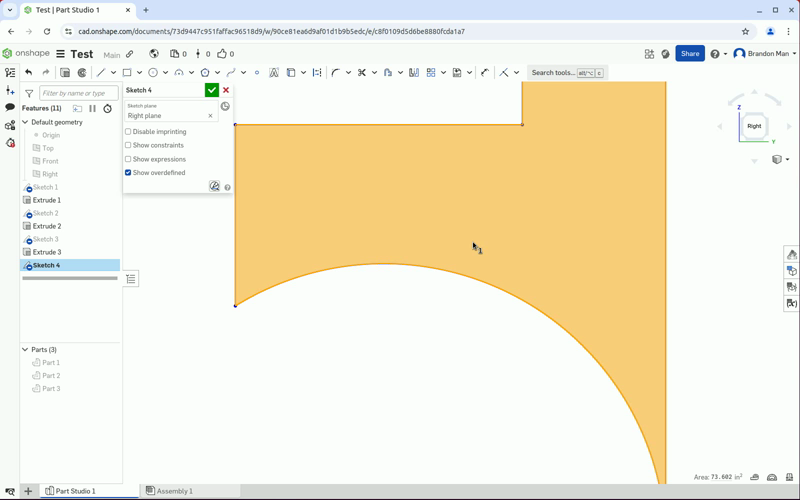
scroll(-6)
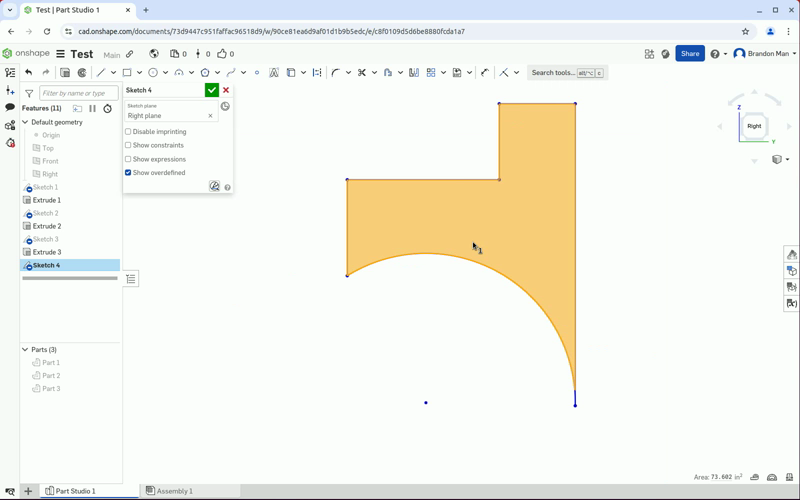
scroll(-6)
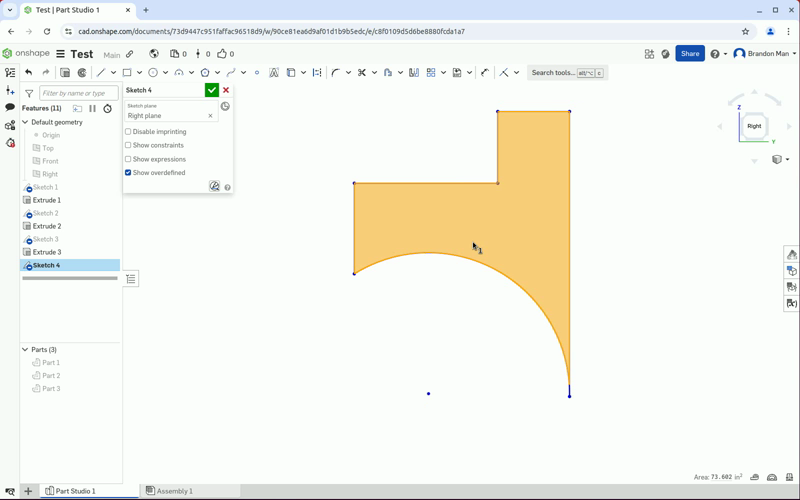
scroll(-6)
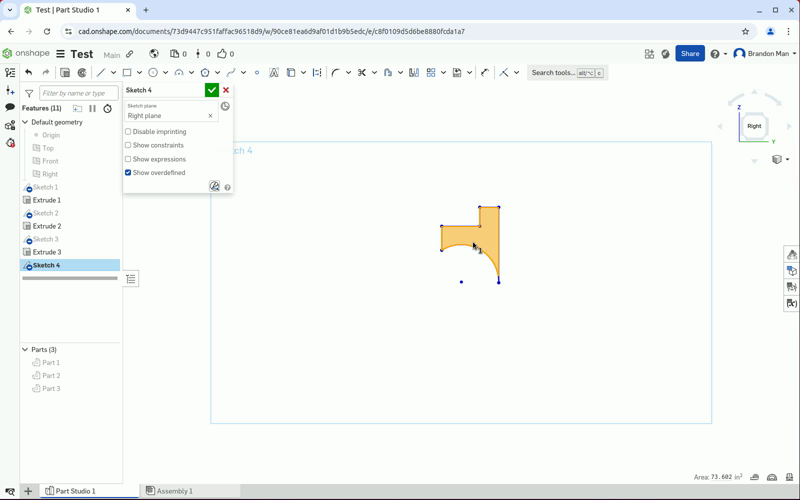
mouse_move(73, 352)
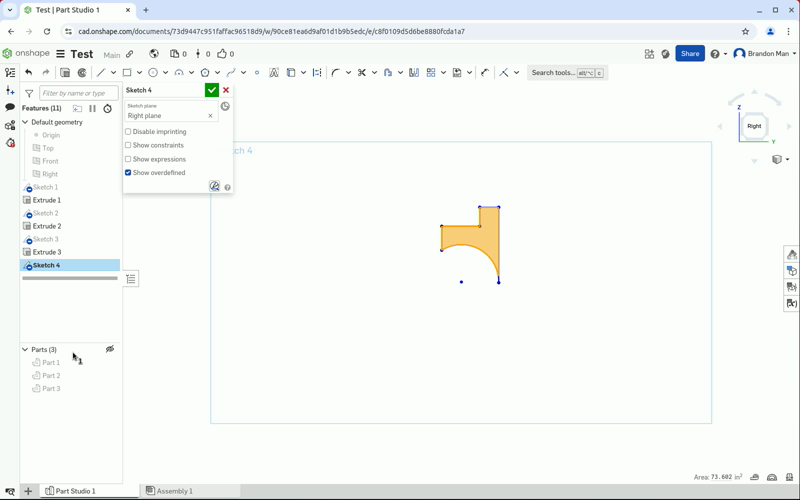
key(shift+y)
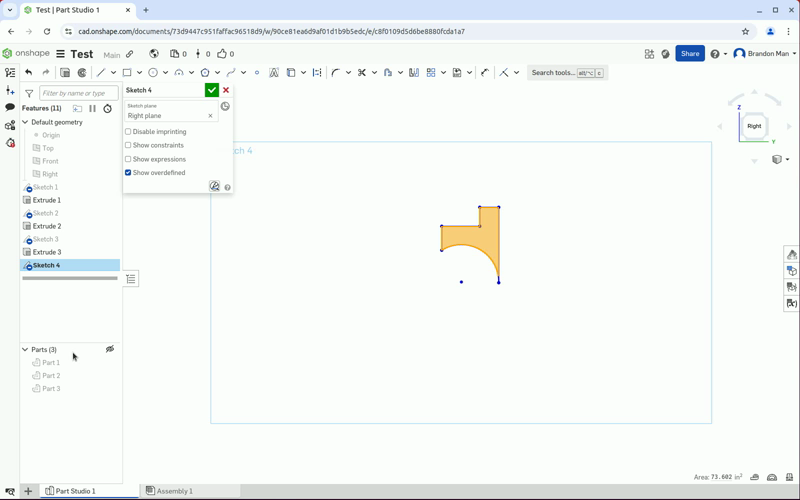
key(shift+e)
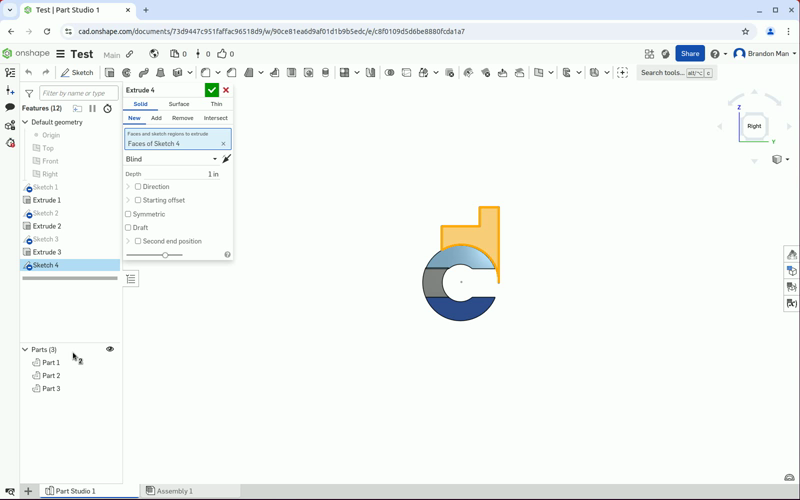
mouse_move(143, 106)
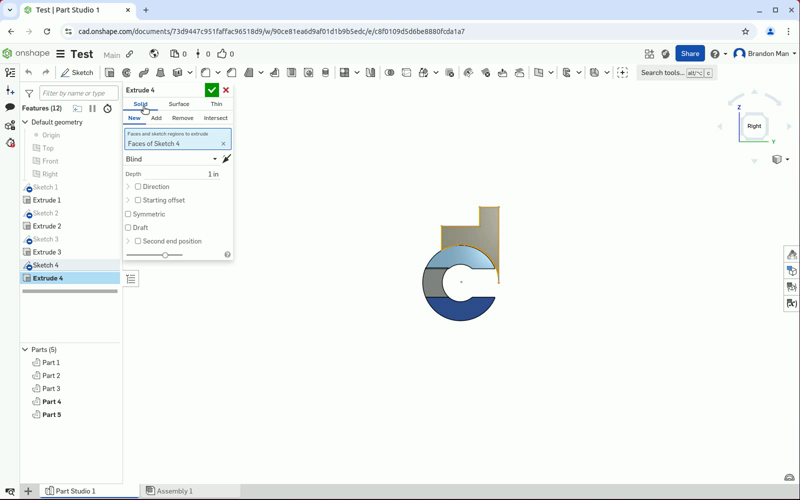
click(143, 106)
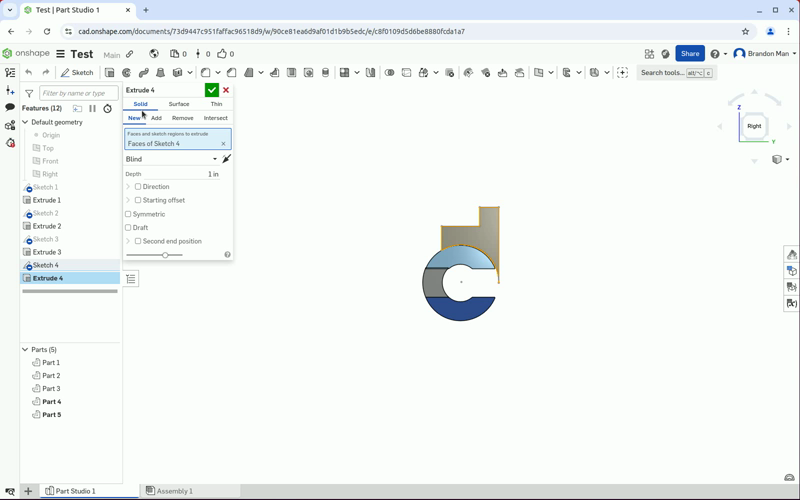
mouse_move(137, 120)
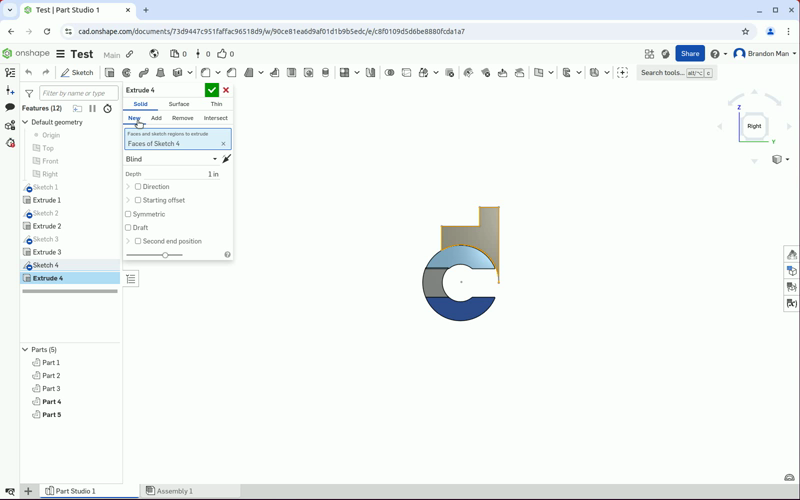
click(137, 120)
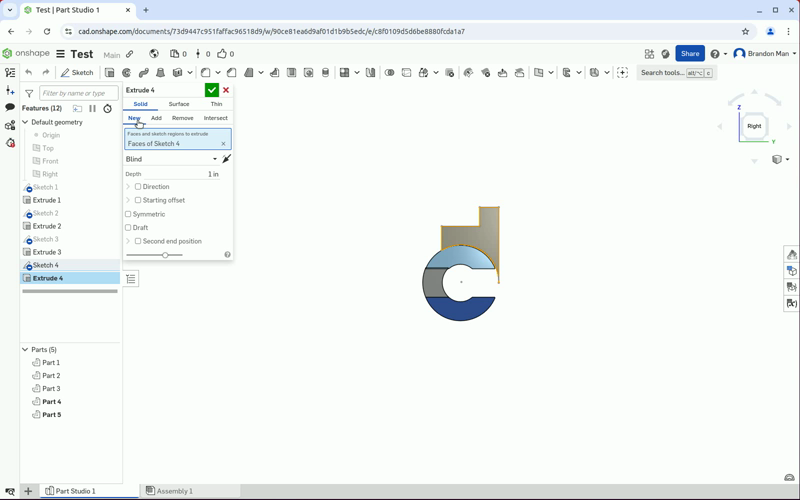
key(tab, 4)
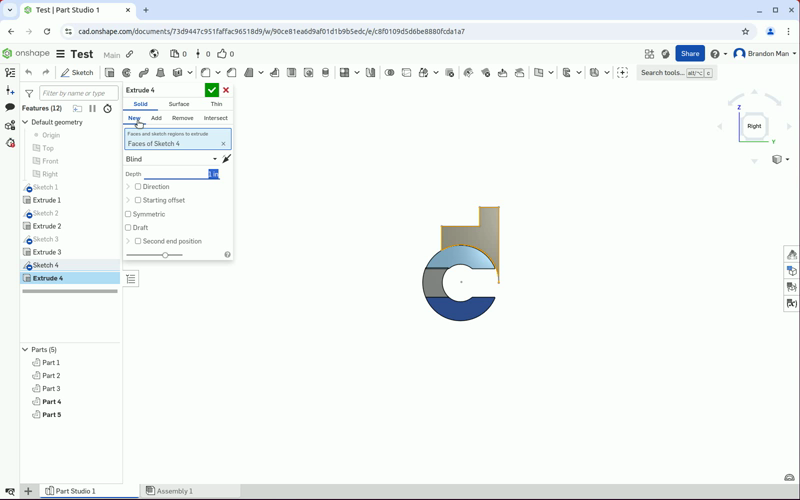
text(10.11)
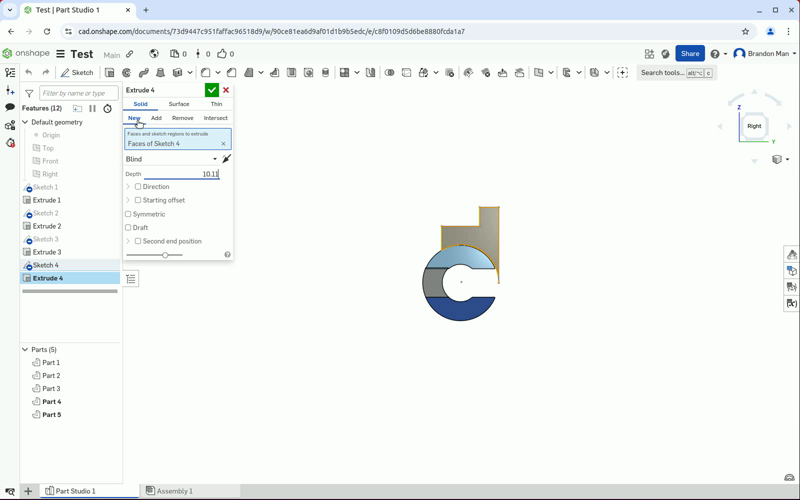
key(enter)
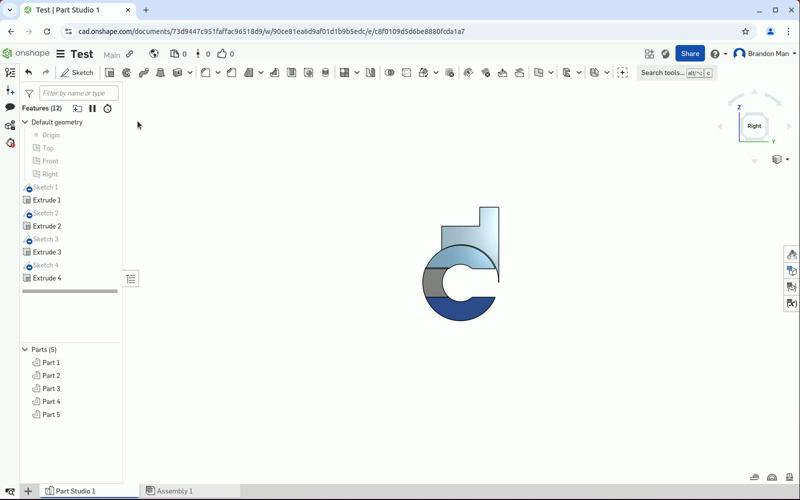
key(shift+h)
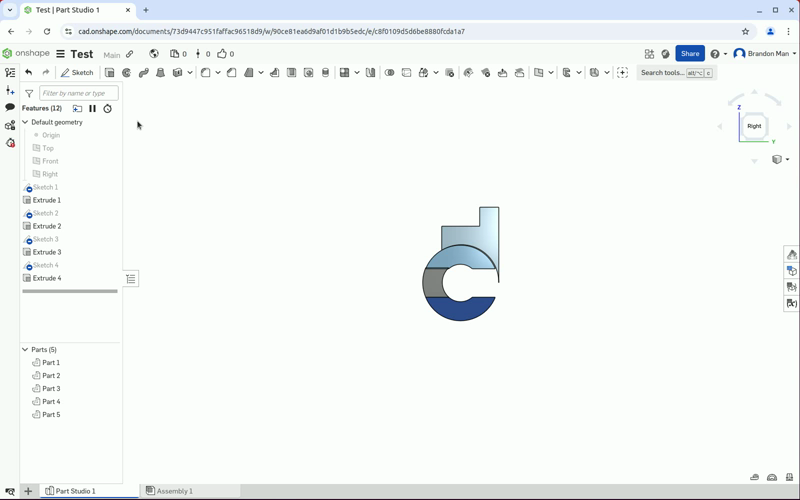
key(shift+h)
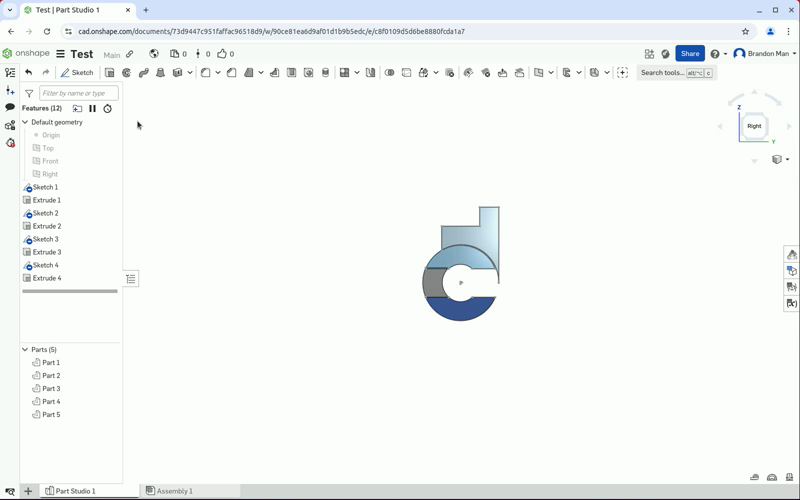
key(shift+7)
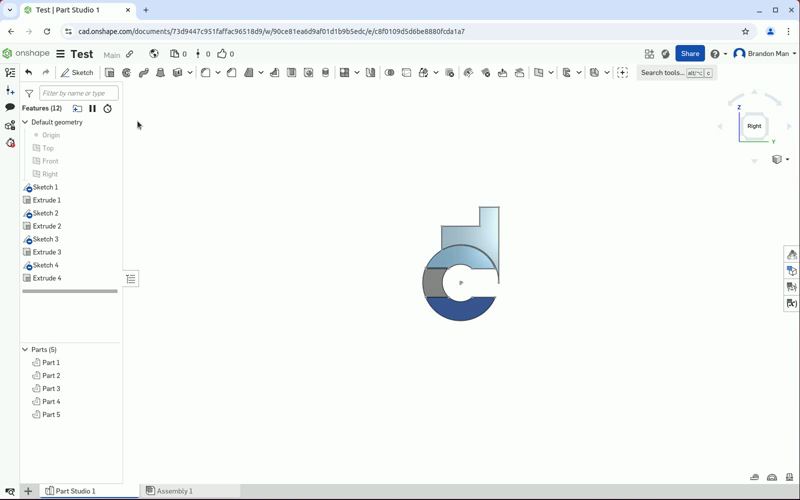
key(right, 2)
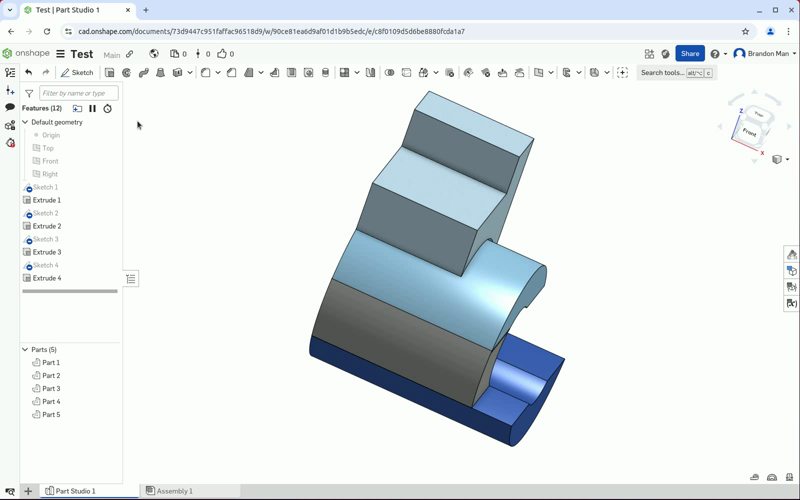
key(down, 2)
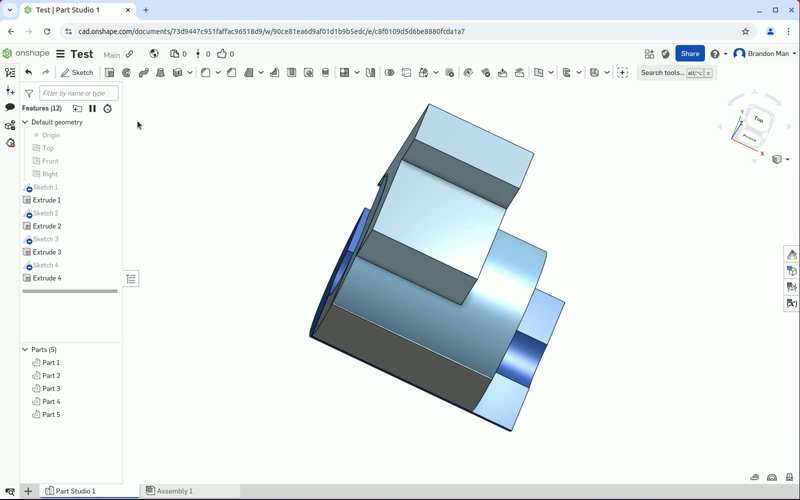
key(up, 2)
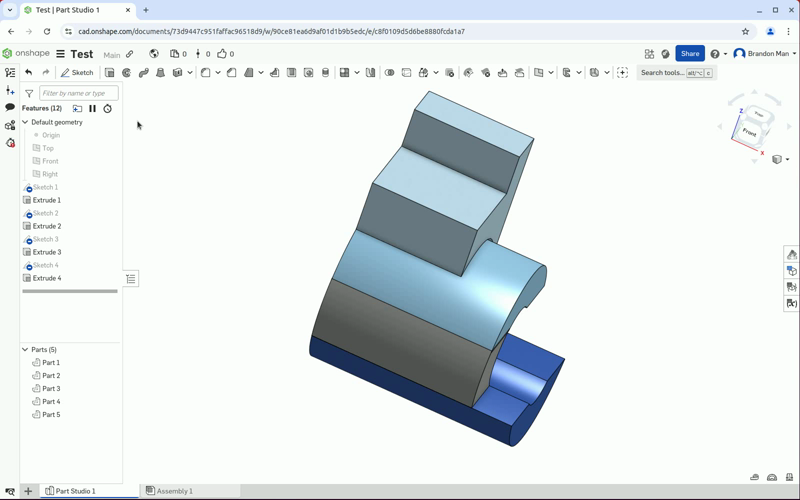
key(left, 2)
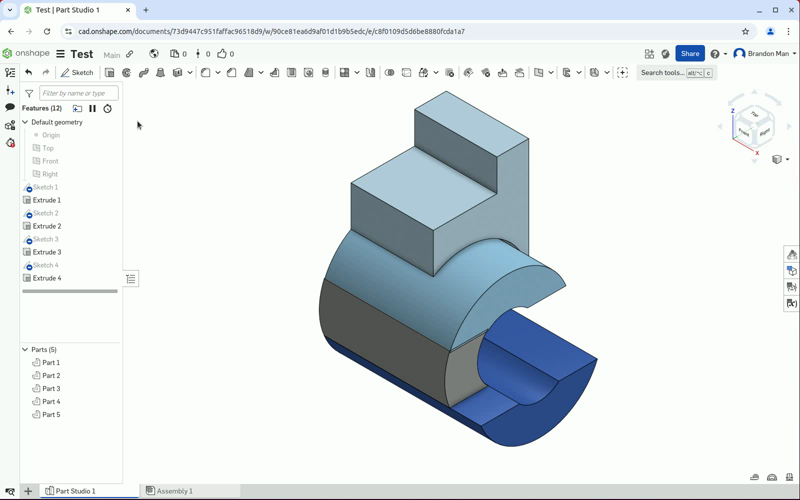
mouse_move(73, 189)
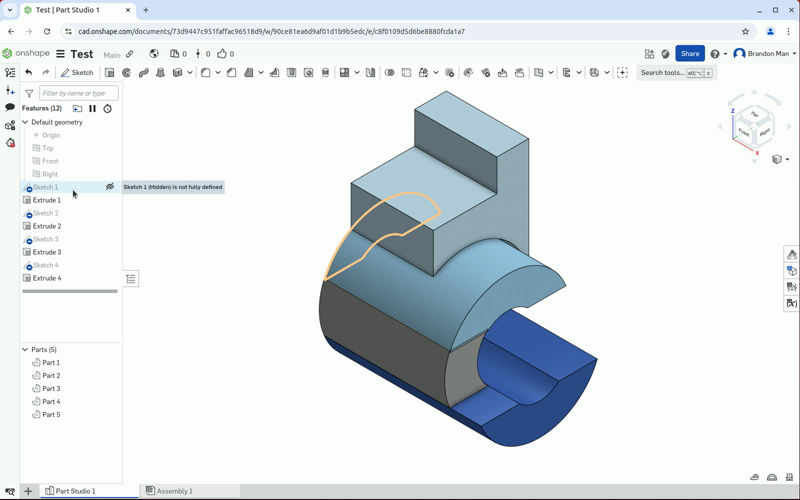
click(73, 189)